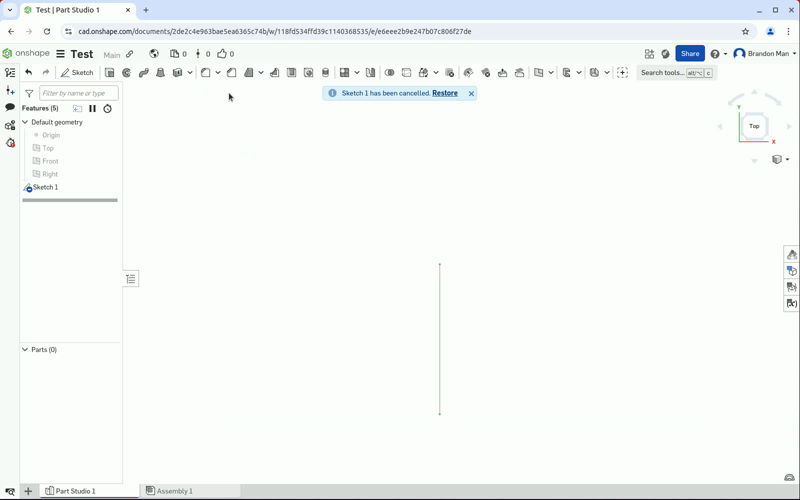
key(shift+h)
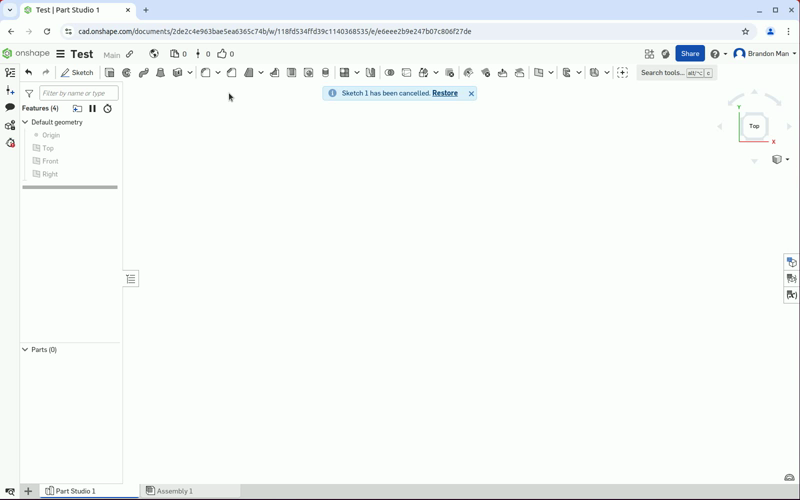
mouse_move(73, 352)
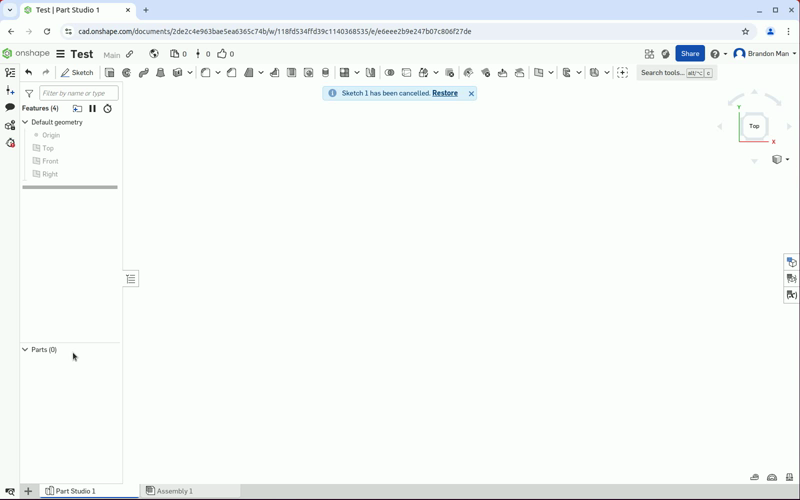
key(y)
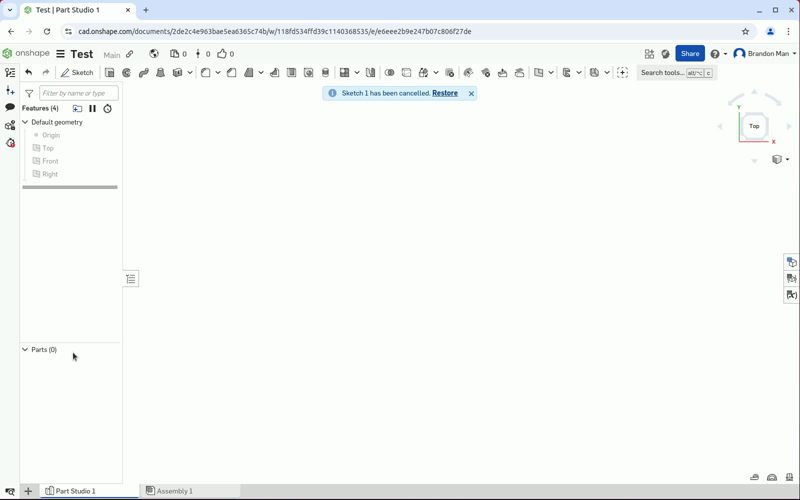
key(shift+p)
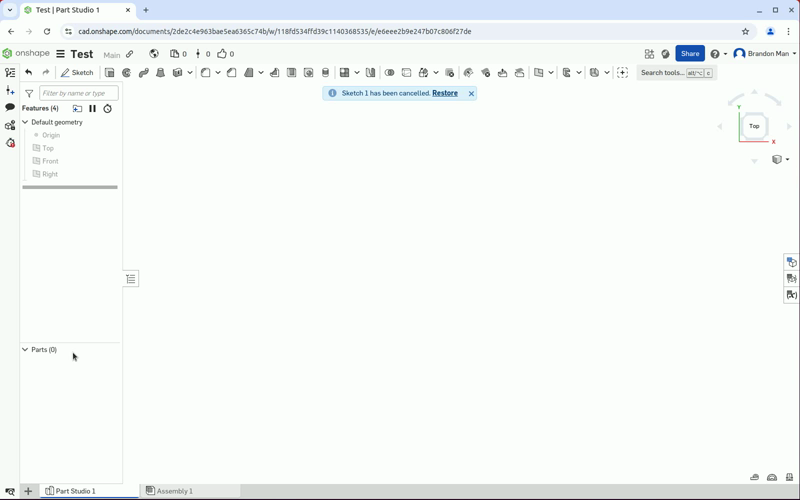
key(space)
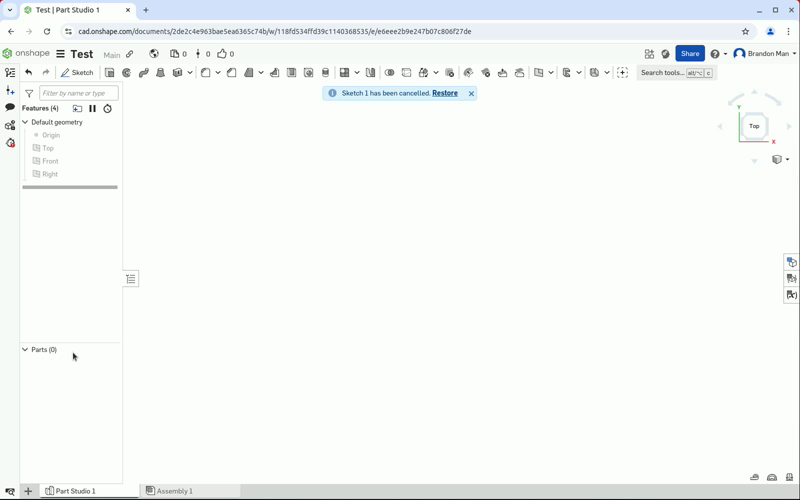
key_down(shift)
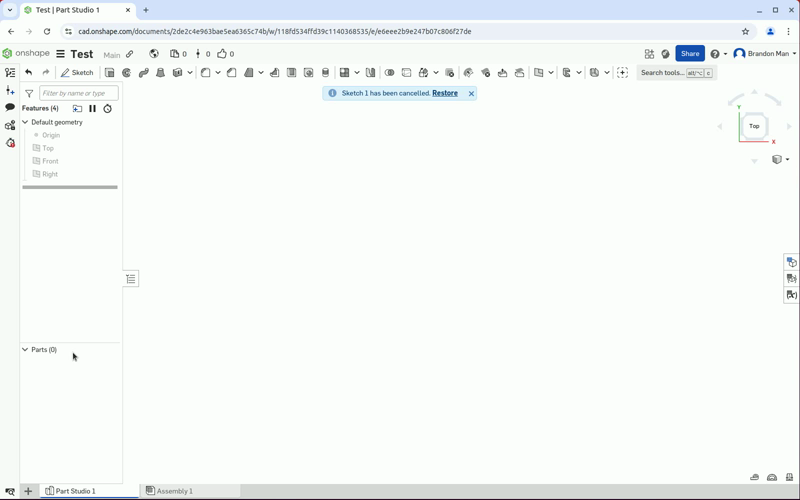
key(up)
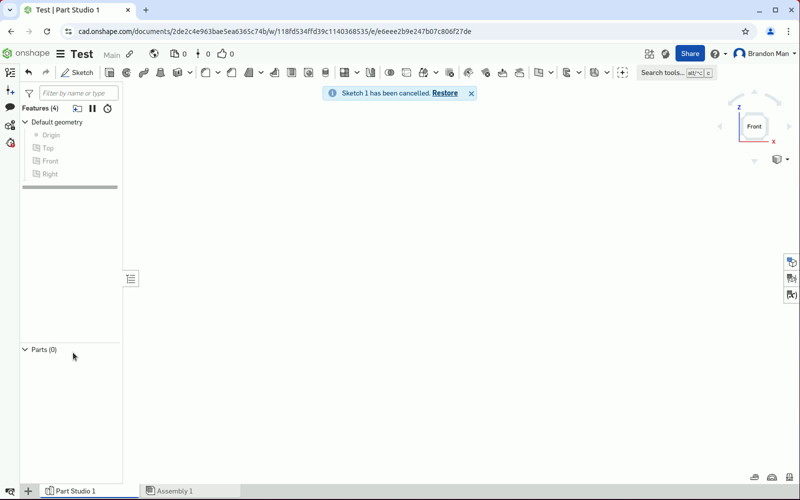
key_up(shift)
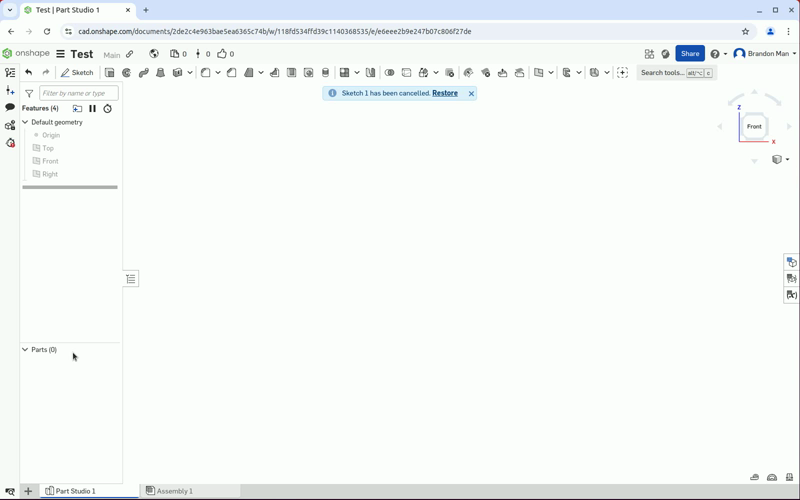
key(space)
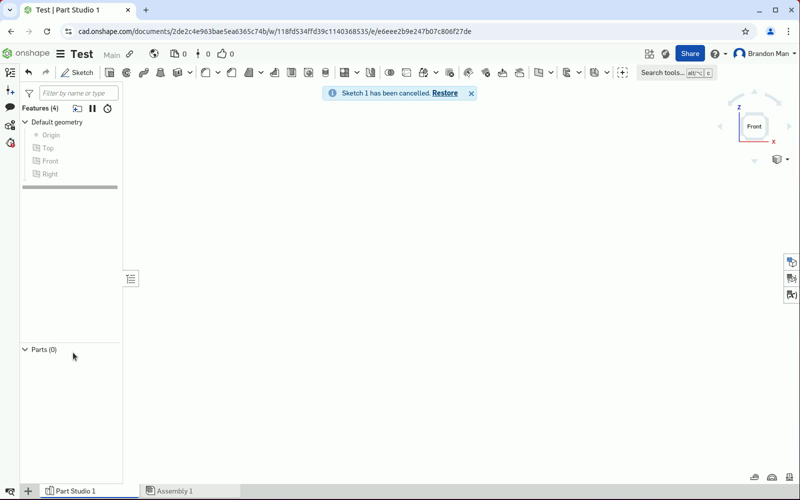
key_down(shift)
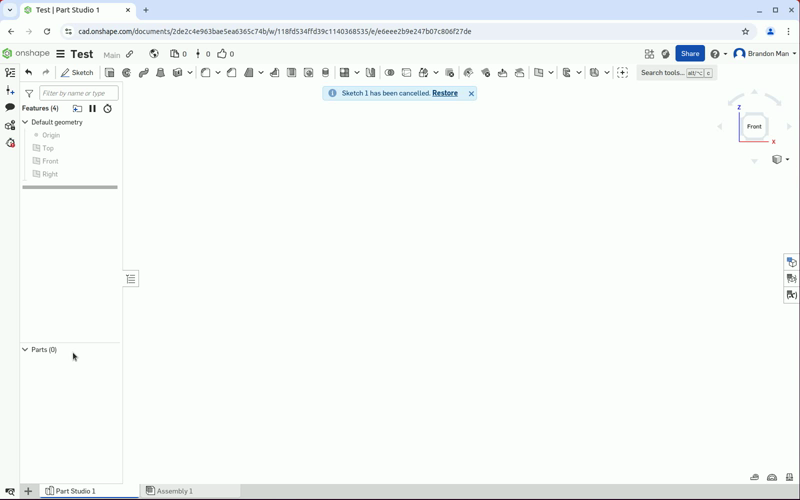
key(left)
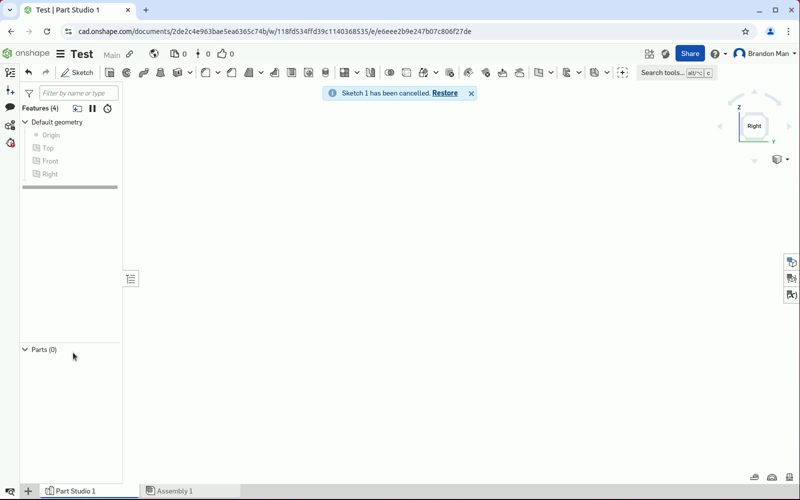
key_up(shift)
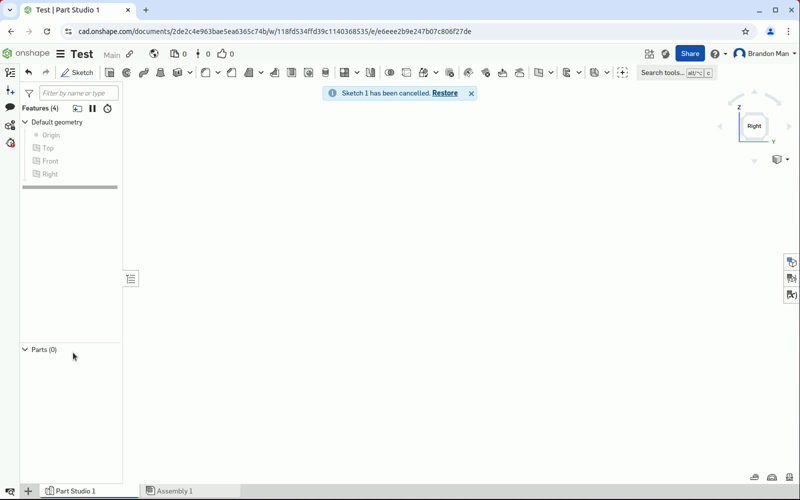
mouse_move(73, 352)
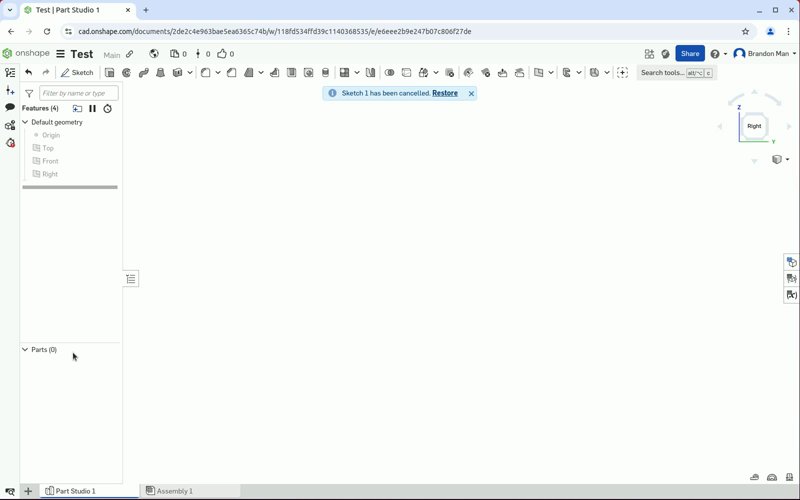
key(shift+y)
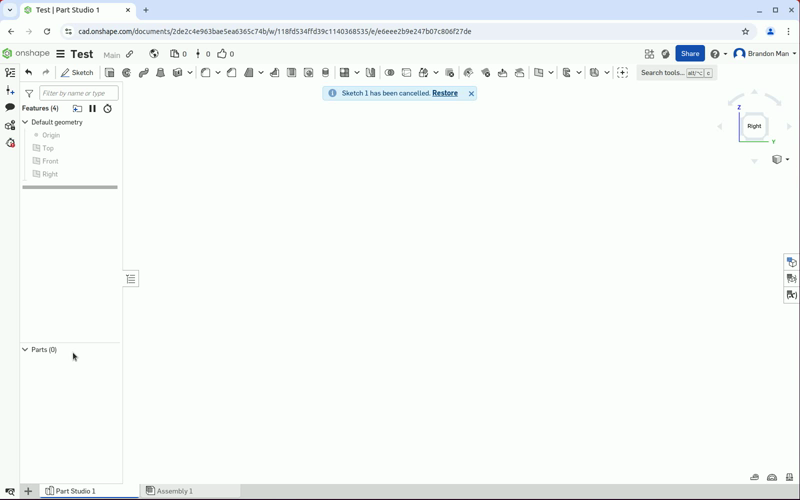
key(shift+s)
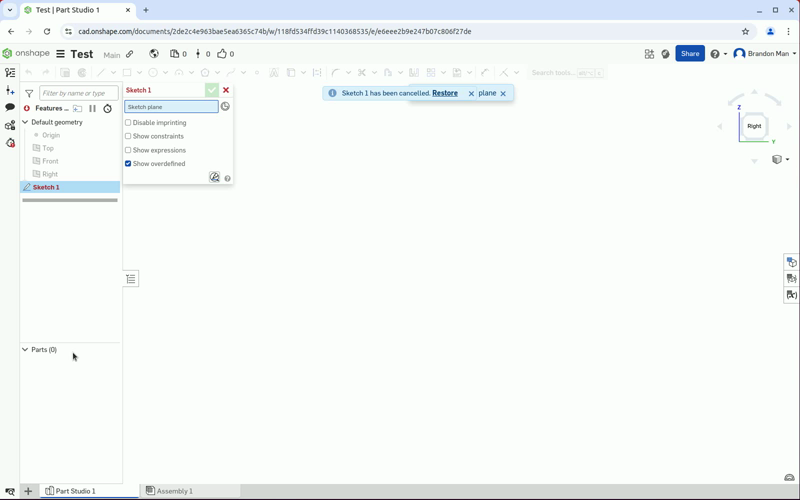
mouse_move(73, 176)
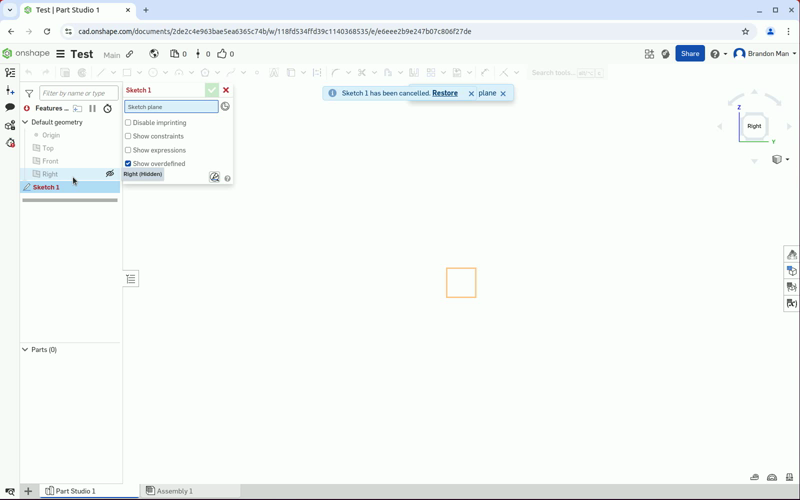
click(73, 176)
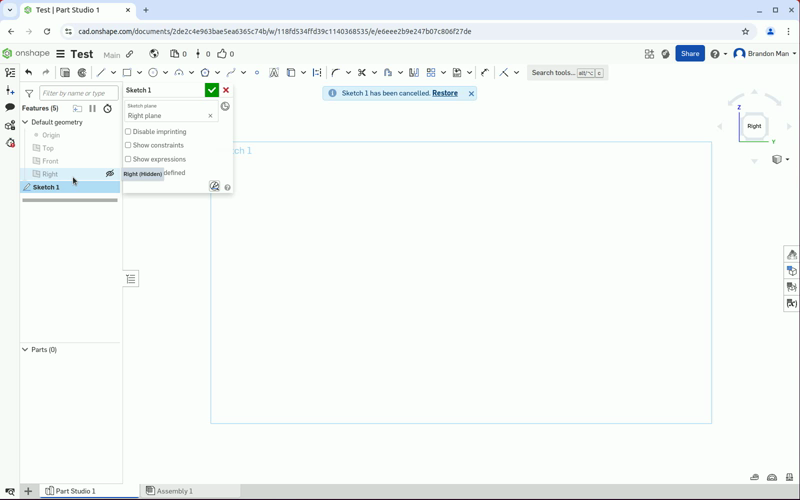
mouse_move(73, 352)
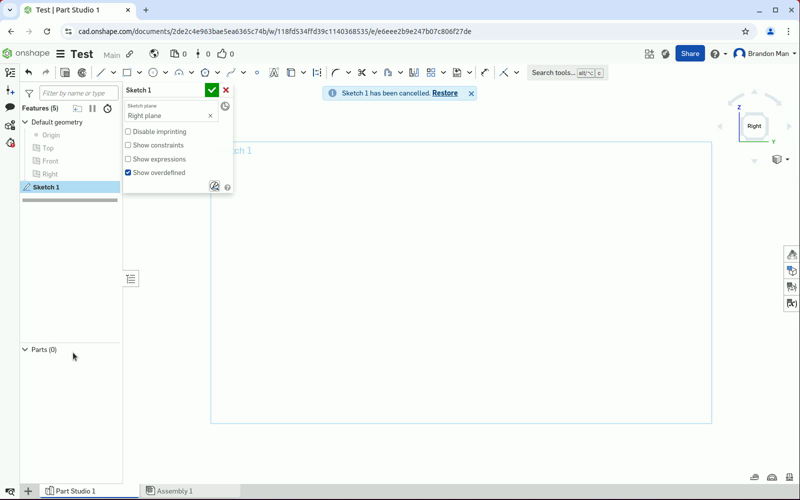
key(y)
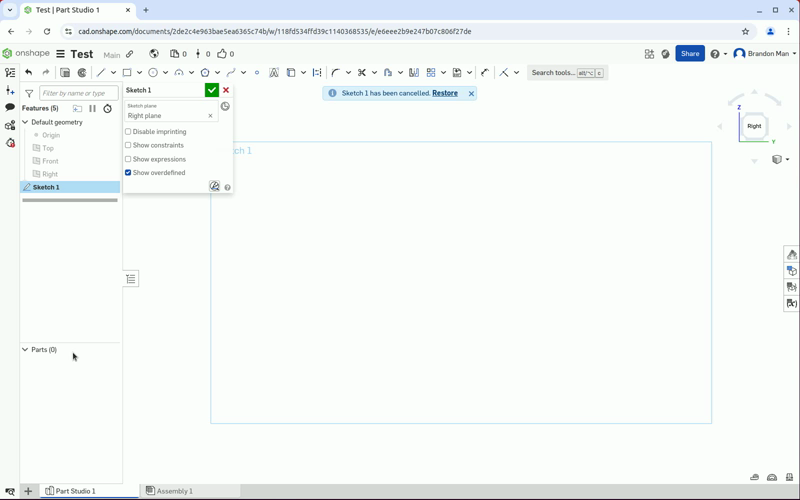
key(l)
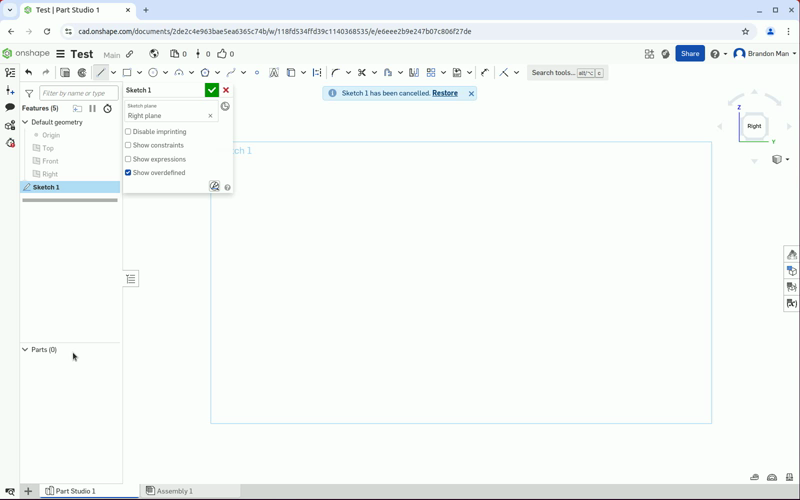
key_down(shift)
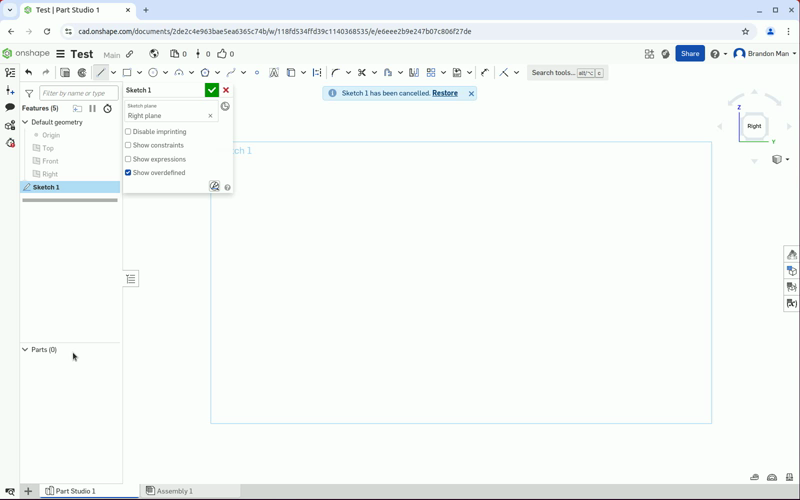
mouse_move(357, 349)
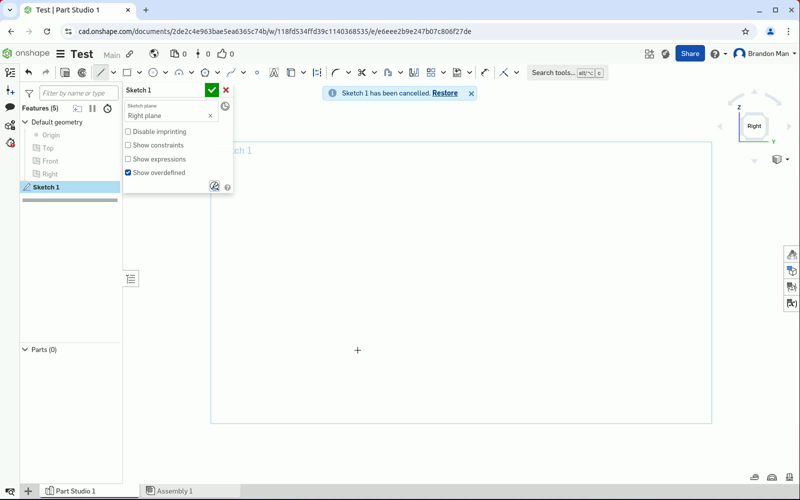
click(357, 349)
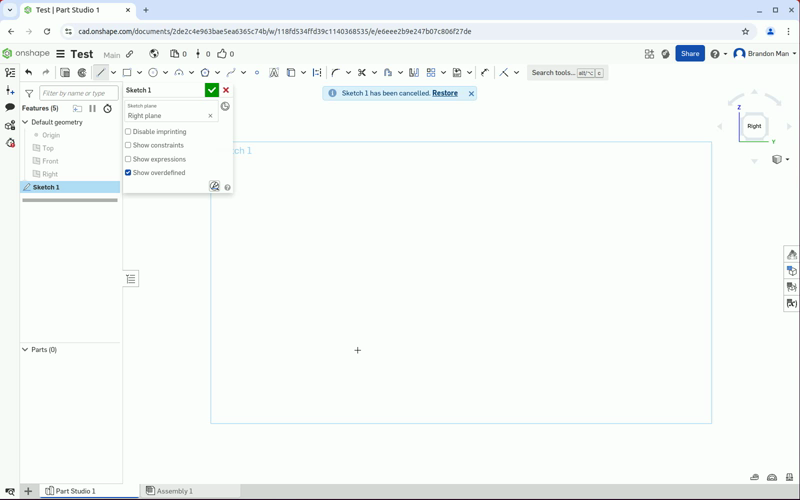
key_up(shift)
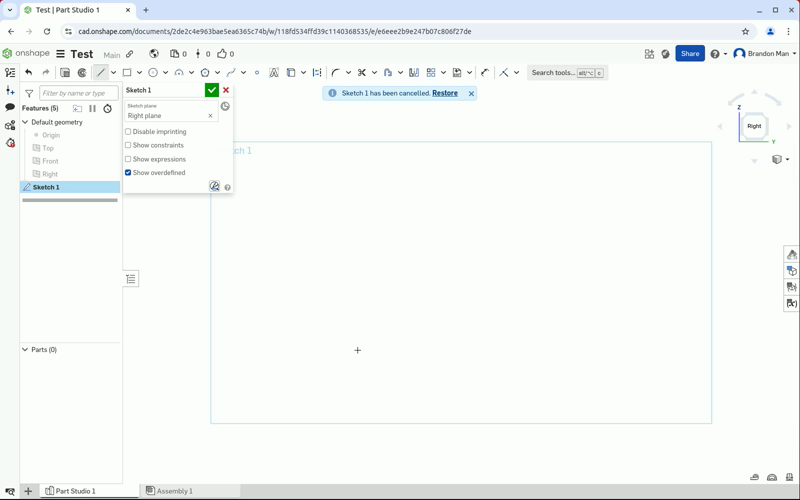
key_down(shift)
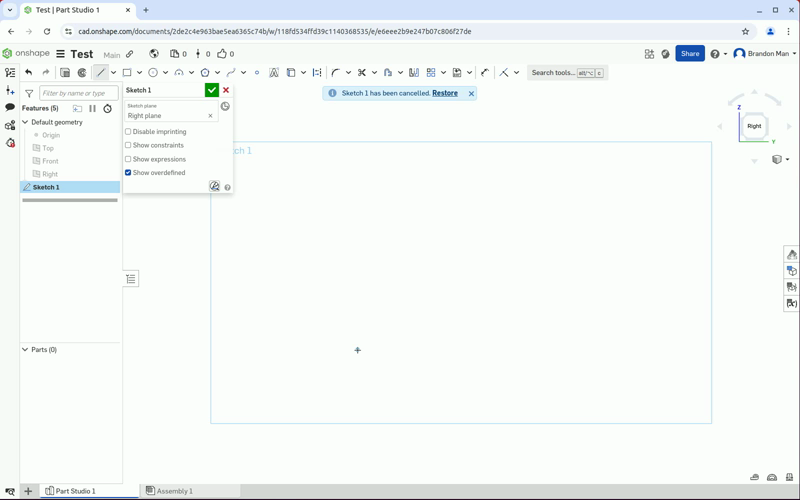
mouse_move(387, 349)
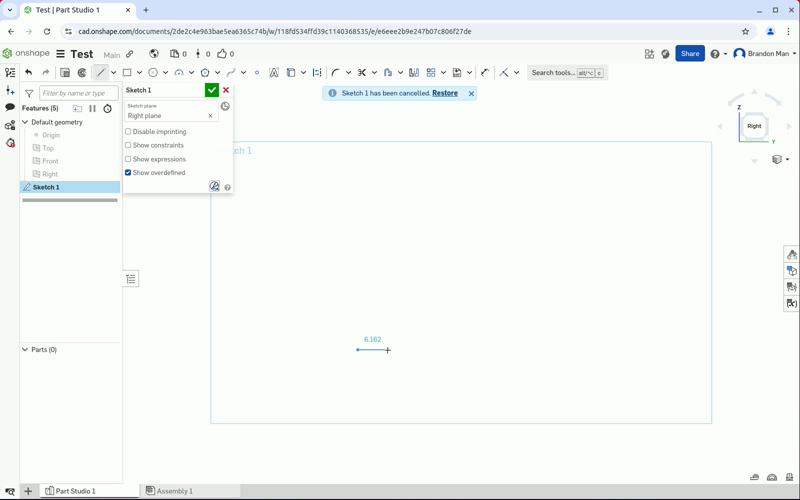
mouse_move(382, 349)
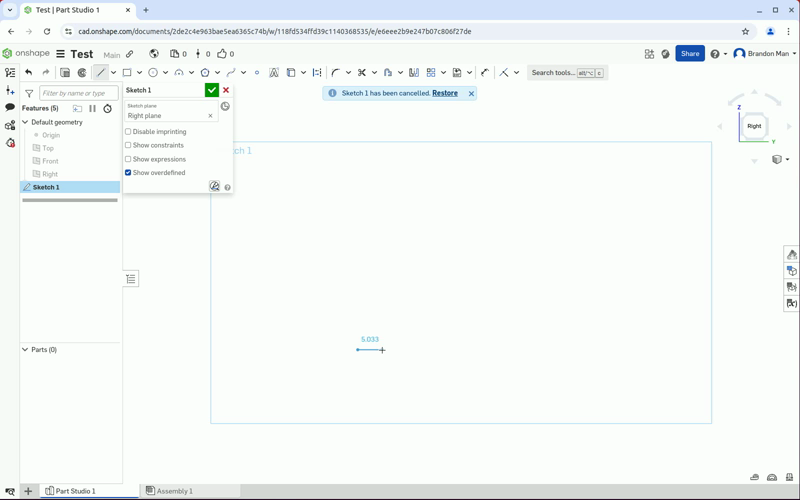
click(382, 349)
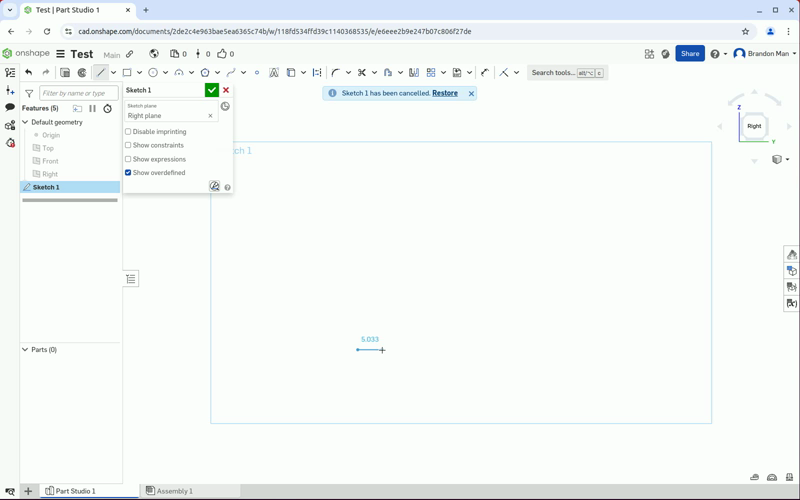
key_up(shift)
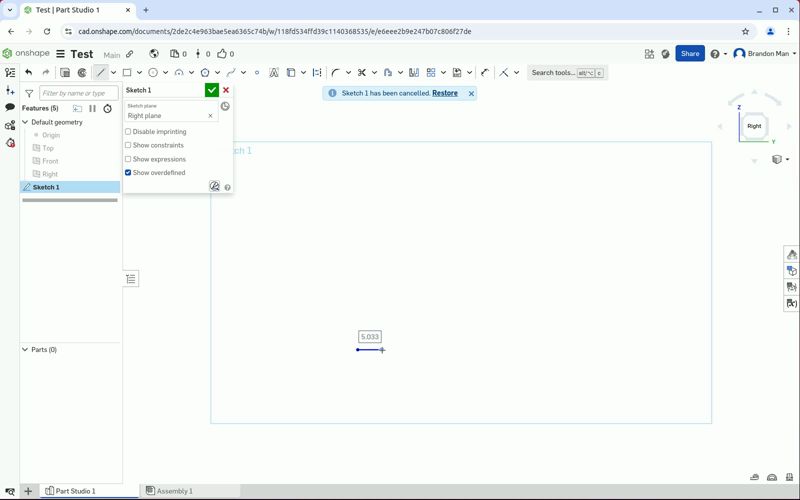
key_down(shift)
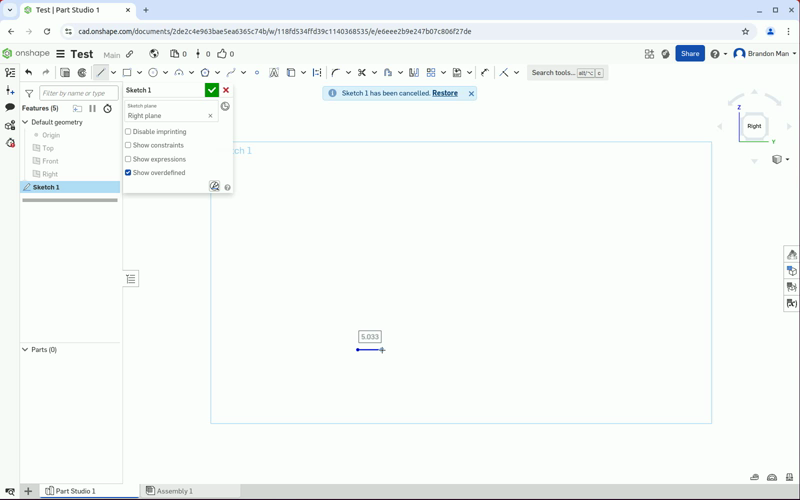
mouse_move(382, 266)
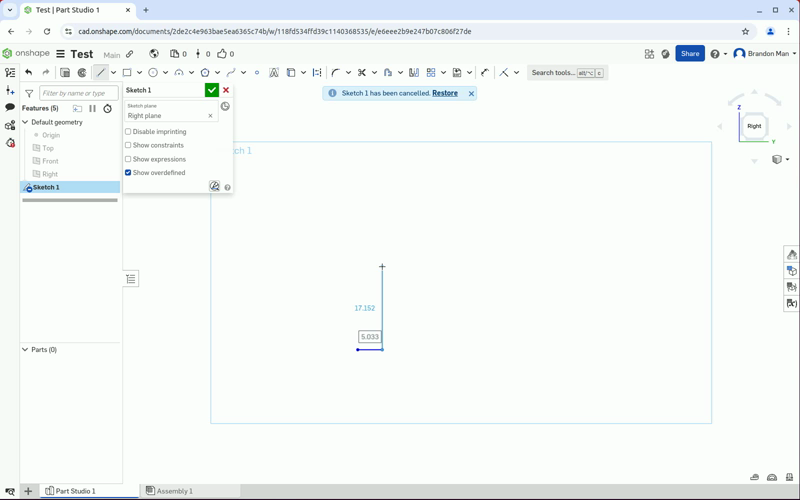
click(382, 266)
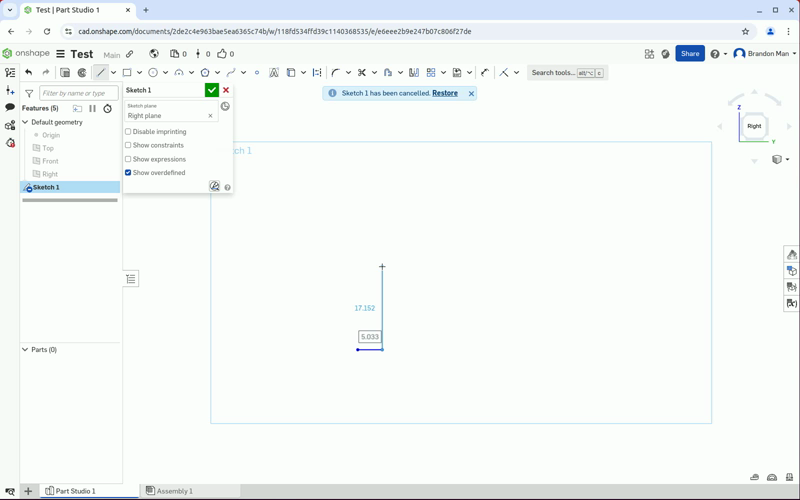
key_up(shift)
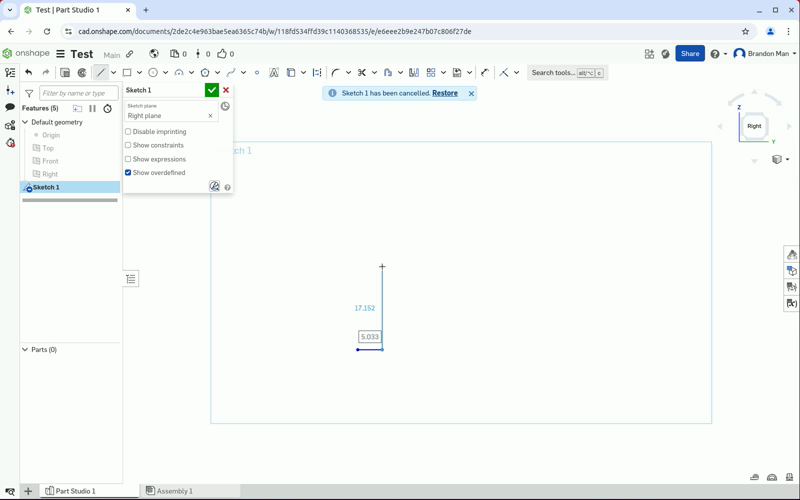
key_down(shift)
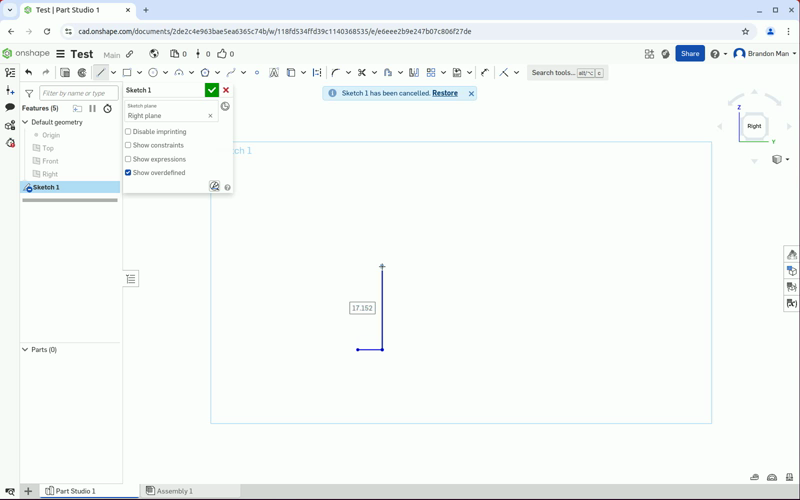
mouse_move(547, 266)
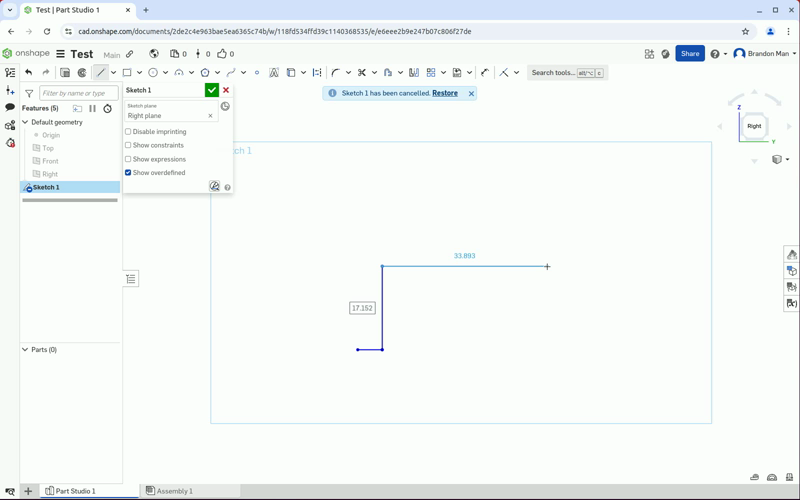
click(547, 266)
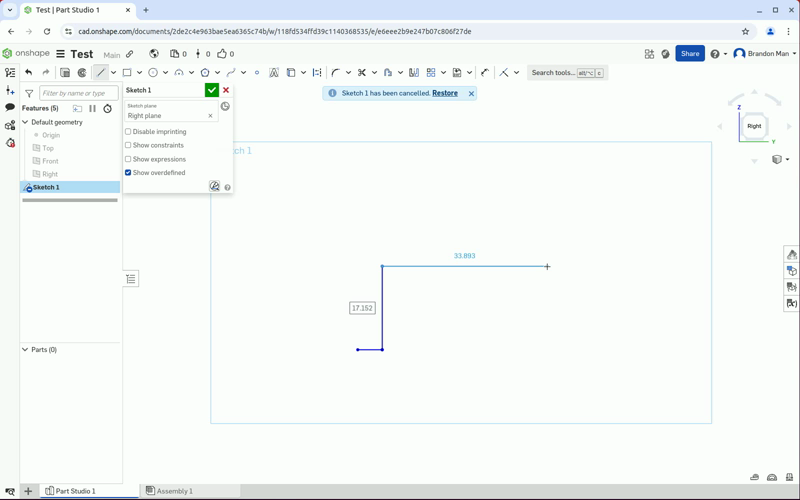
key_up(shift)
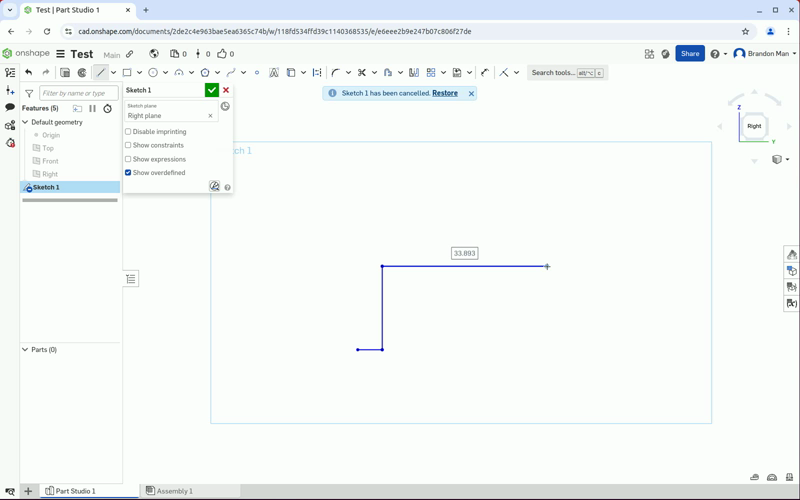
key_down(shift)
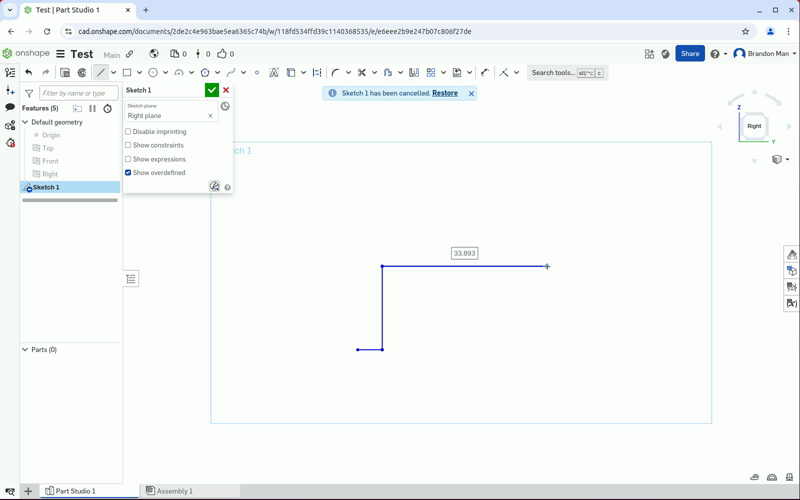
mouse_move(547, 349)
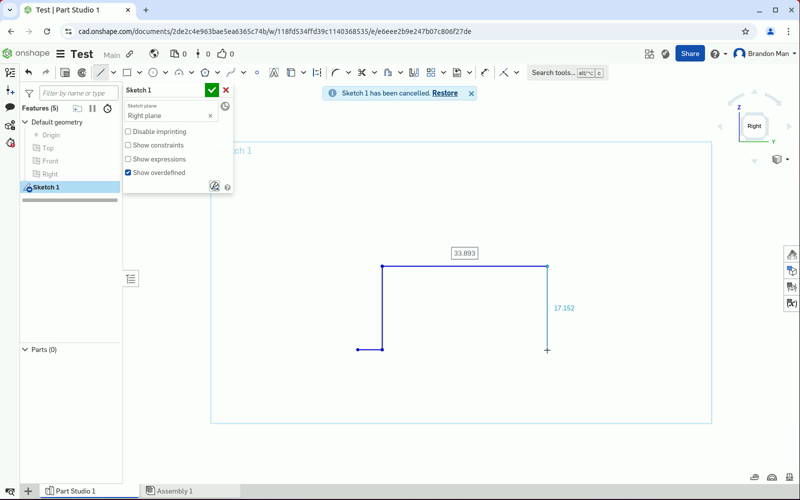
click(547, 349)
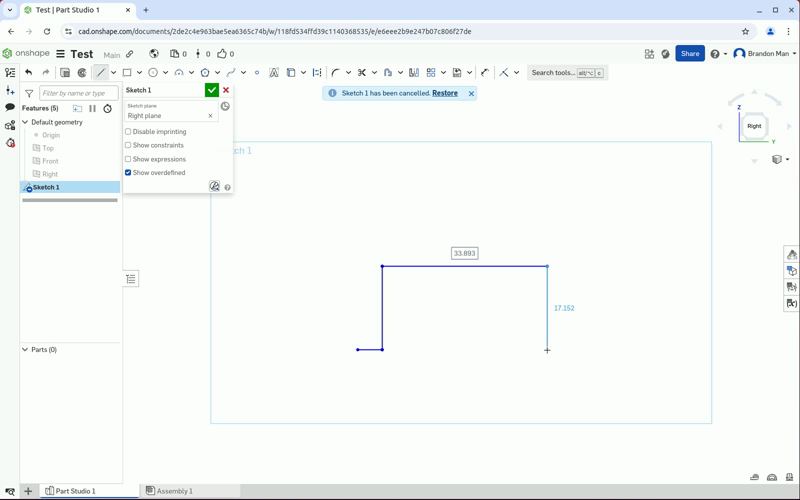
key_up(shift)
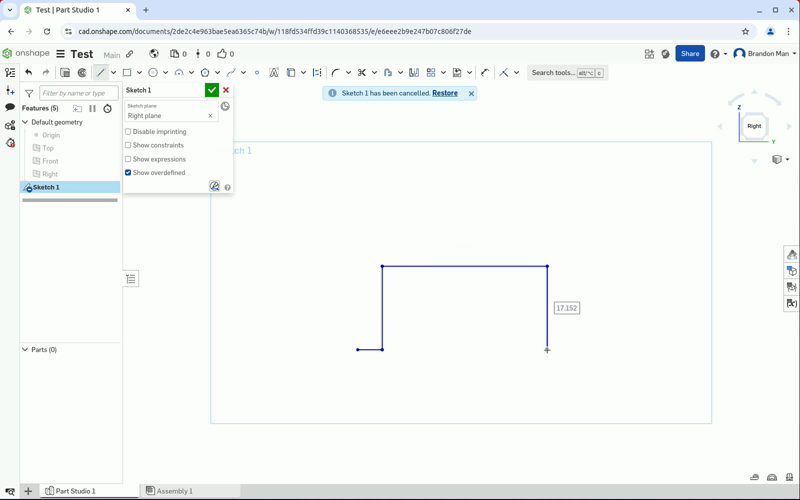
key_down(shift)
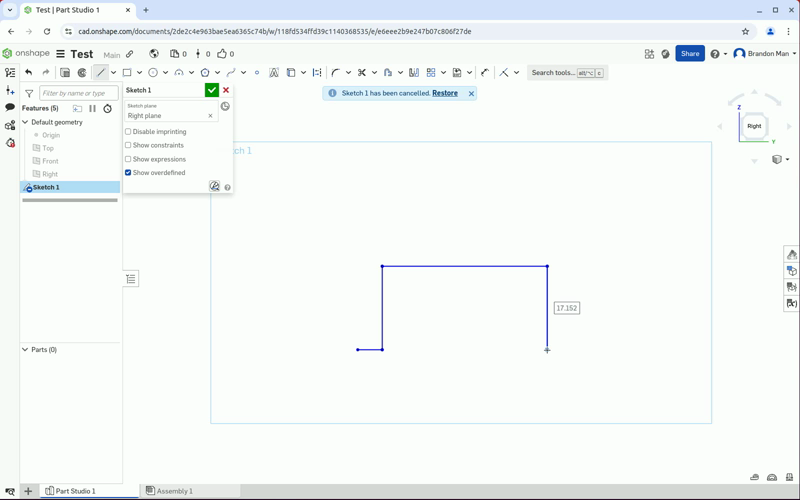
mouse_move(577, 349)
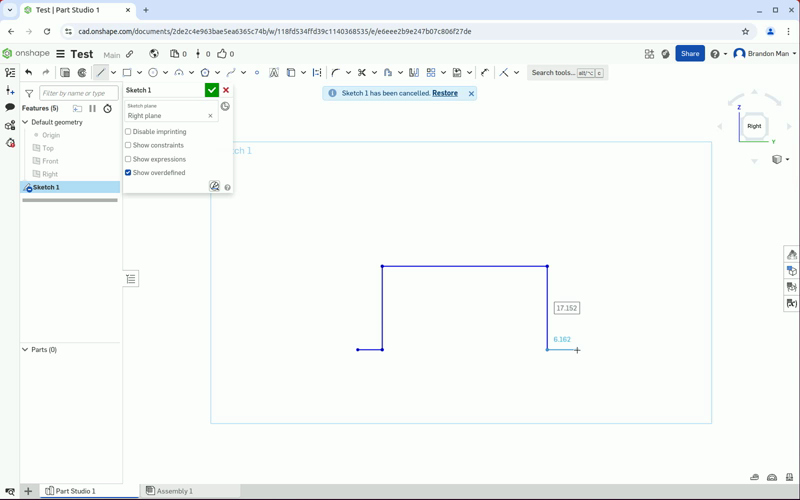
mouse_move(572, 349)
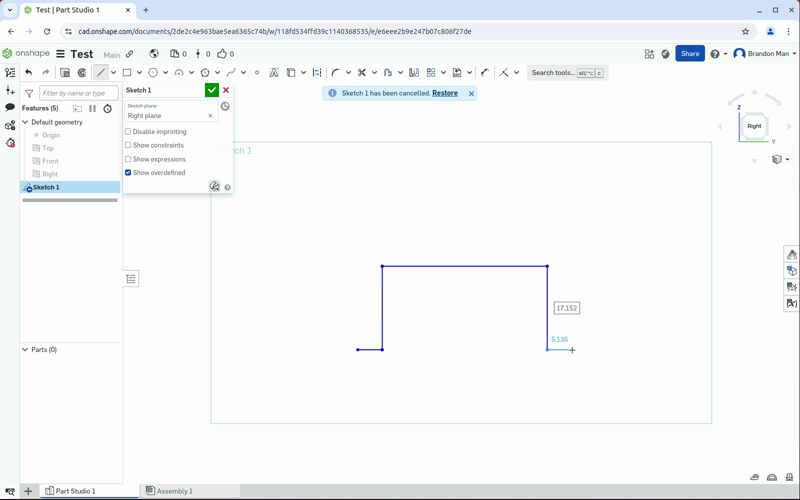
click(572, 349)
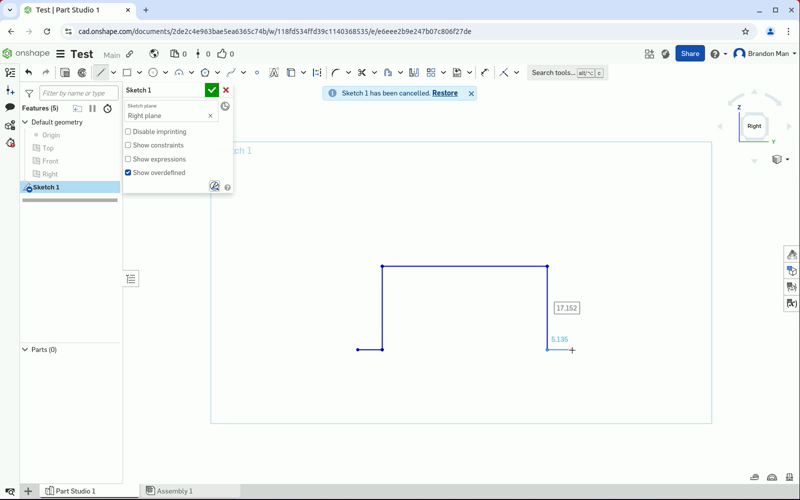
key_up(shift)
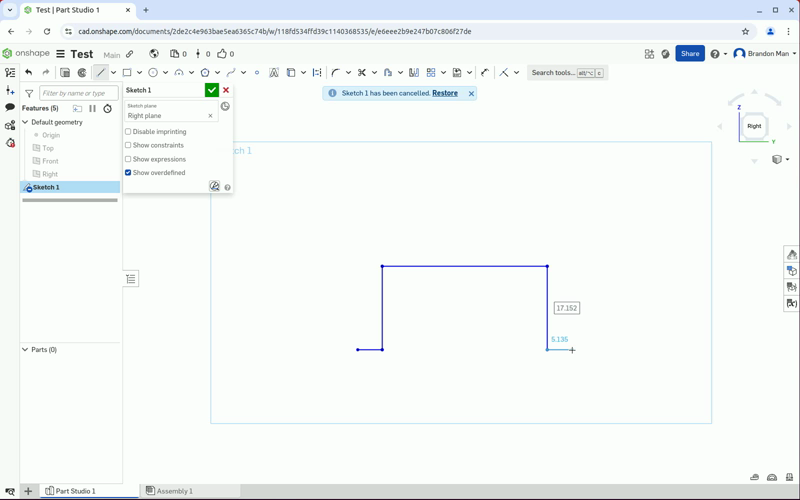
key_down(shift)
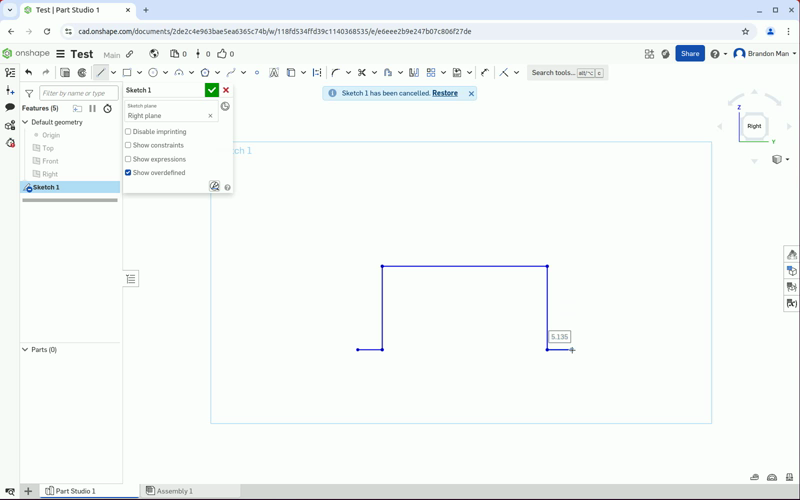
mouse_move(589, 349)
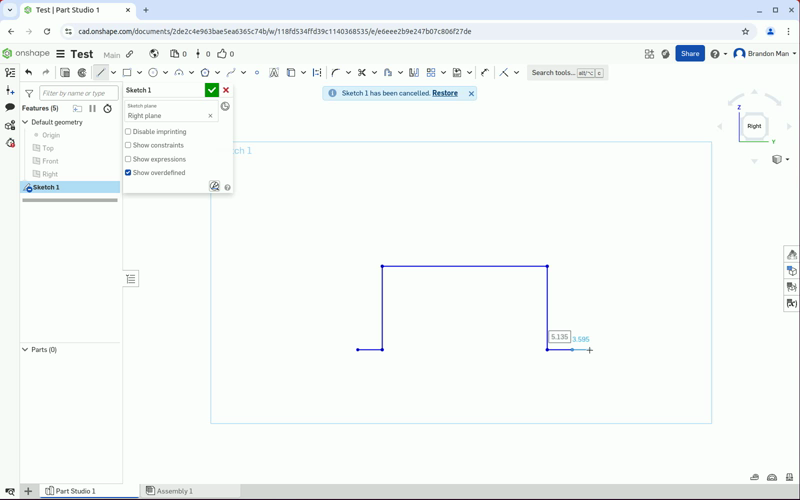
mouse_move(572, 340)
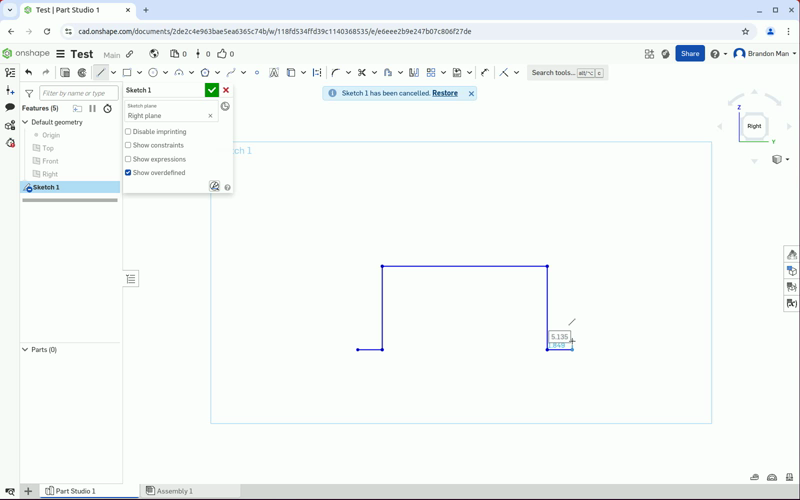
click(572, 340)
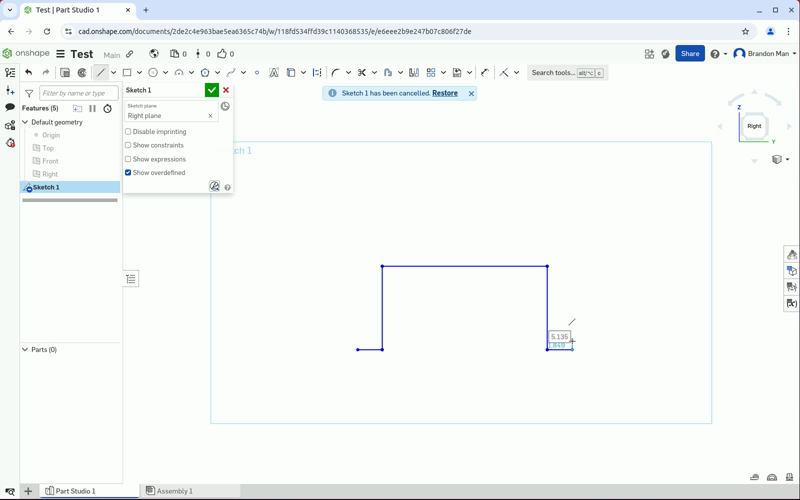
key_up(shift)
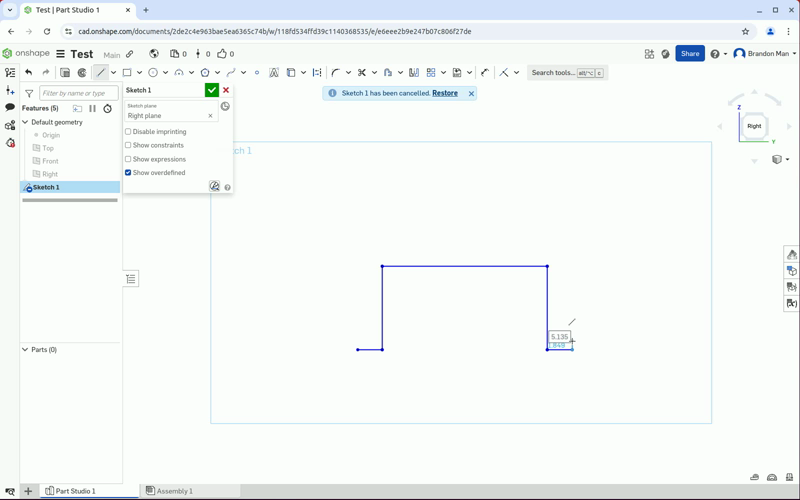
key_down(shift)
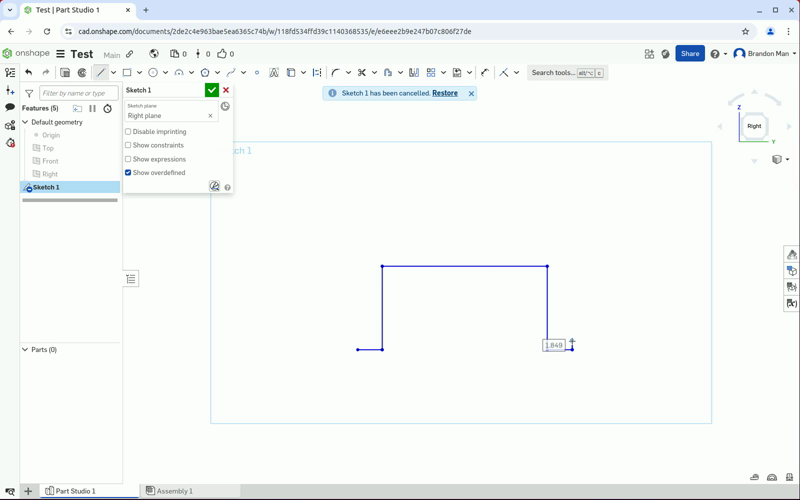
mouse_move(589, 340)
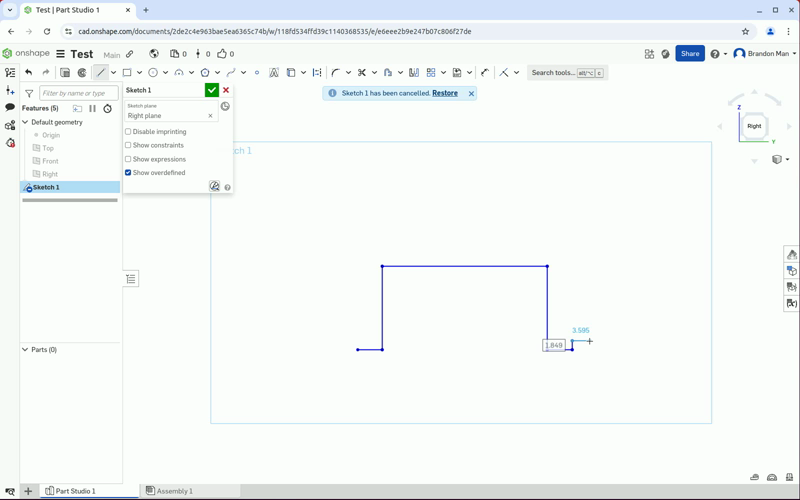
mouse_move(556, 340)
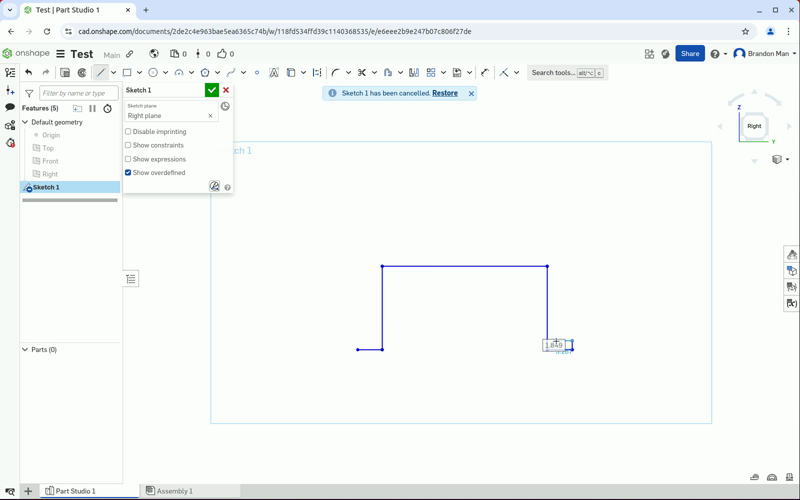
click(556, 340)
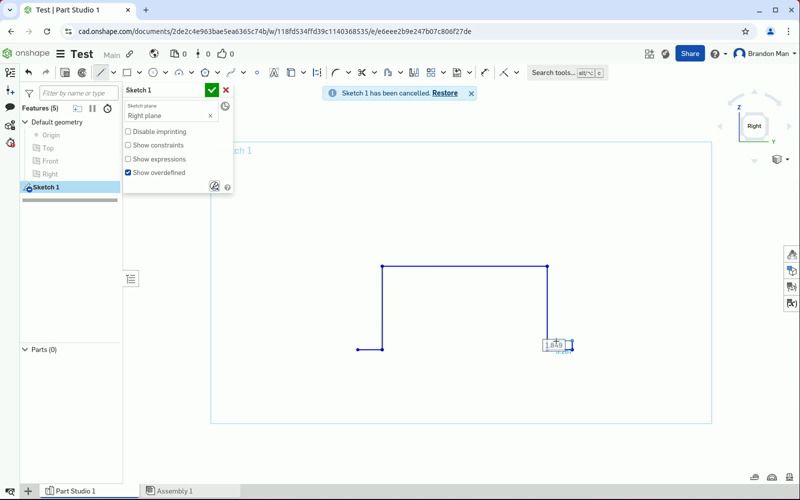
key_up(shift)
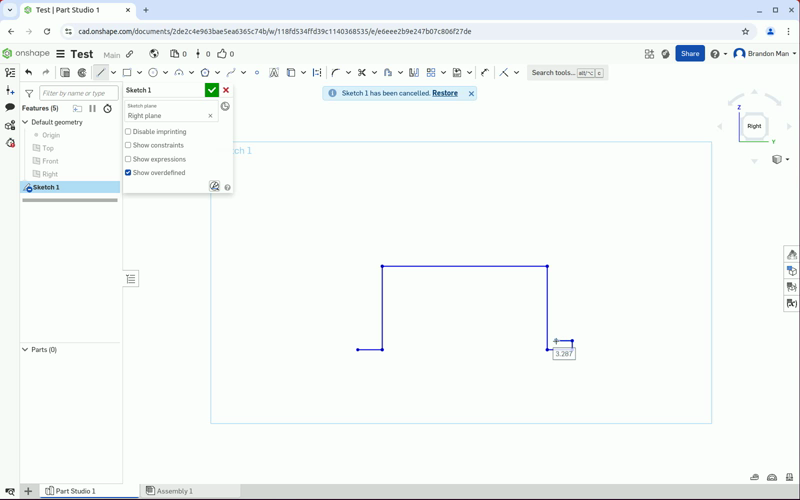
key_down(shift)
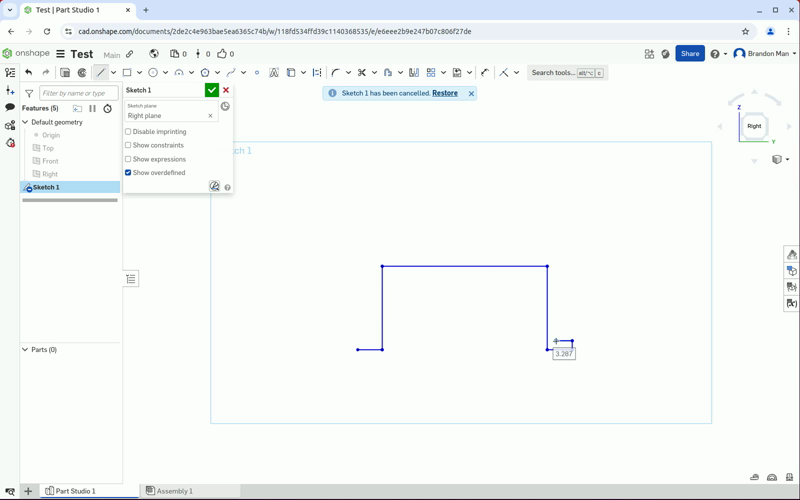
mouse_move(556, 259)
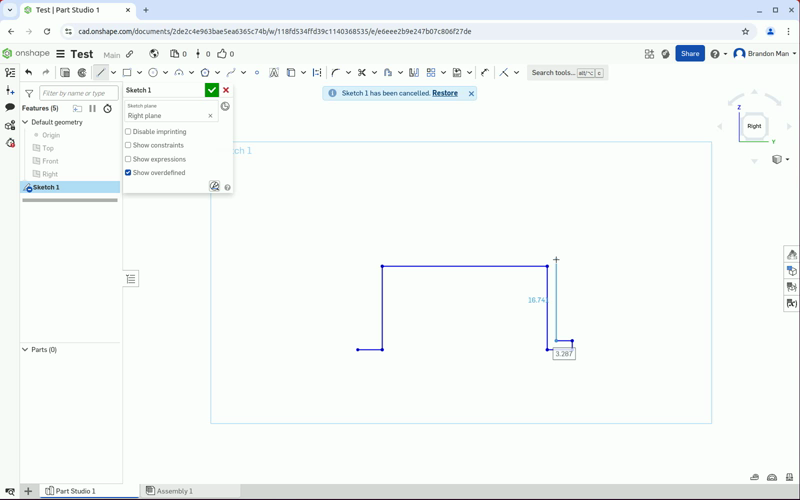
click(556, 259)
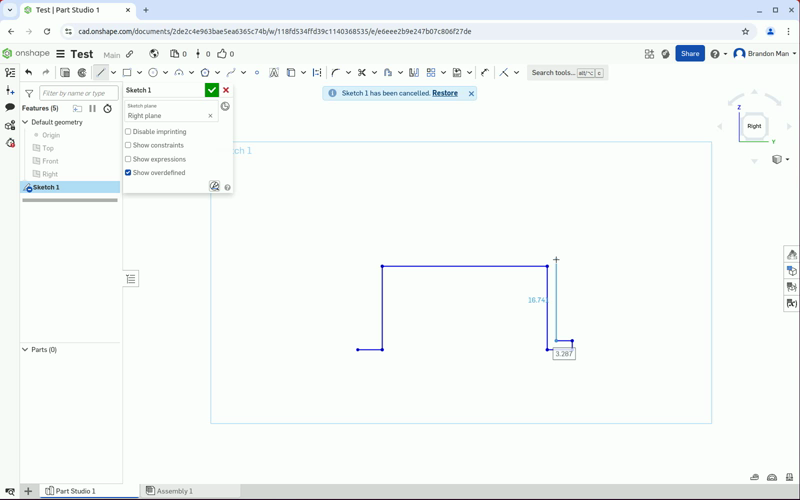
key_up(shift)
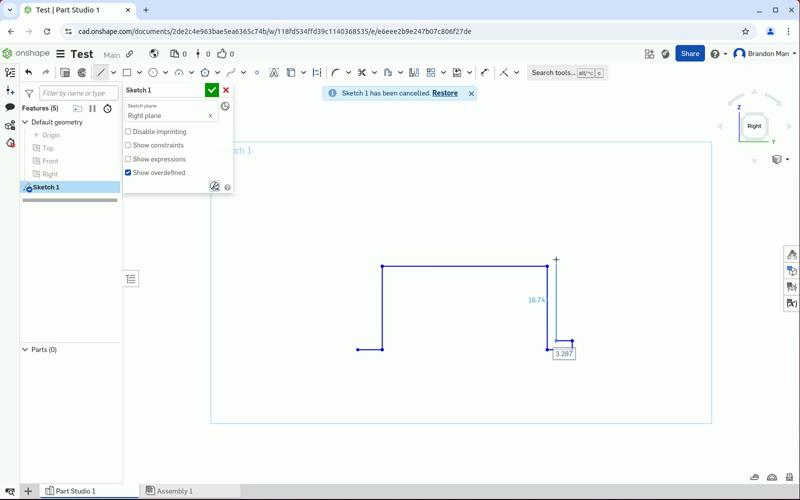
key_down(shift)
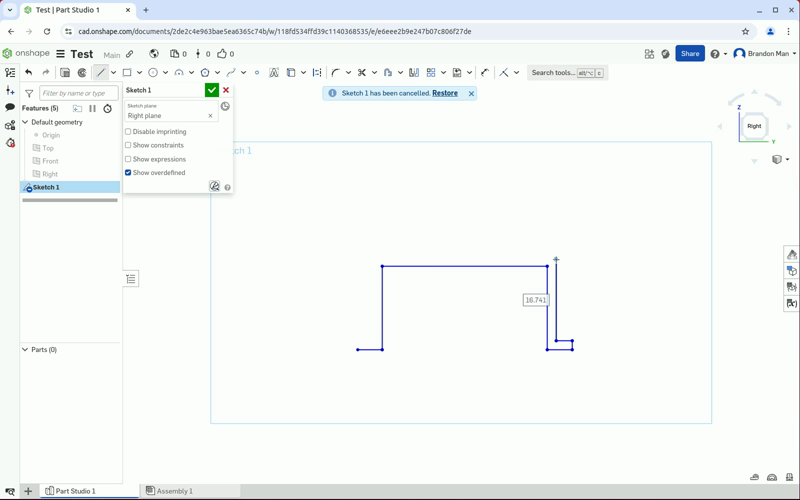
mouse_move(373, 259)
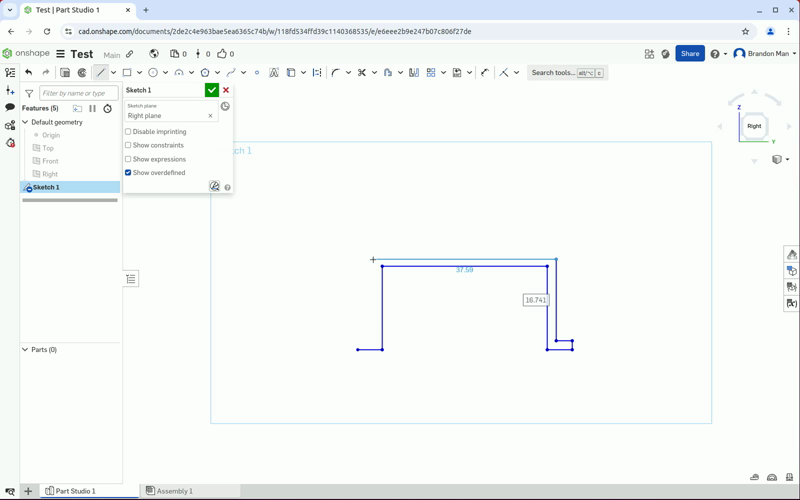
click(373, 259)
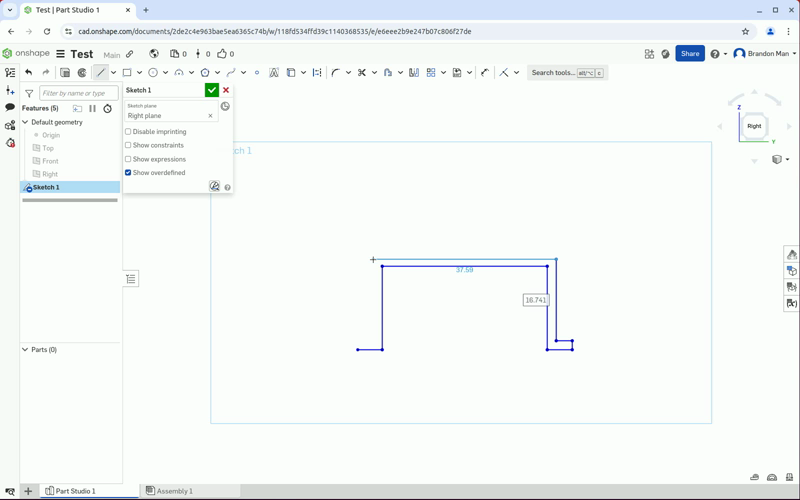
key_up(shift)
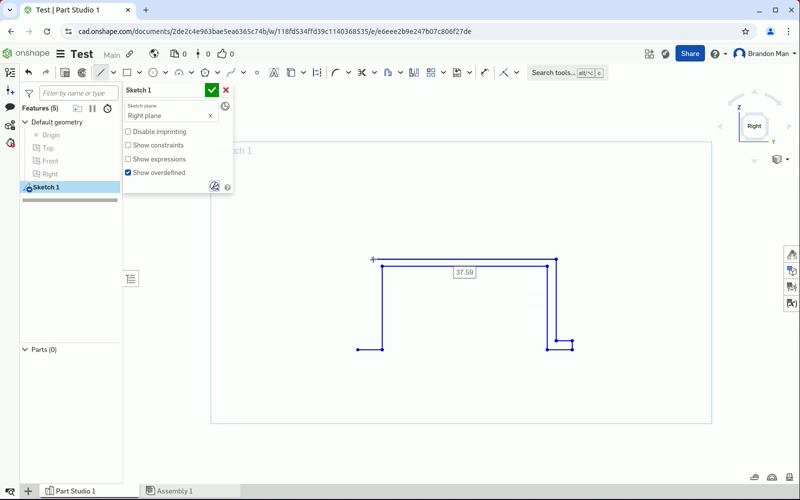
key_down(shift)
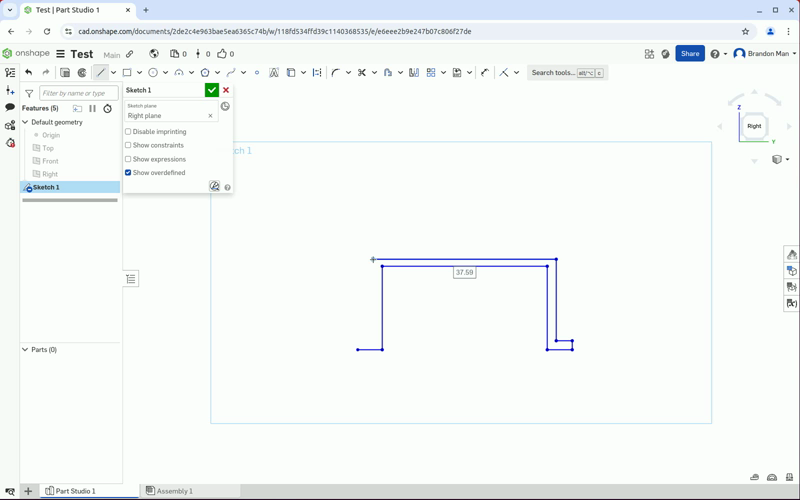
mouse_move(373, 340)
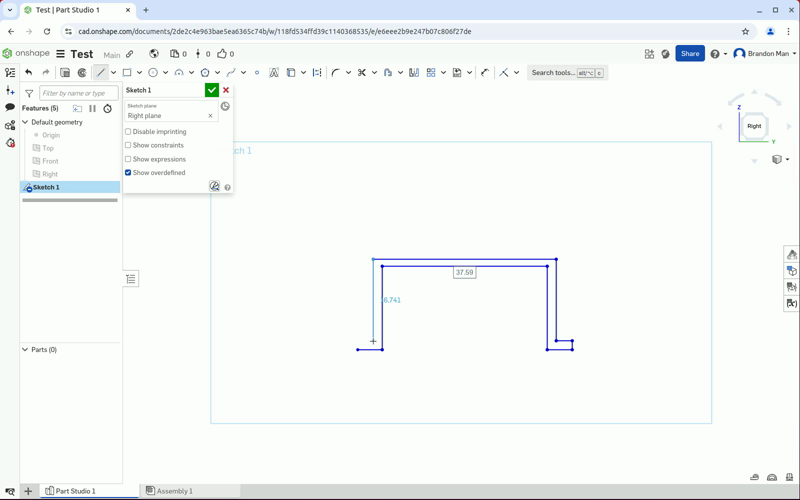
click(373, 340)
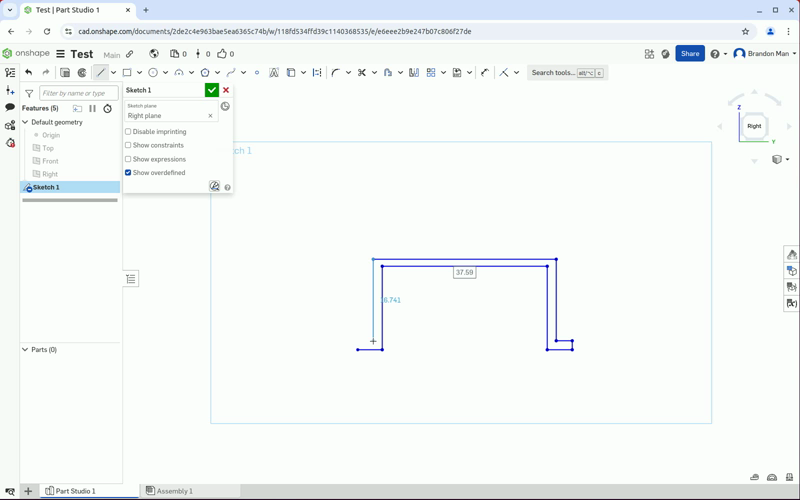
key_up(shift)
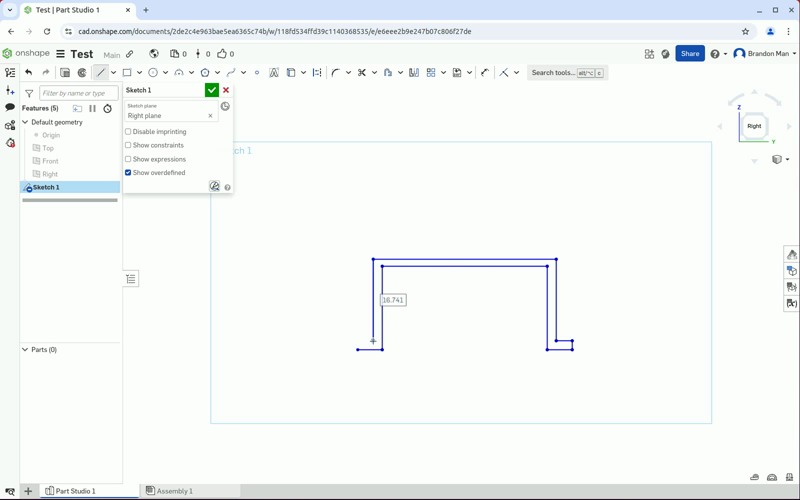
key_down(shift)
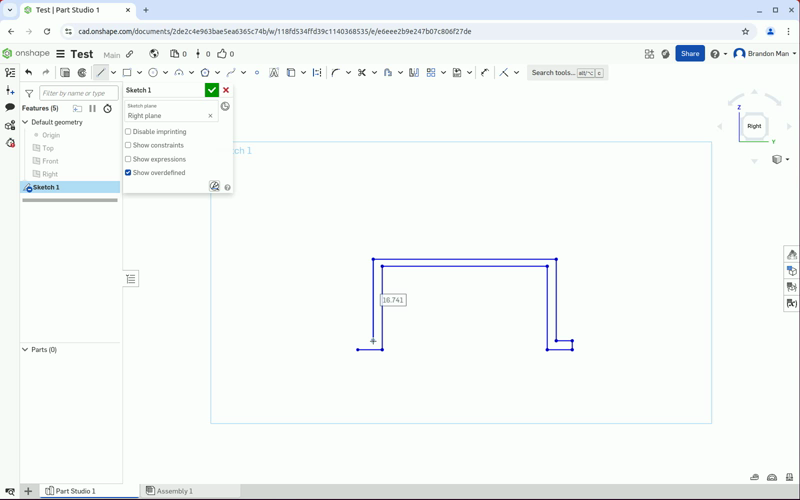
mouse_move(403, 340)
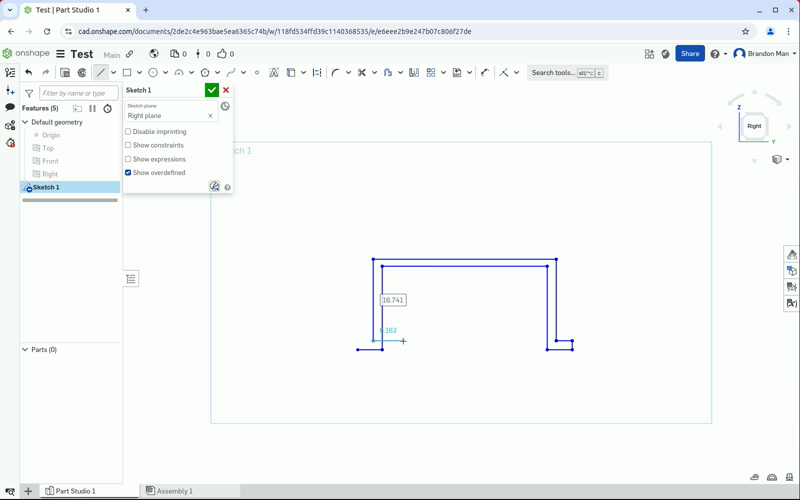
mouse_move(357, 340)
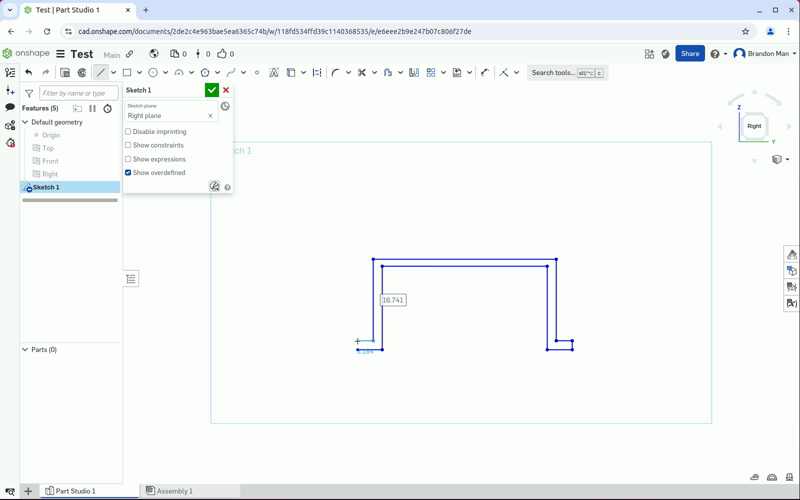
click(357, 340)
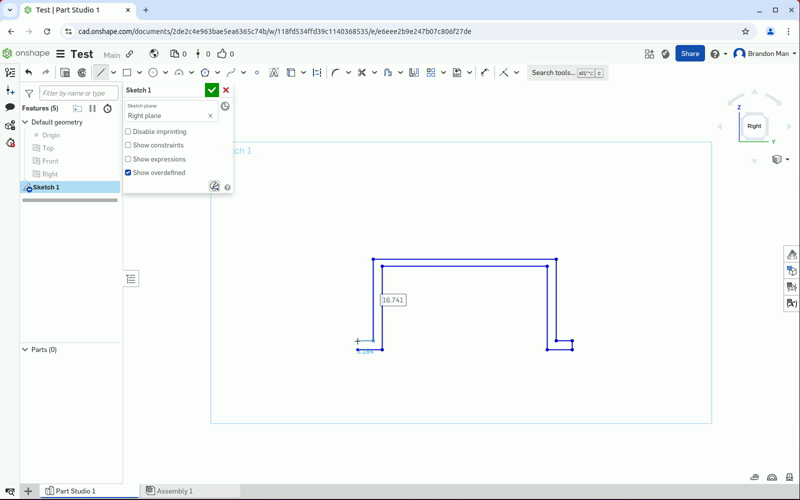
key_up(shift)
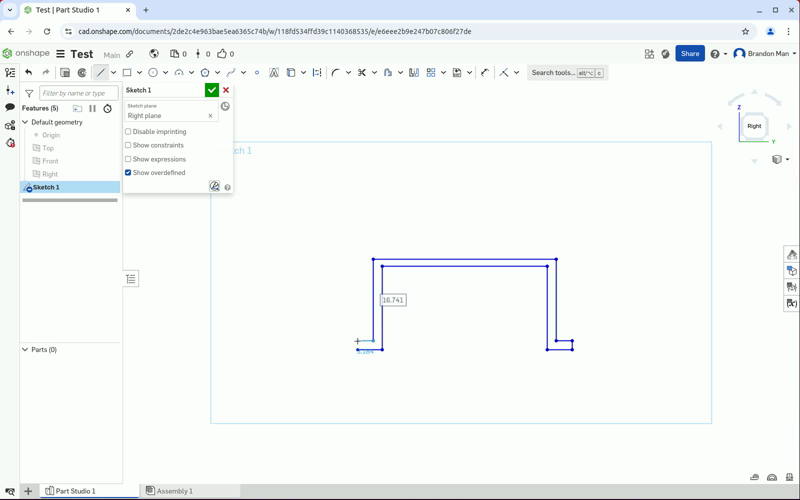
mouse_move(387, 340)
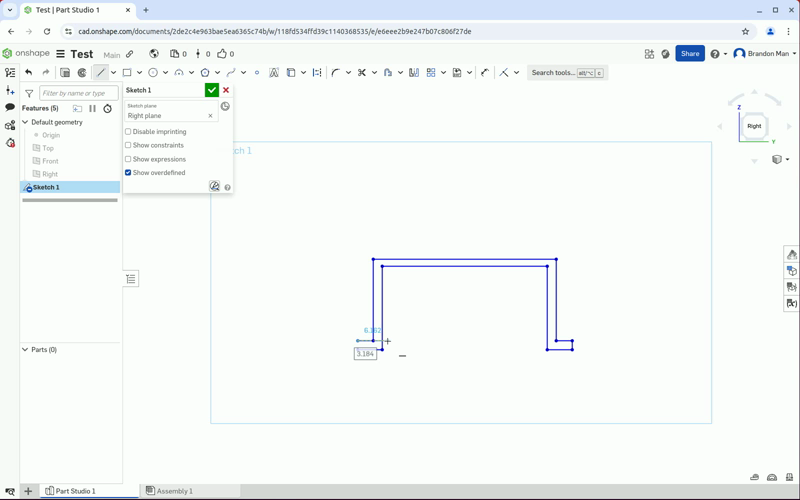
key_down(shift)
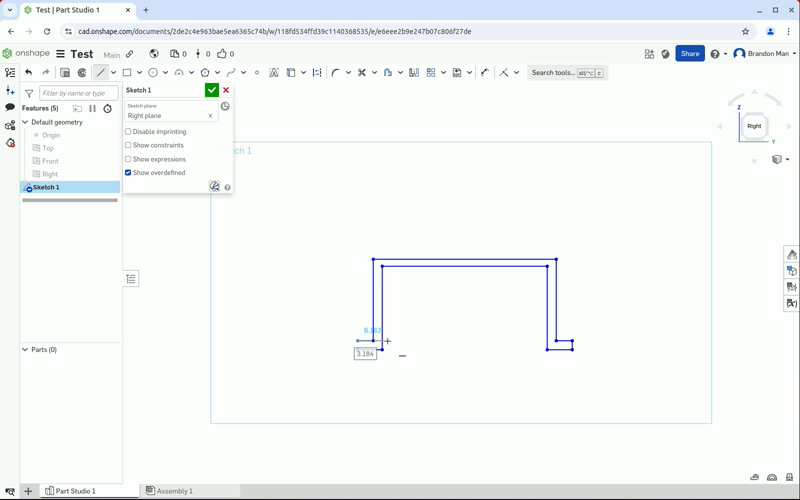
mouse_move(357, 349)
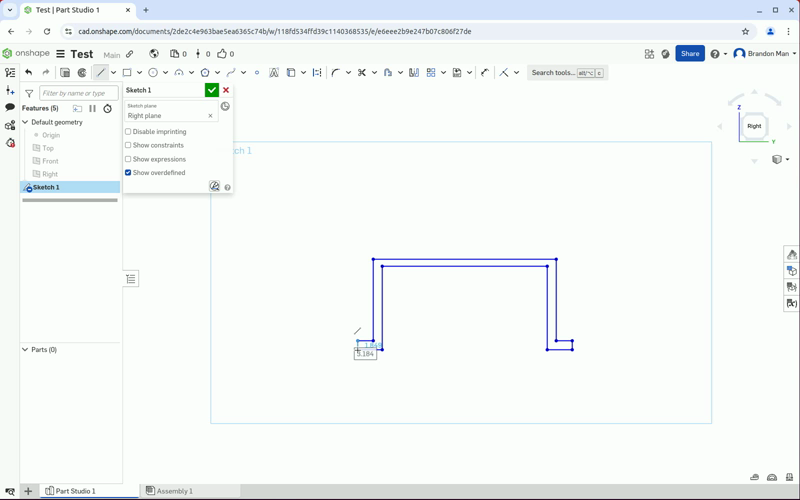
key_up(shift)
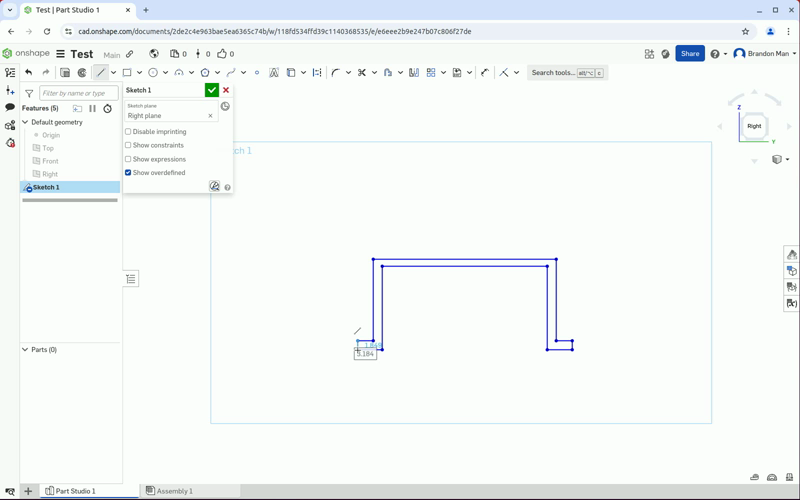
click(357, 349)
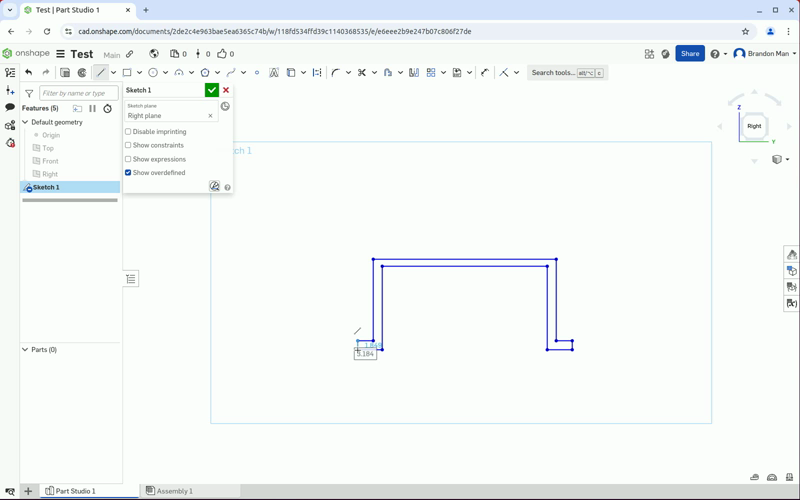
key(esc)
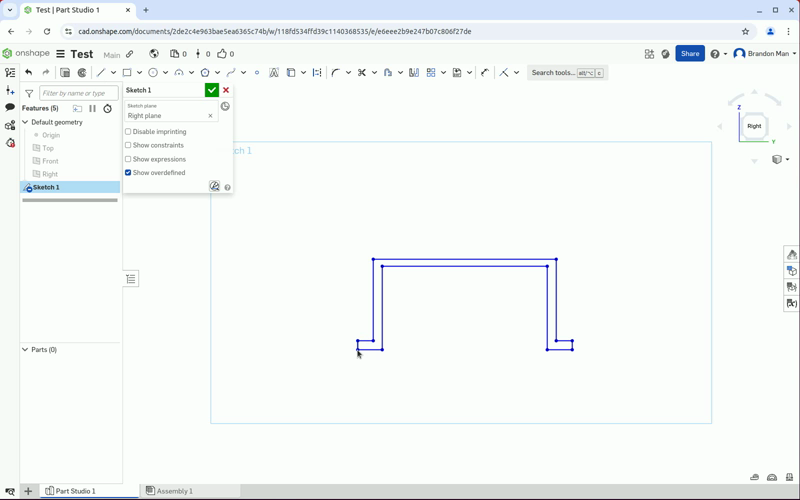
mouse_move(533, 261)
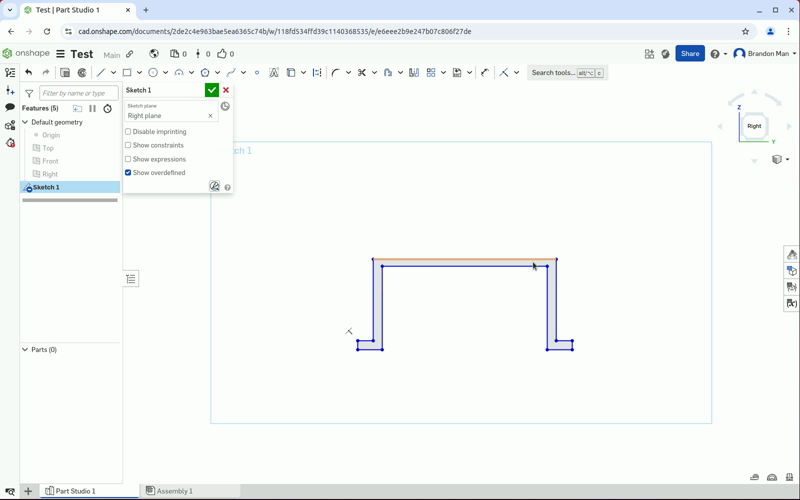
click(533, 261)
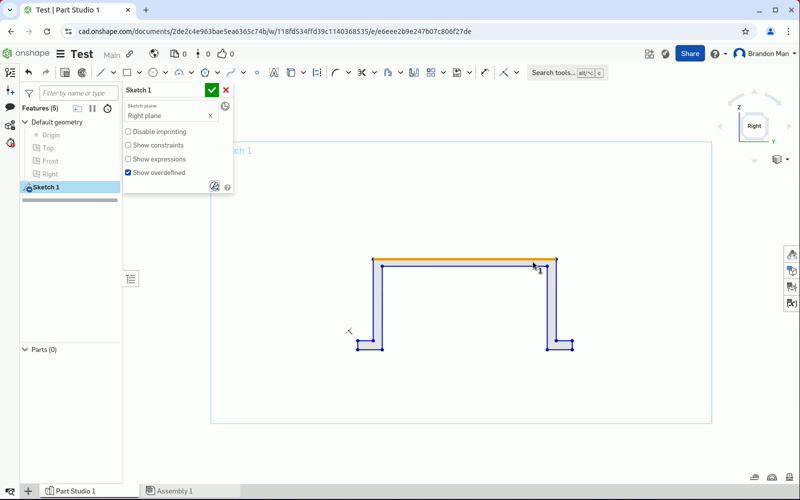
mouse_move(73, 352)
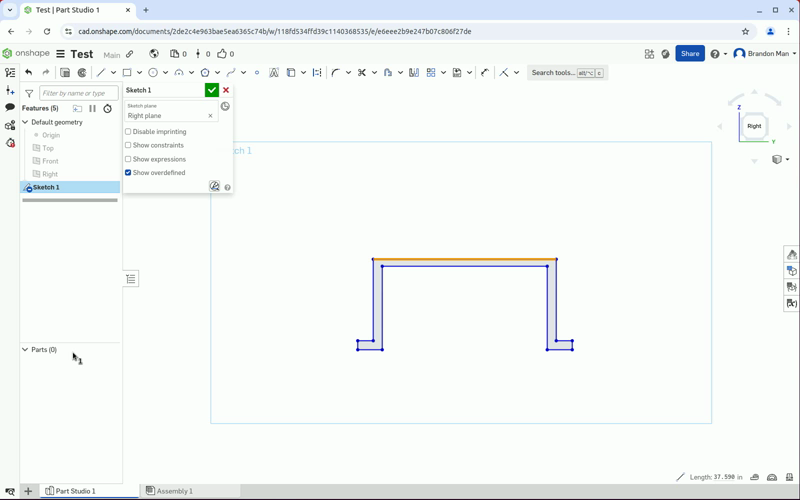
key(shift+y)
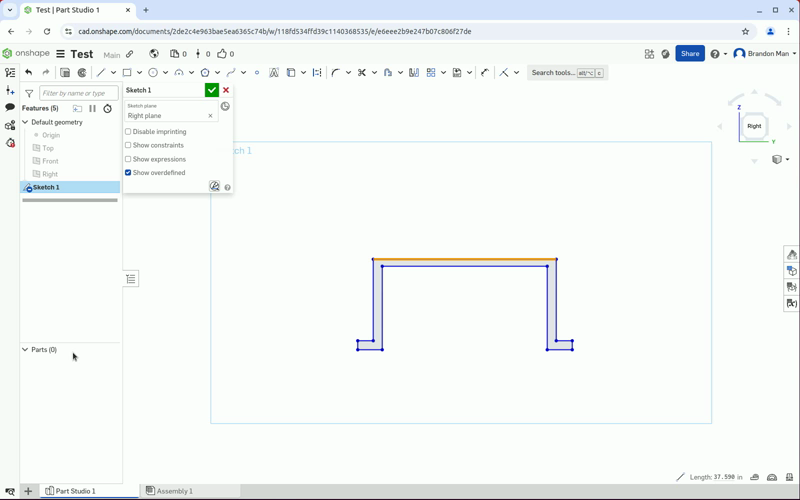
key(shift+e)
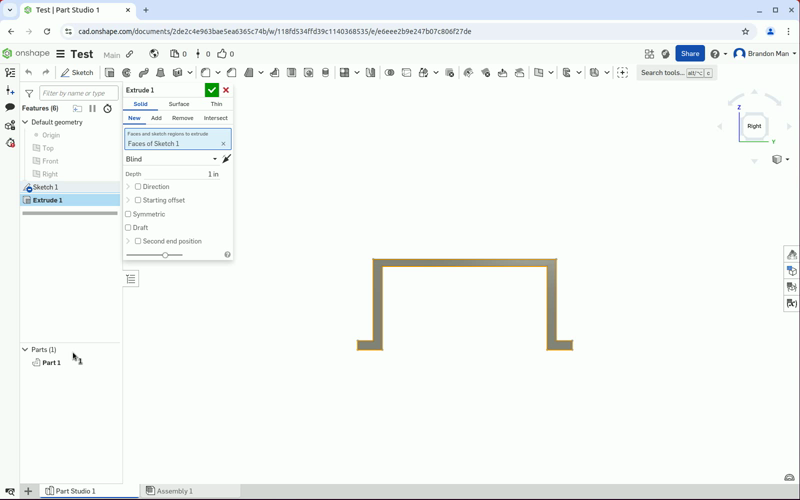
mouse_move(143, 106)
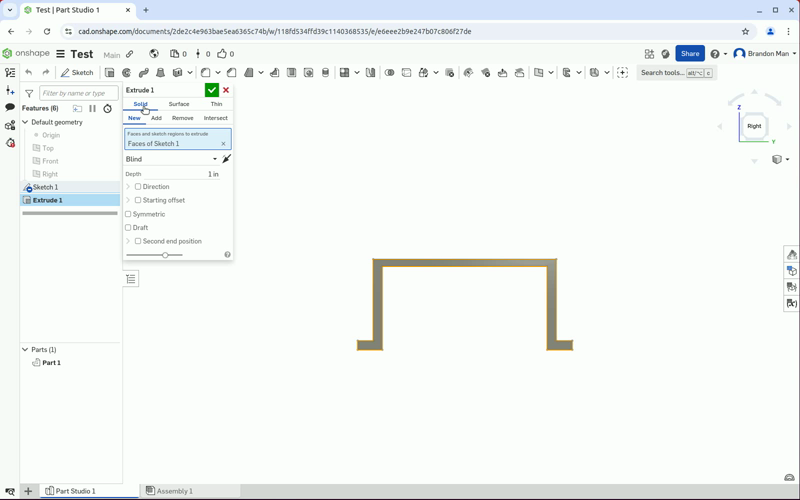
click(143, 106)
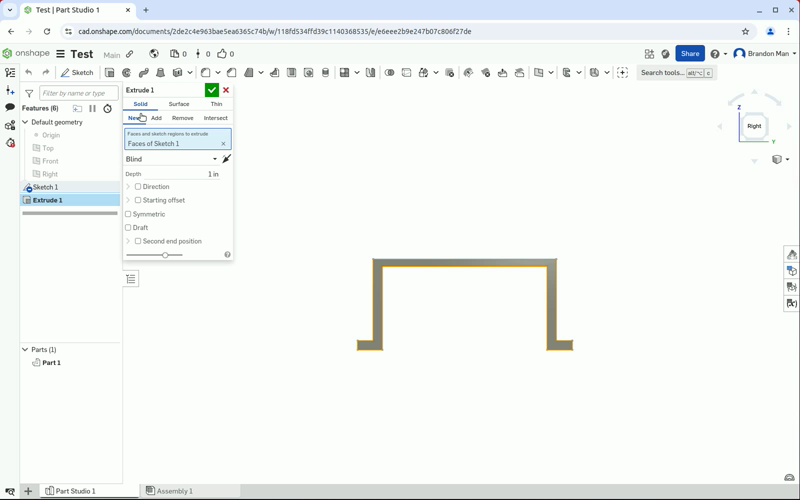
mouse_move(137, 120)
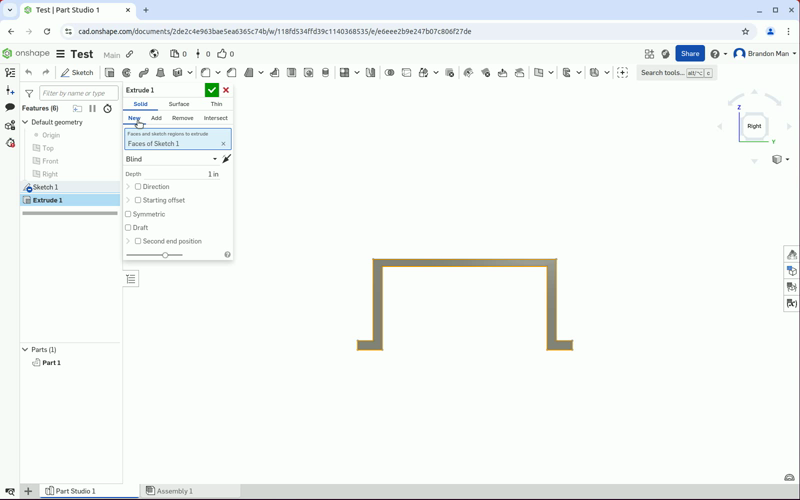
click(137, 120)
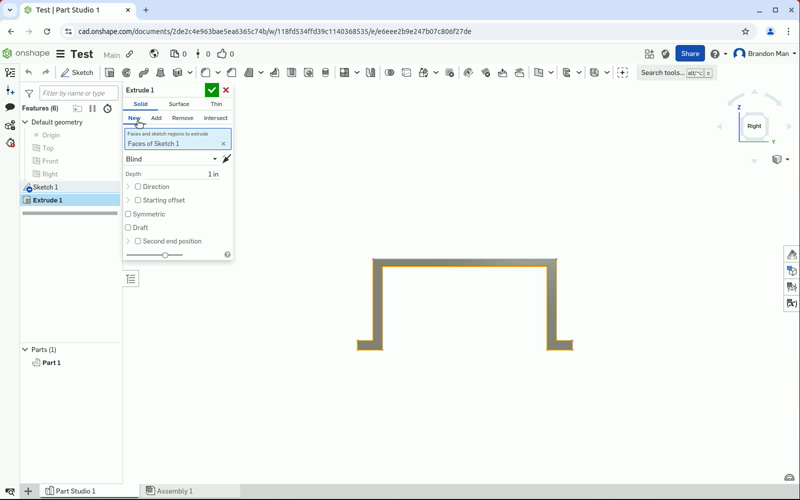
key(tab, 4)
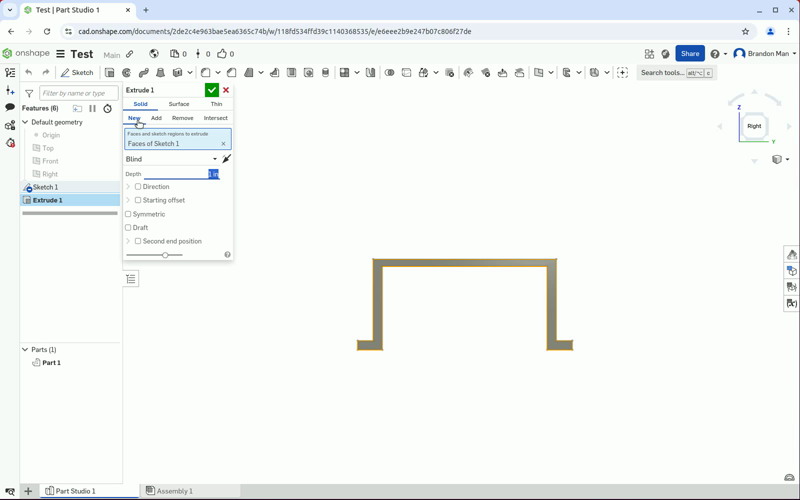
text(4.333)
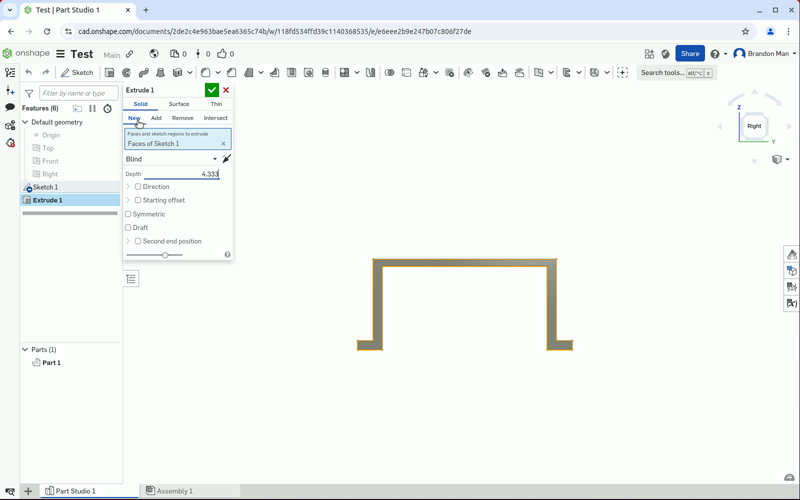
key(enter)
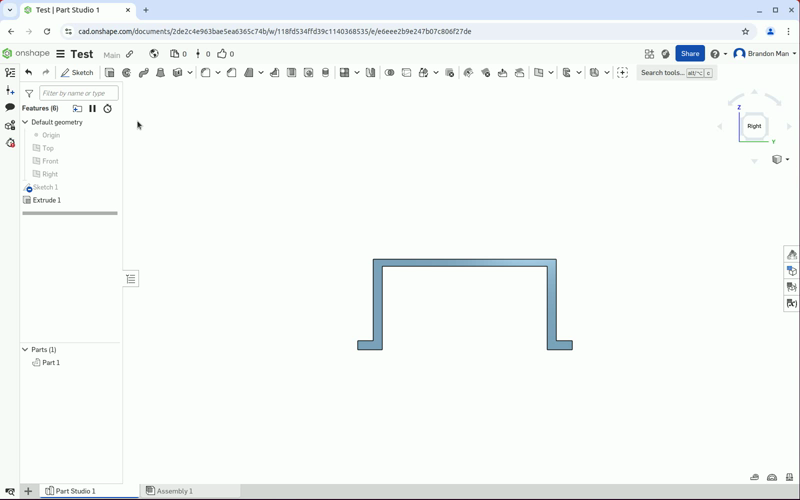
key(shift+h)
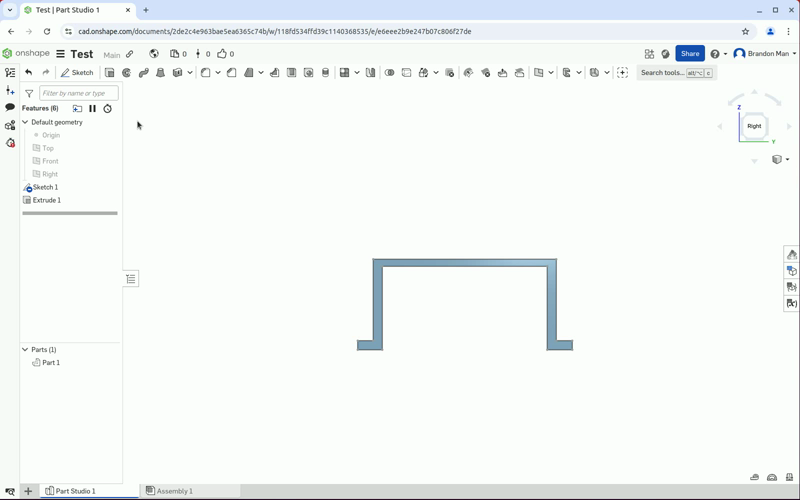
key(shift+h)
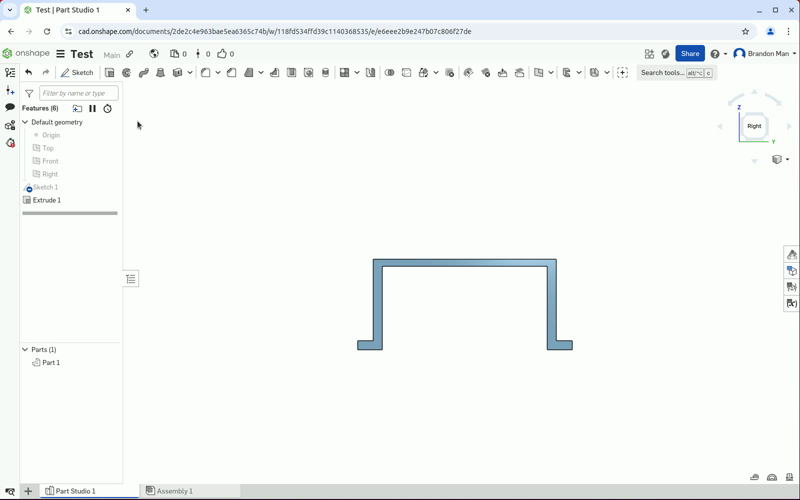
mouse_move(73, 189)
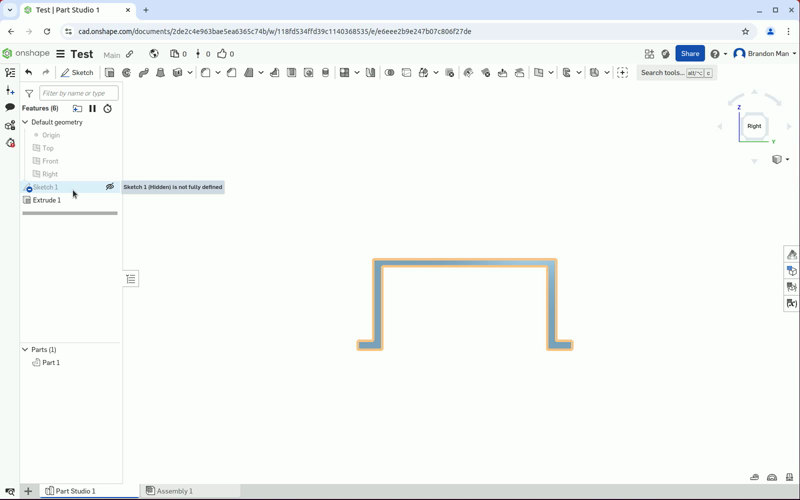
click(73, 189)
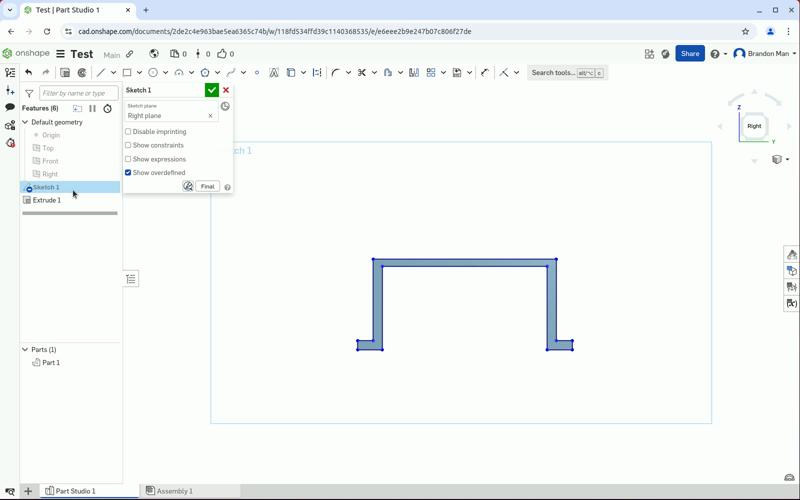
mouse_move(229, 92)
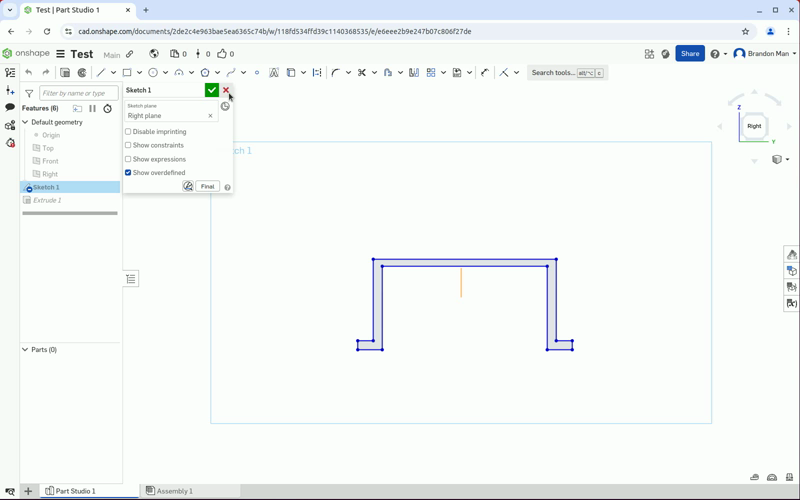
click(229, 92)
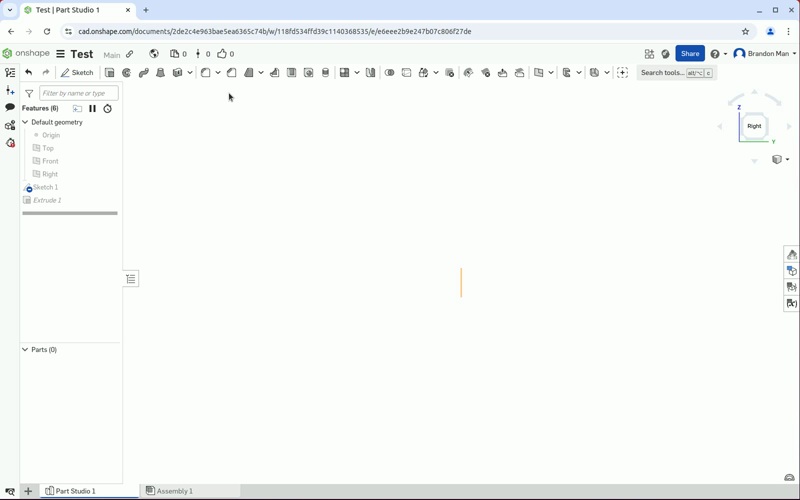
mouse_move(73, 352)
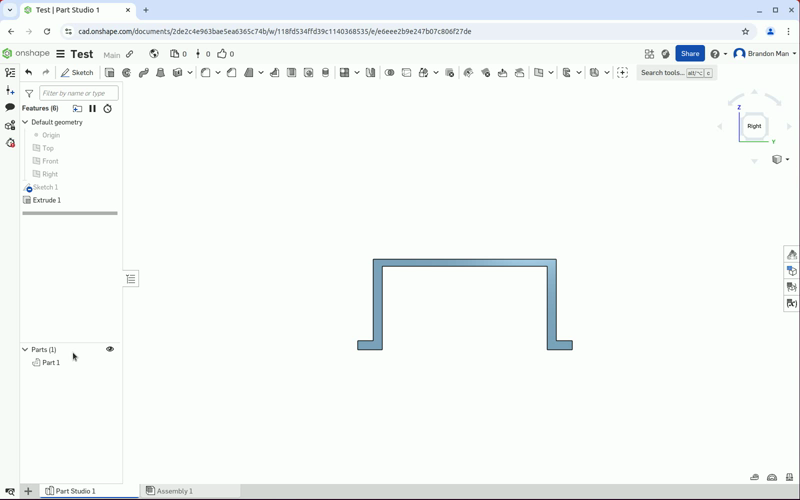
key(y)
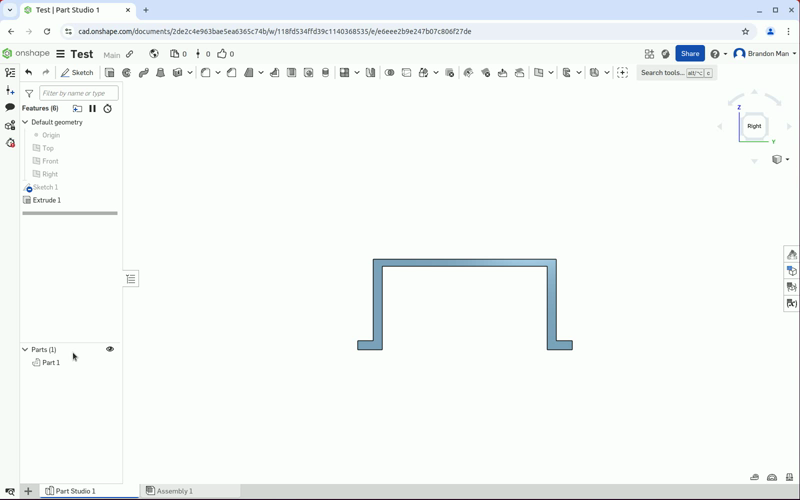
key(shift+p)
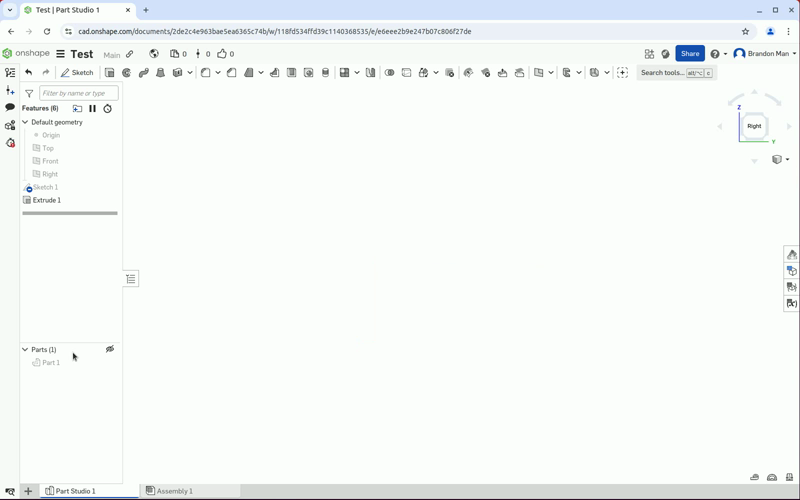
key(space)
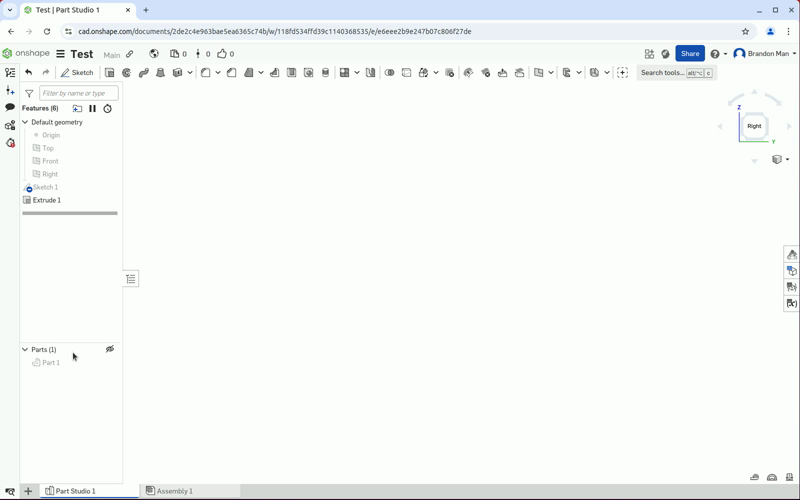
key_down(shift)
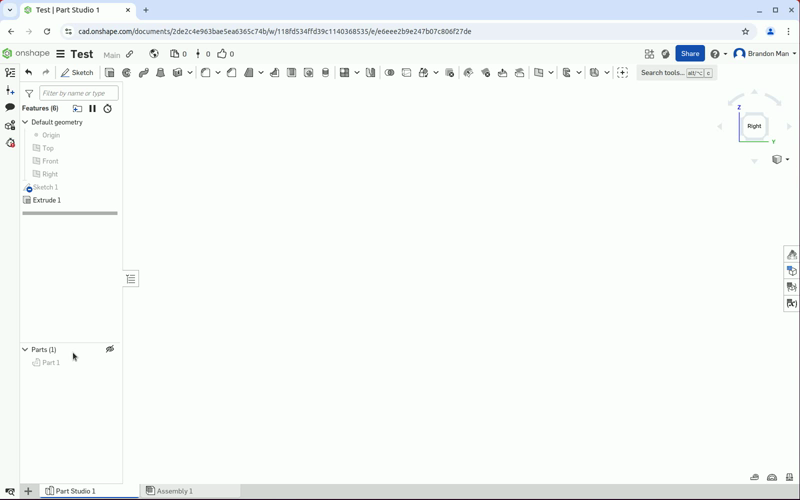
key(right)
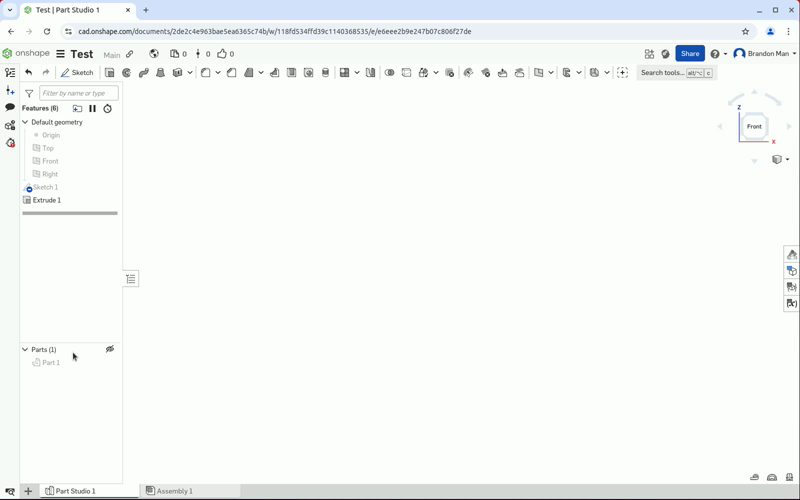
key_up(shift)
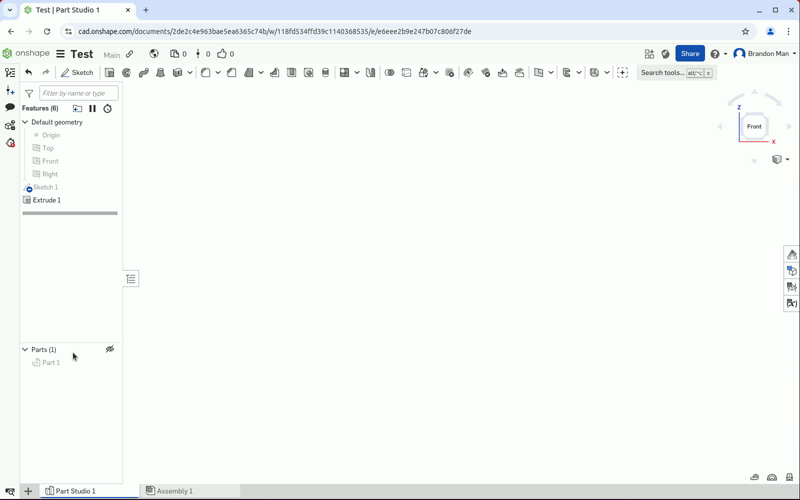
key(space)
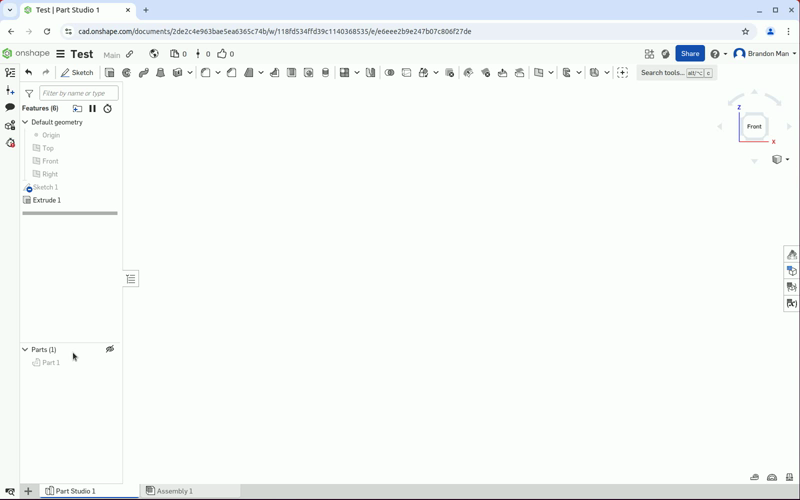
key_down(shift)
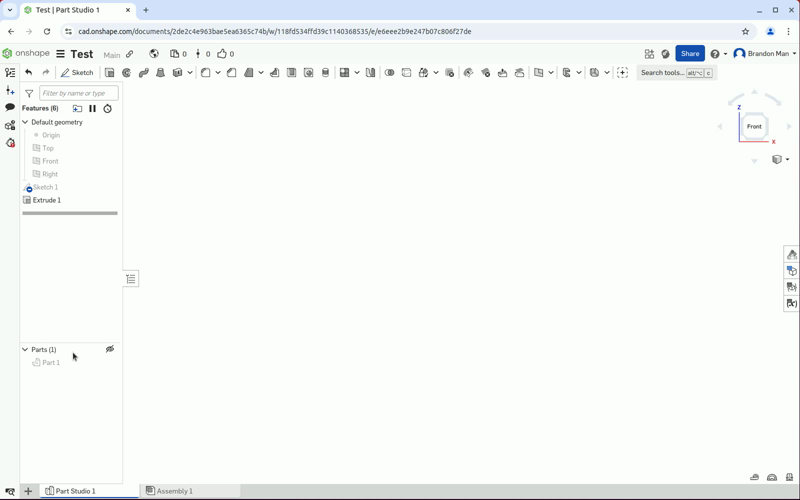
key(down)
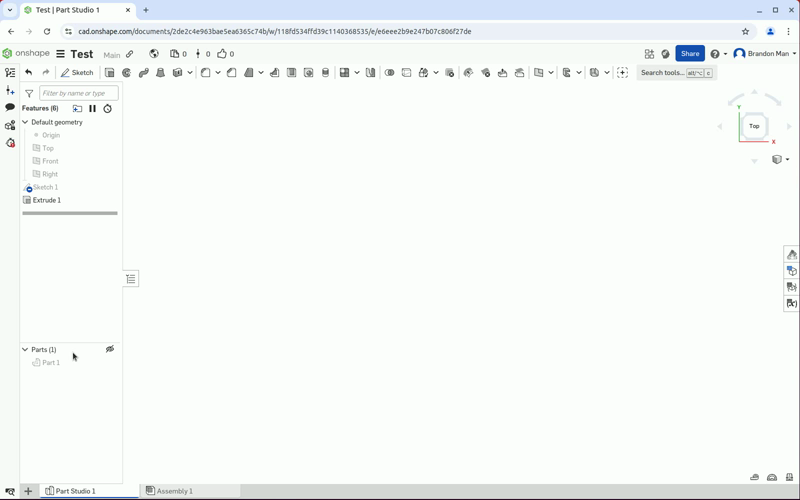
key_up(shift)
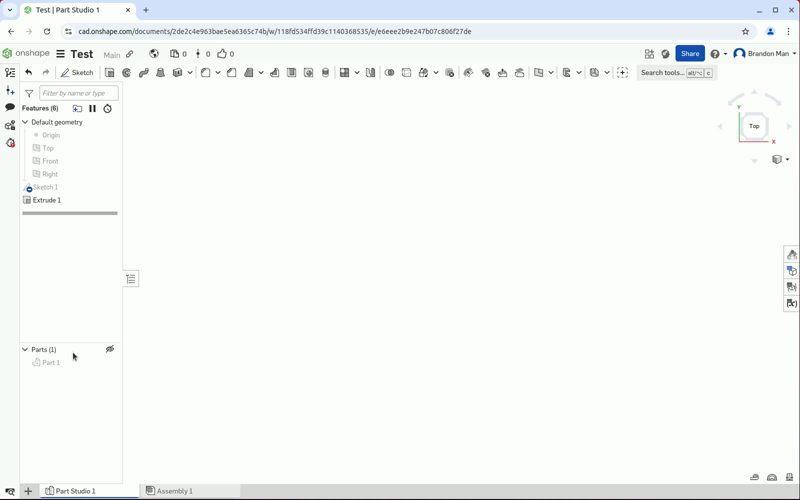
mouse_move(73, 352)
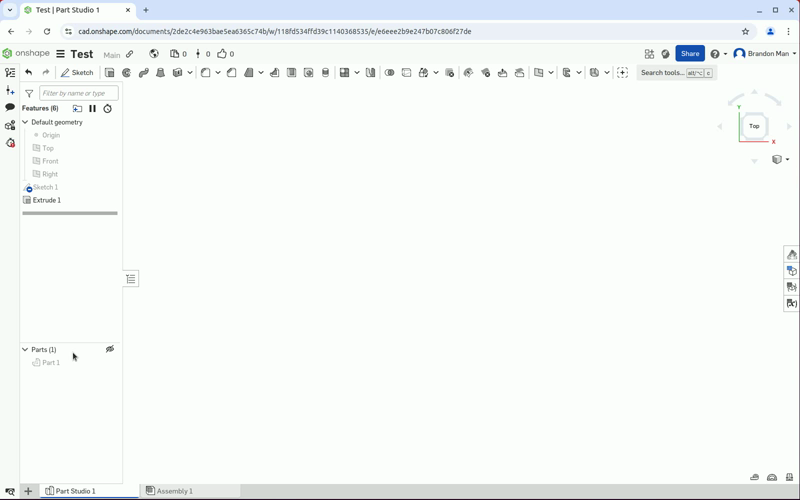
key(shift+y)
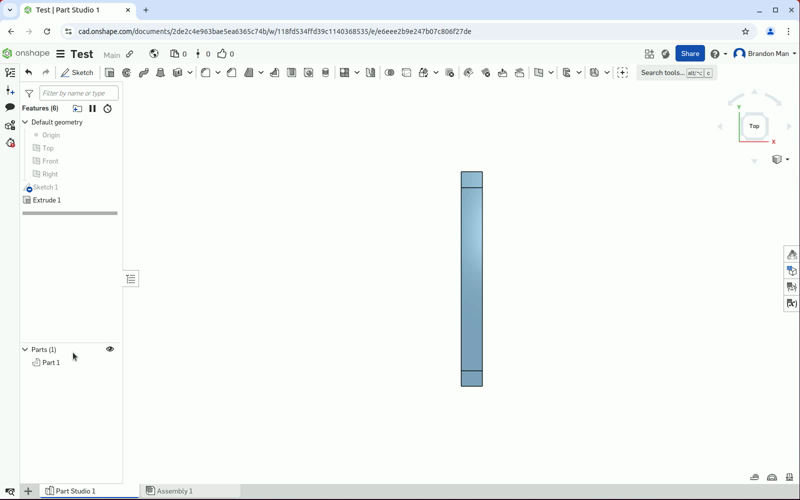
mouse_move(541, 75)
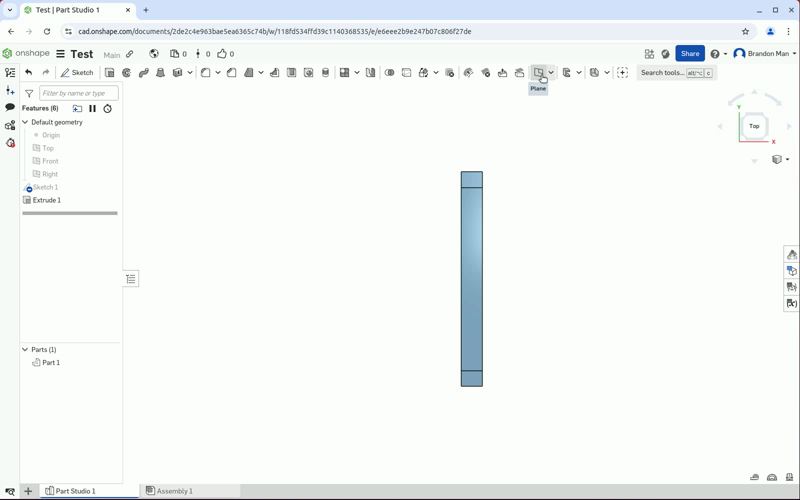
click(541, 75)
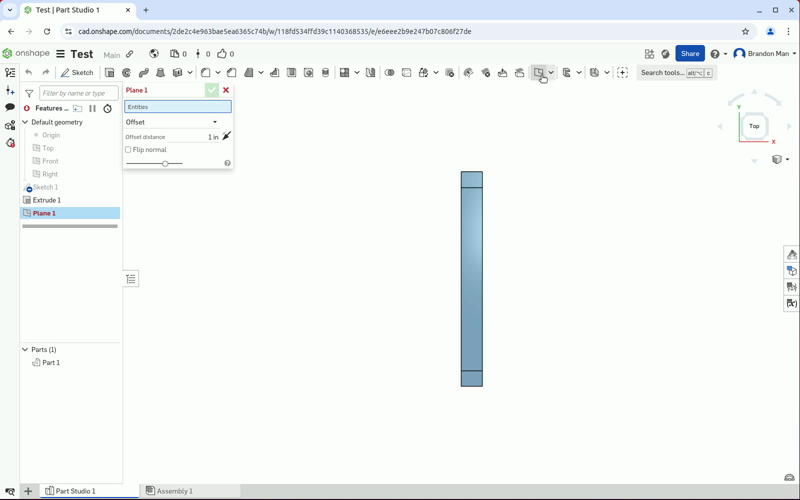
mouse_move(73, 150)
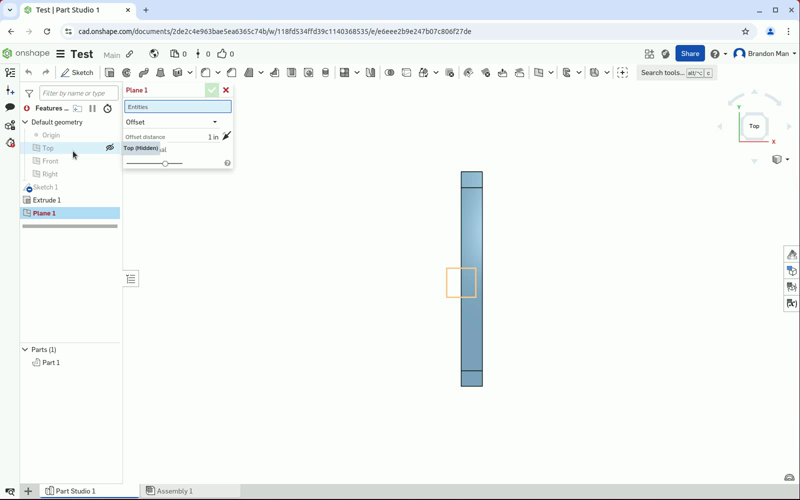
click(73, 150)
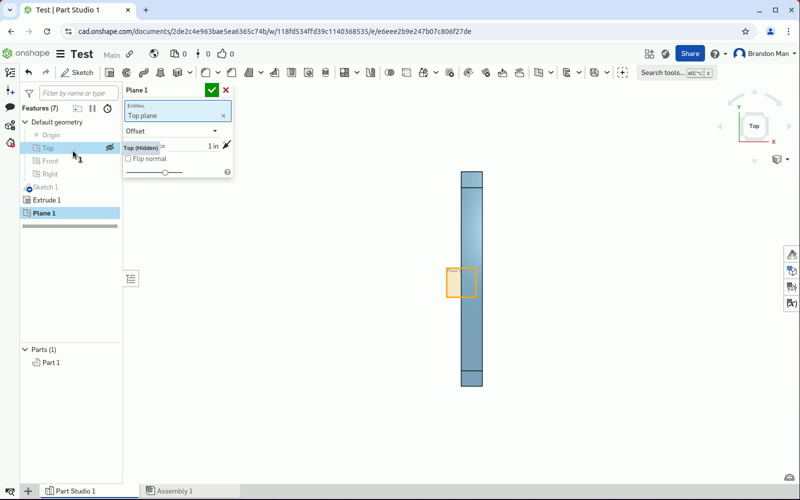
key(tab, 2)
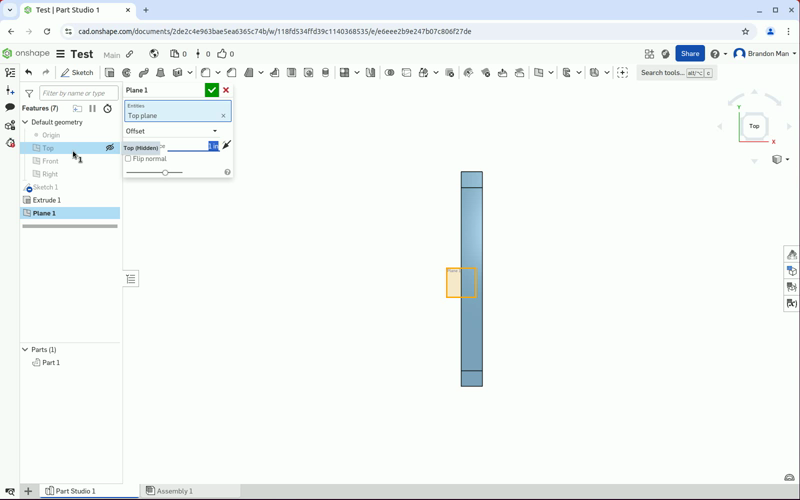
text(11.801)
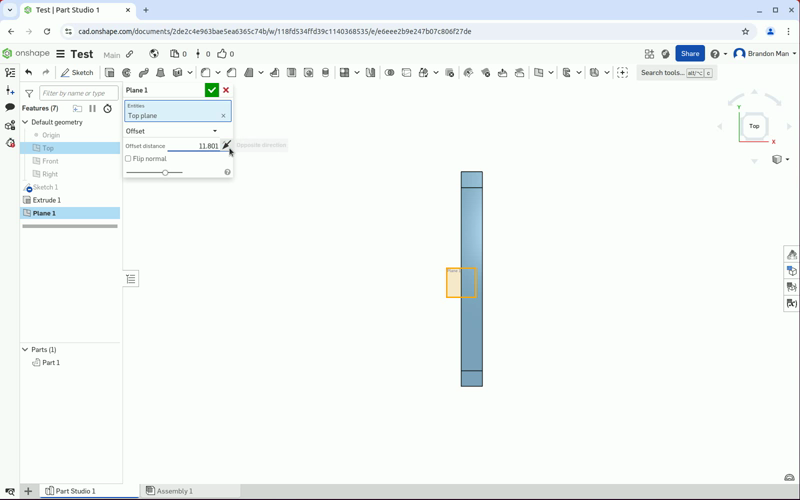
mouse_move(229, 147)
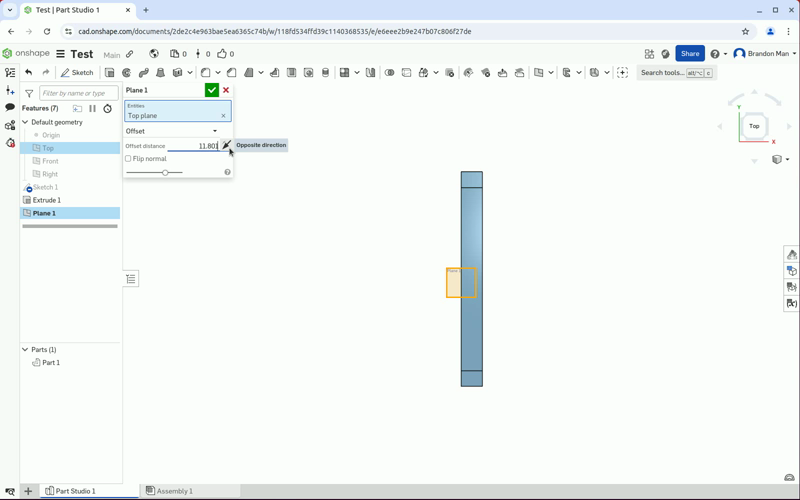
click(229, 147)
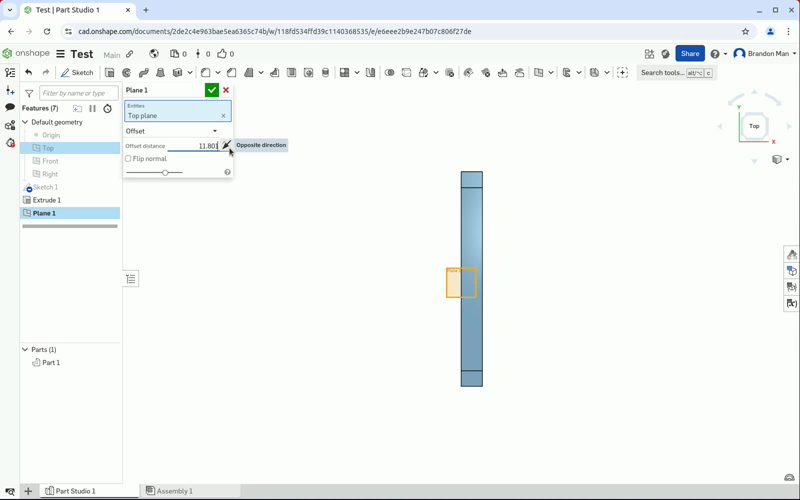
key(enter, 2)
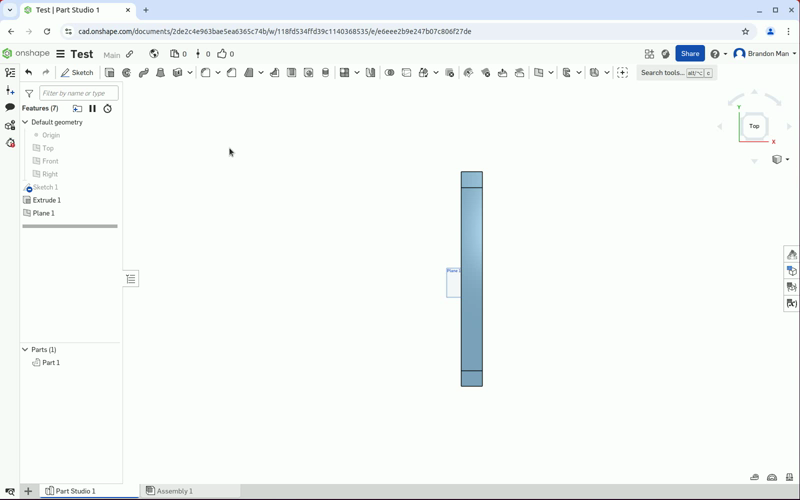
key(shift+s)
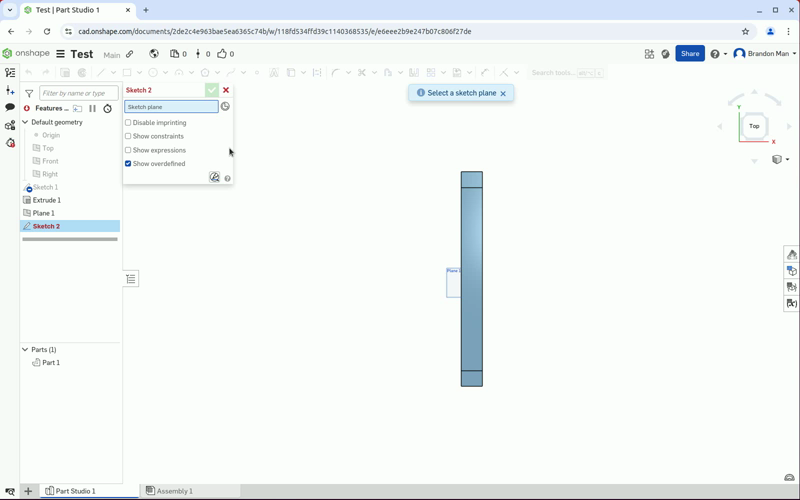
mouse_move(73, 215)
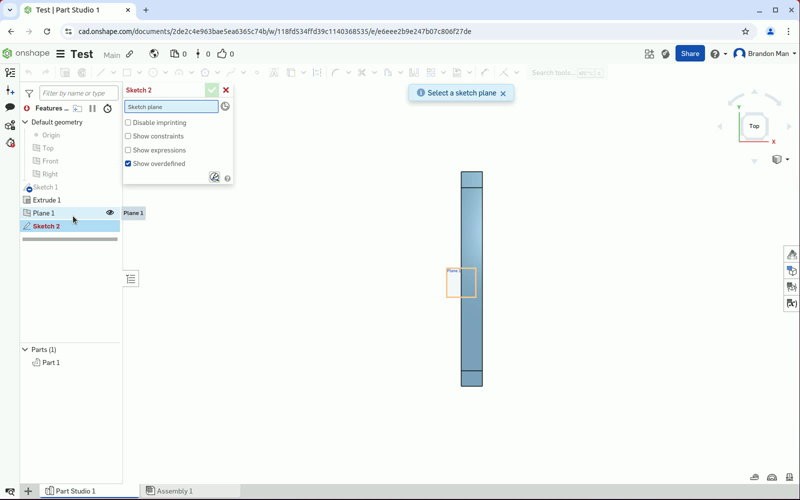
click(73, 215)
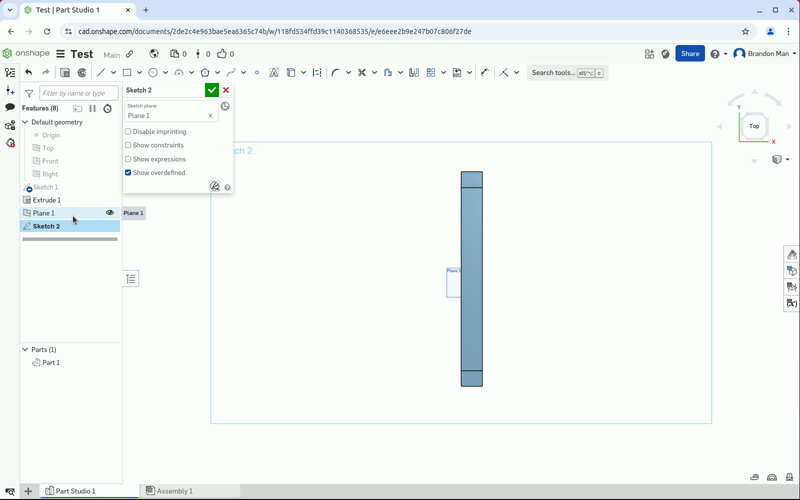
mouse_move(73, 352)
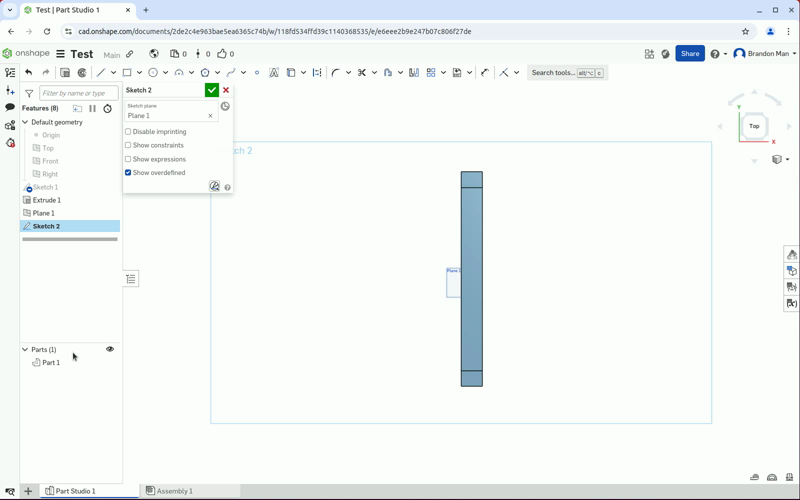
key(y)
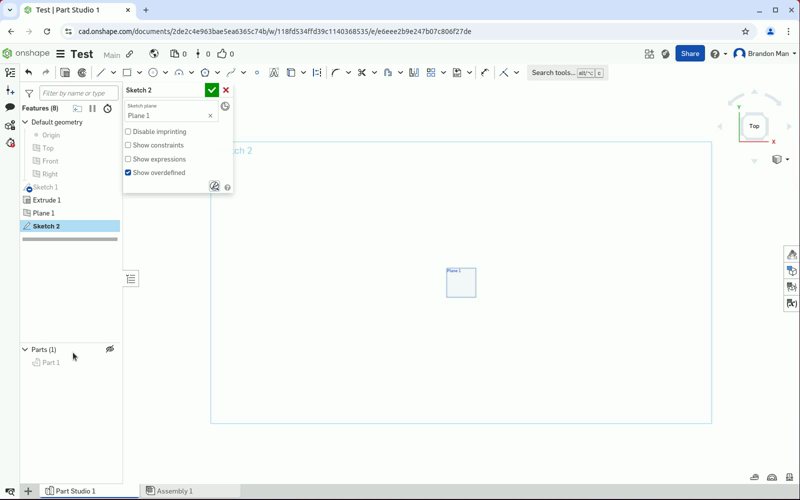
key(c)
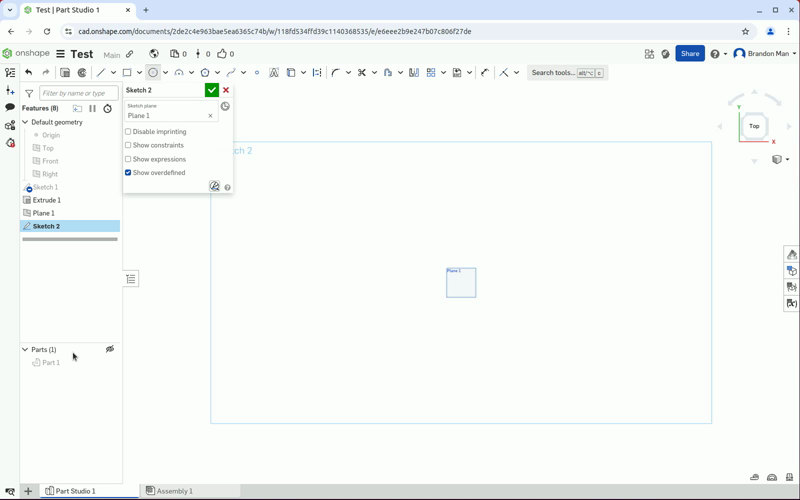
key_down(shift)
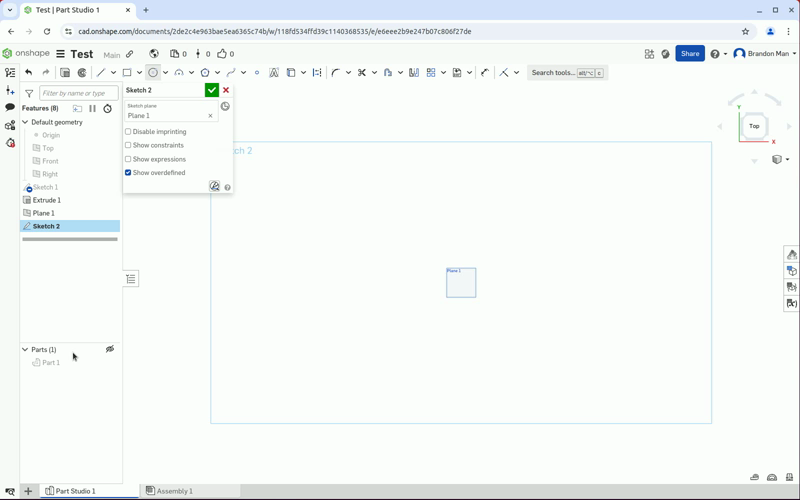
mouse_move(471, 178)
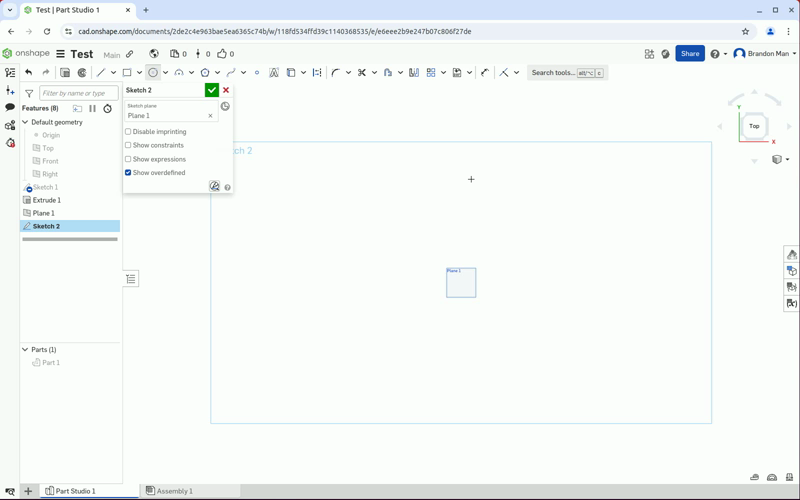
click(471, 178)
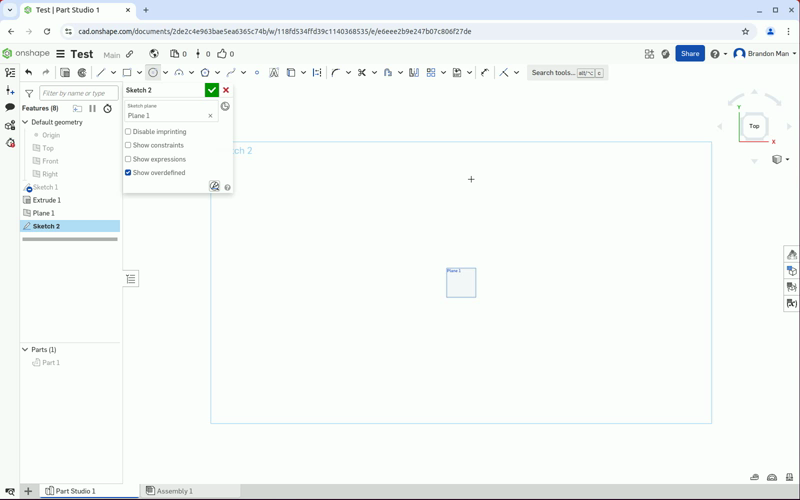
key_up(shift)
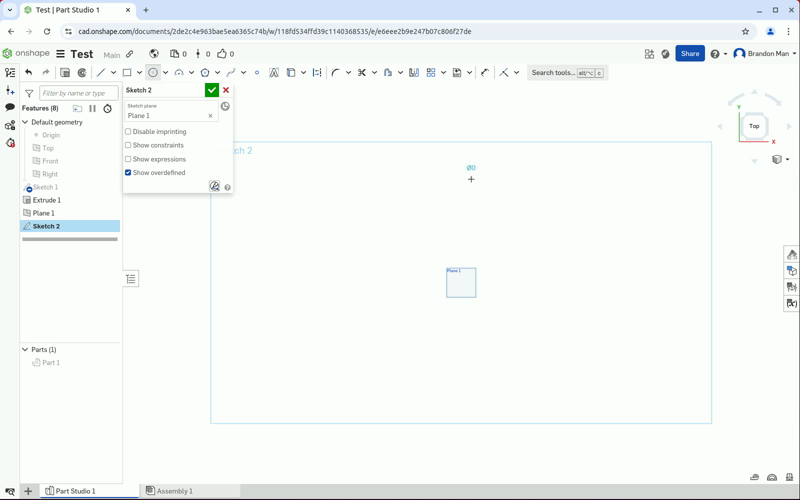
mouse_move(476, 178)
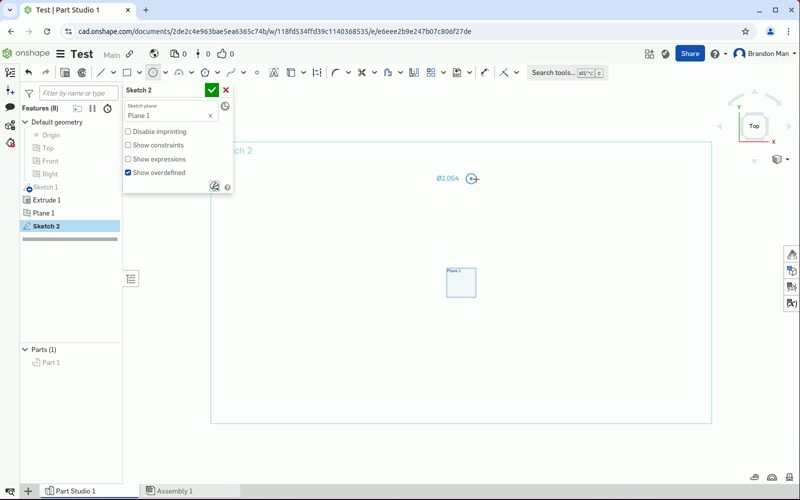
click(476, 178)
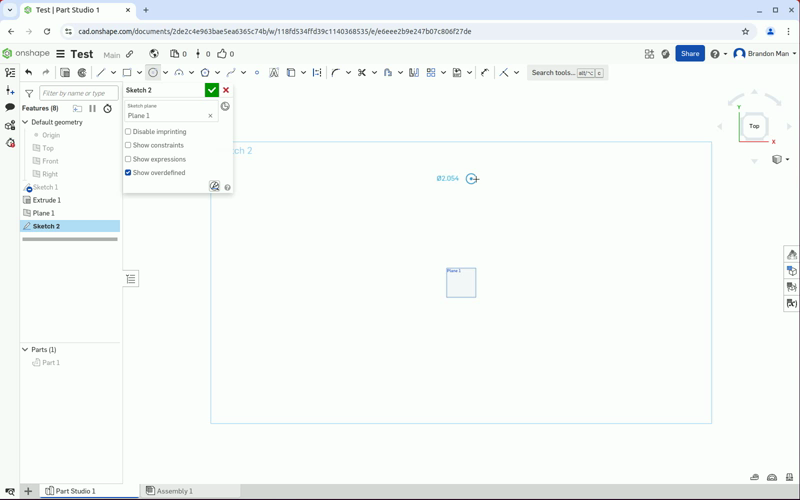
key(esc)
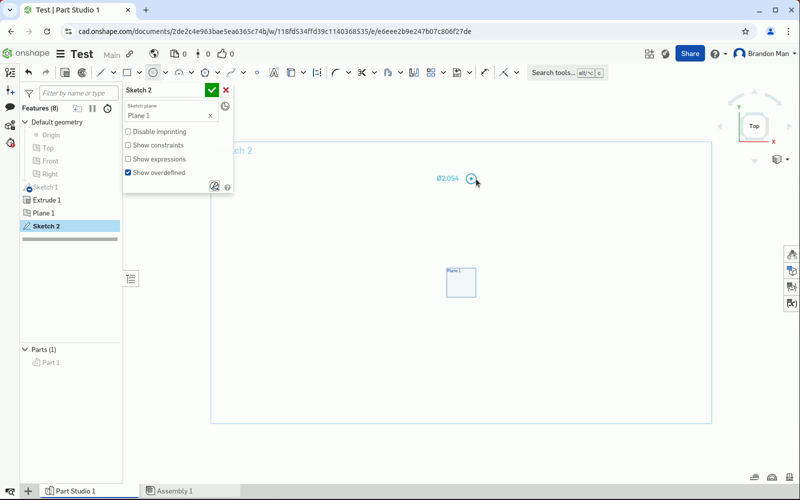
mouse_move(474, 179)
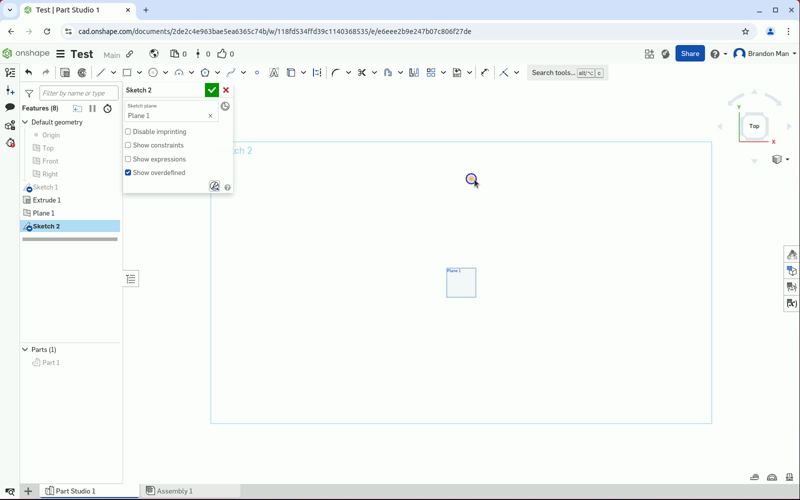
scroll(6)
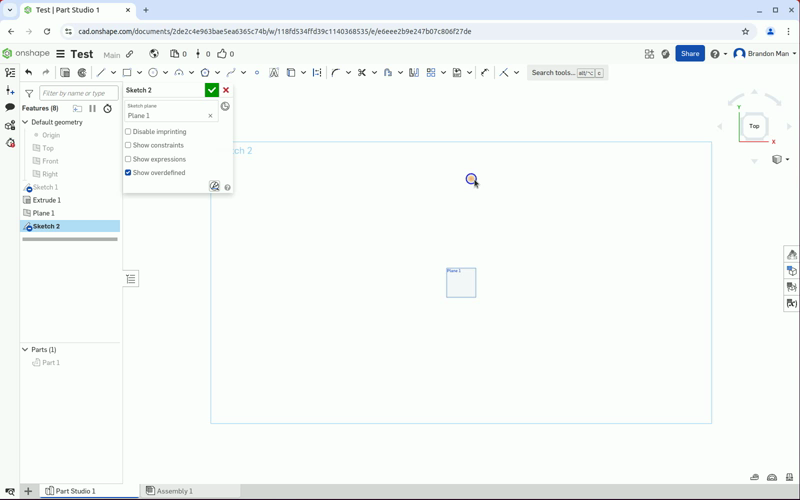
scroll(6)
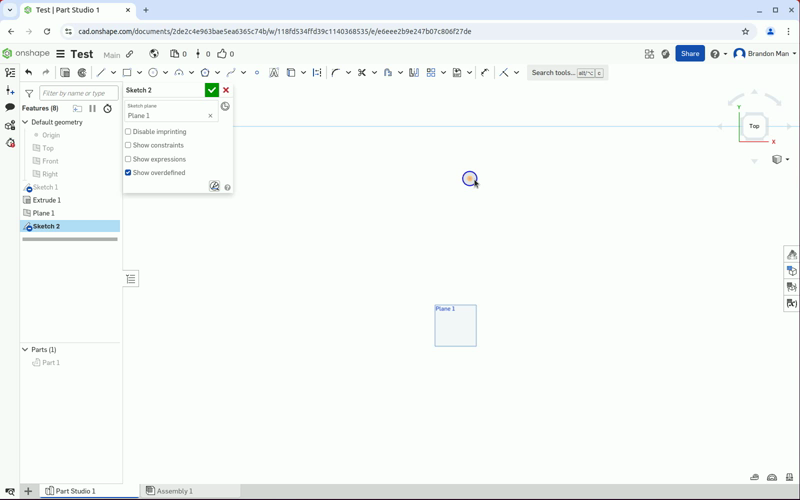
scroll(6)
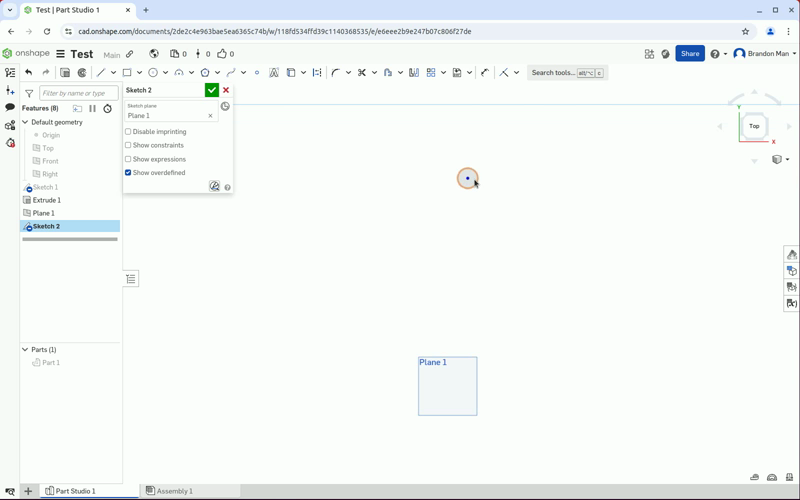
scroll(6)
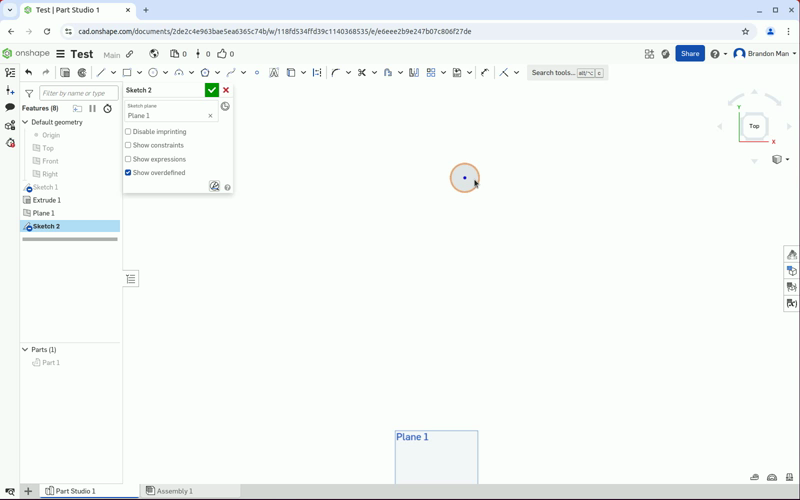
scroll(6)
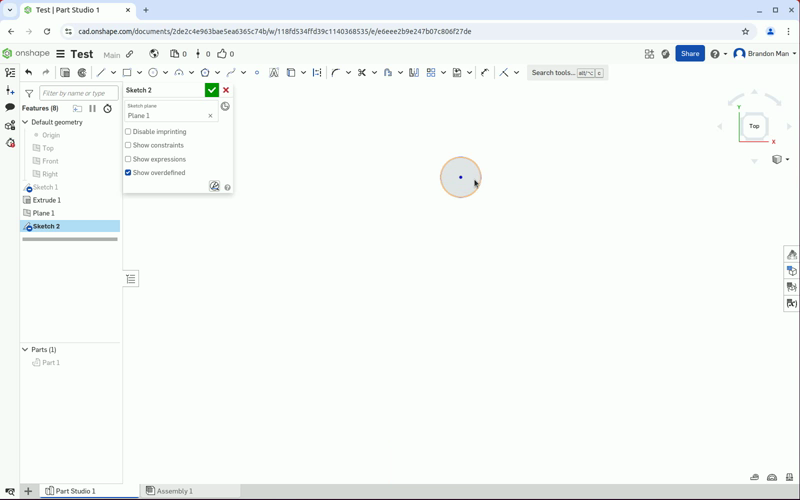
scroll(6)
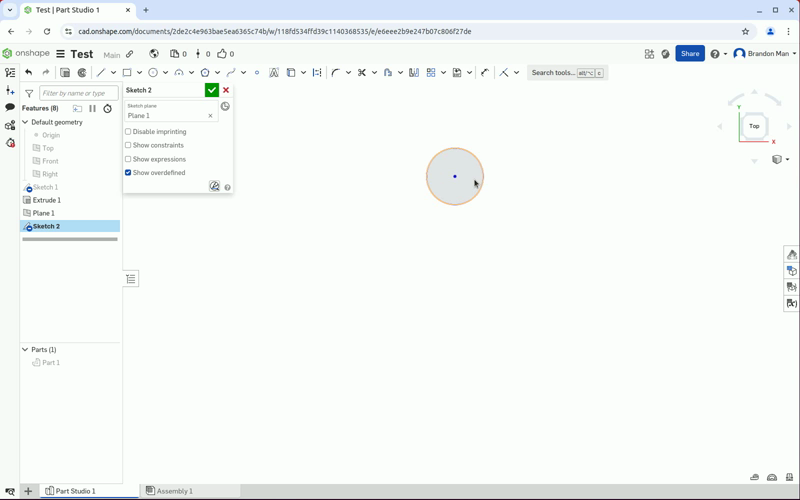
scroll(6)
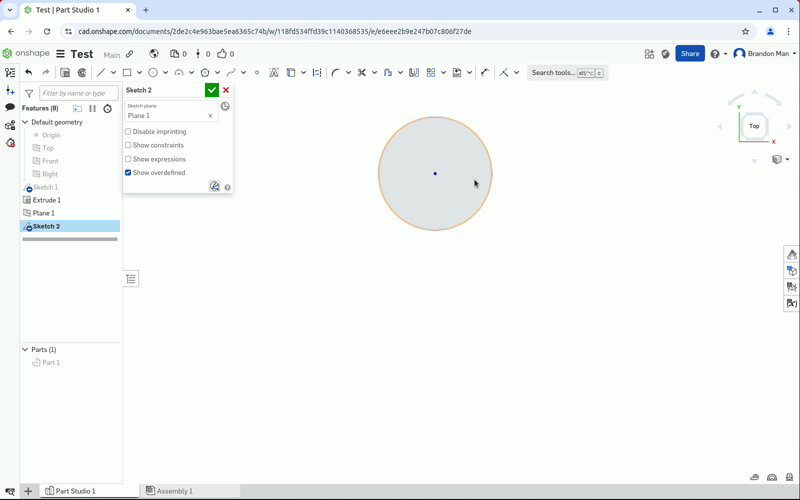
click(474, 179)
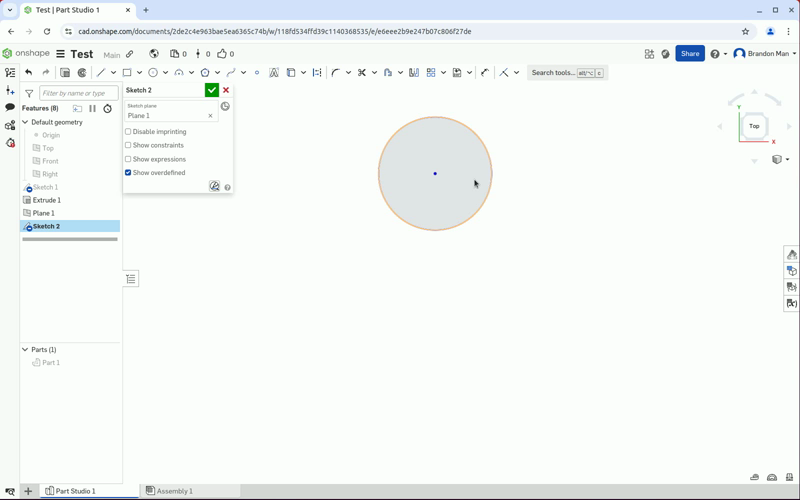
scroll(-6)
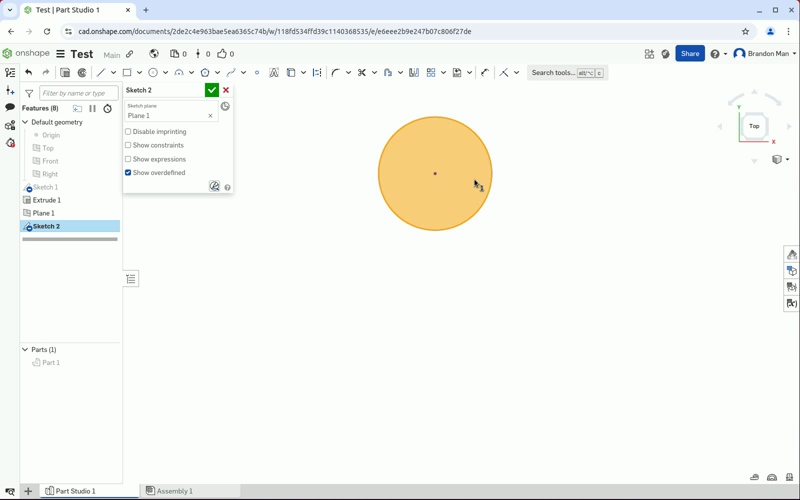
scroll(-6)
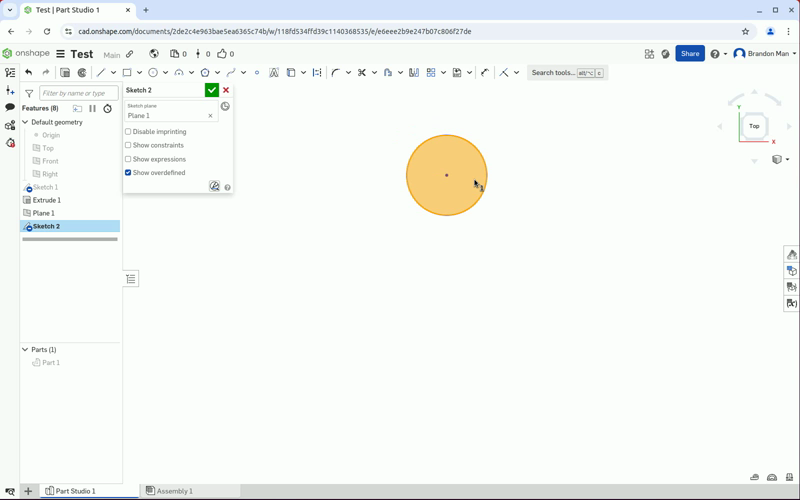
scroll(-6)
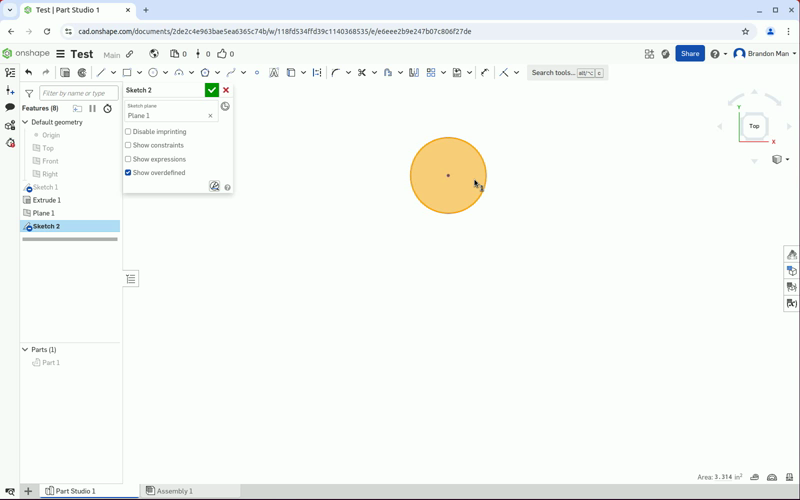
scroll(-6)
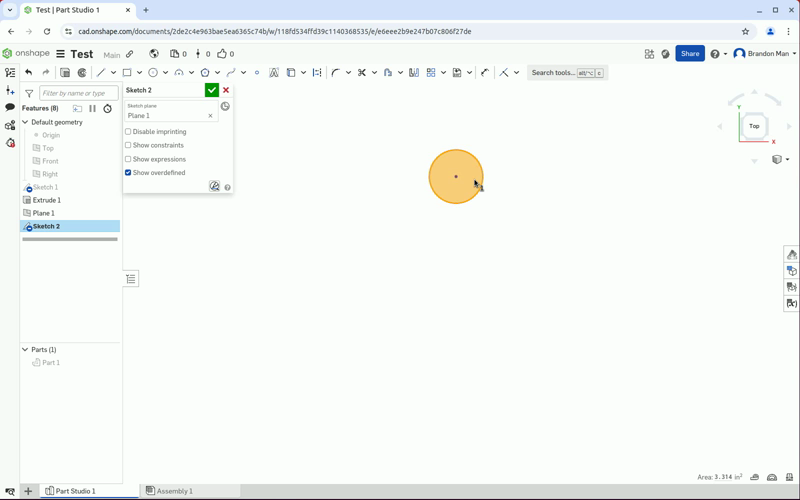
scroll(-6)
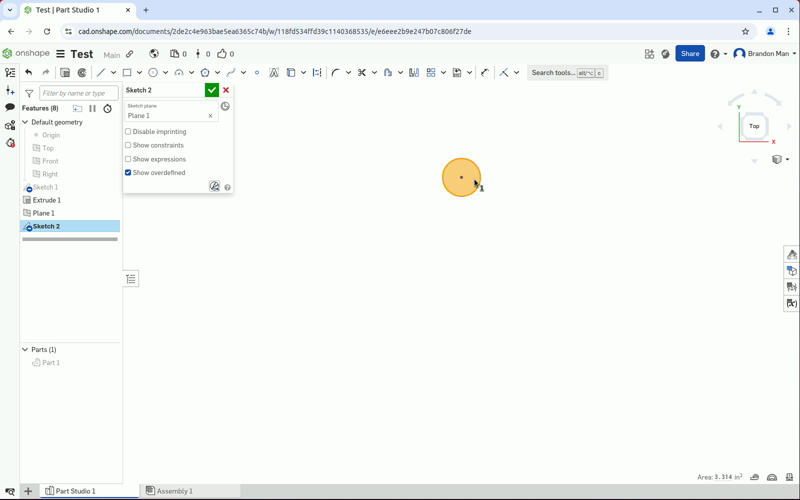
scroll(-6)
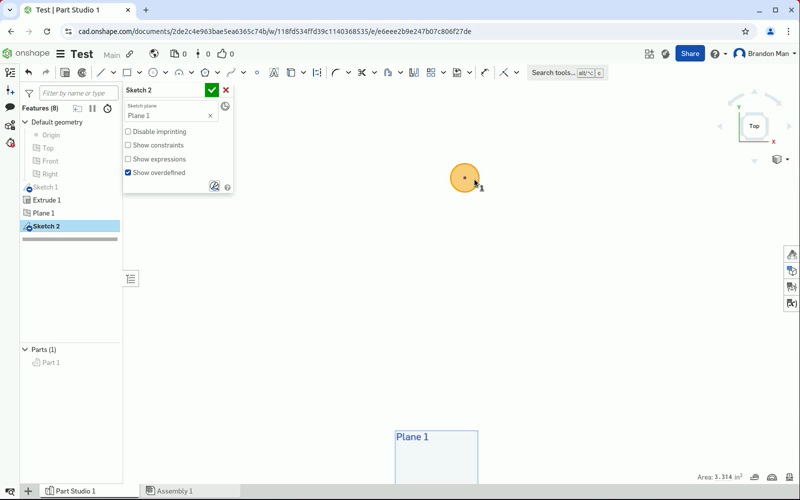
scroll(-6)
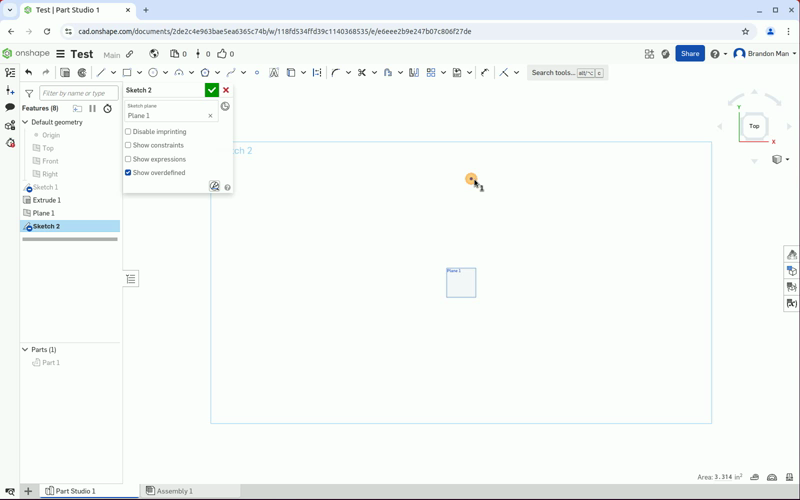
mouse_move(73, 352)
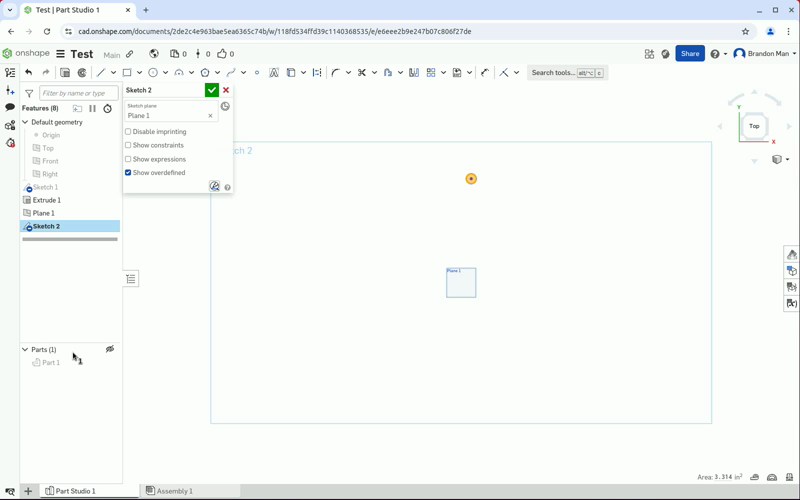
key(shift+y)
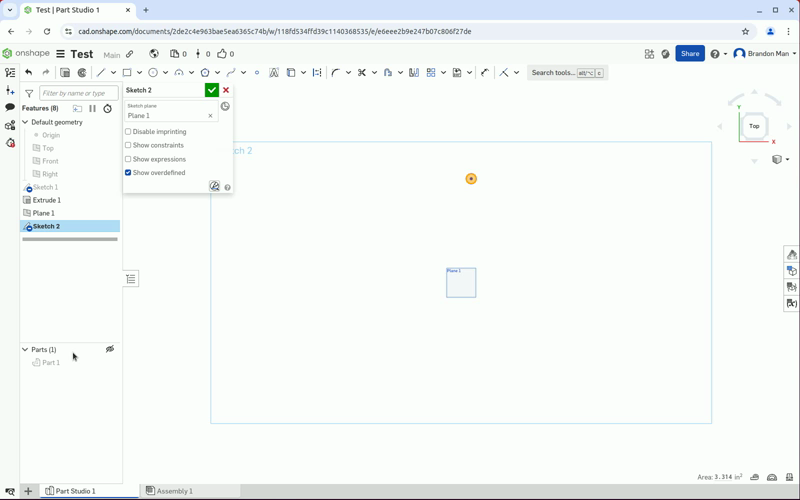
key(shift+e)
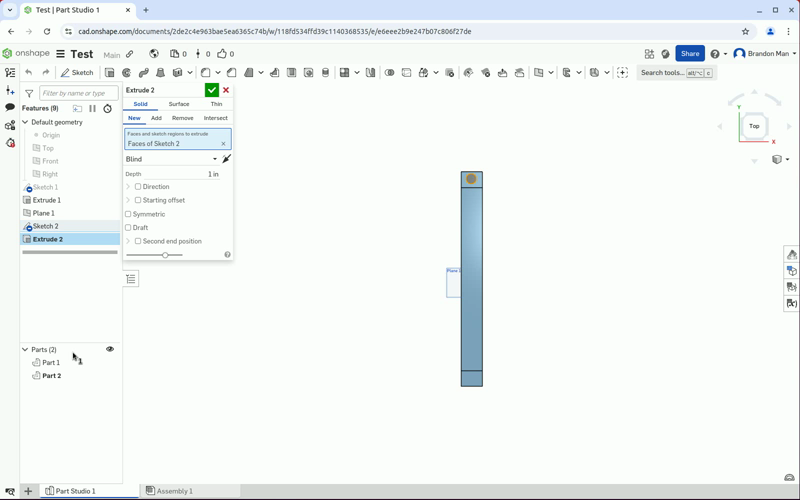
mouse_move(143, 106)
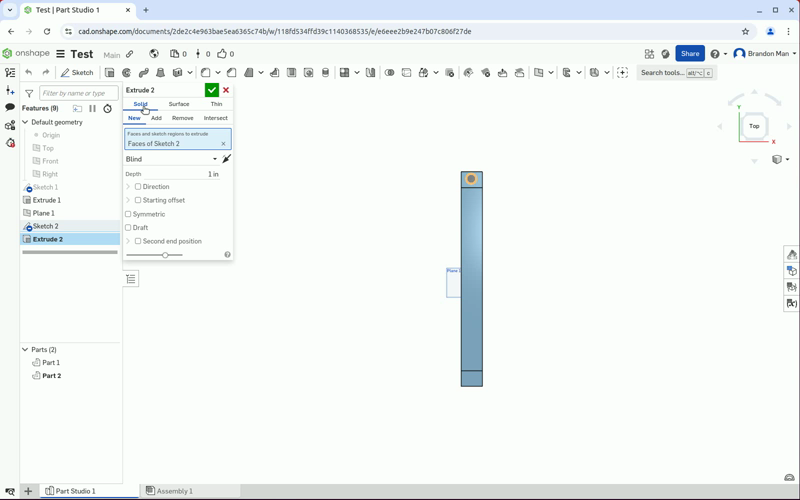
click(143, 106)
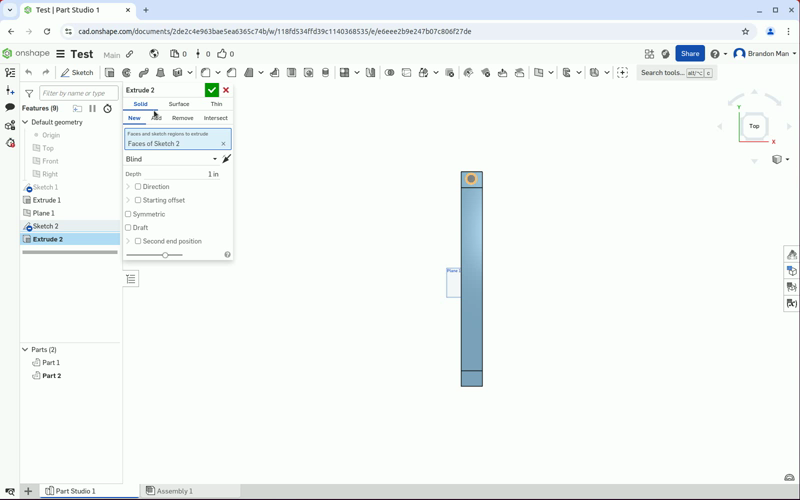
mouse_move(186, 120)
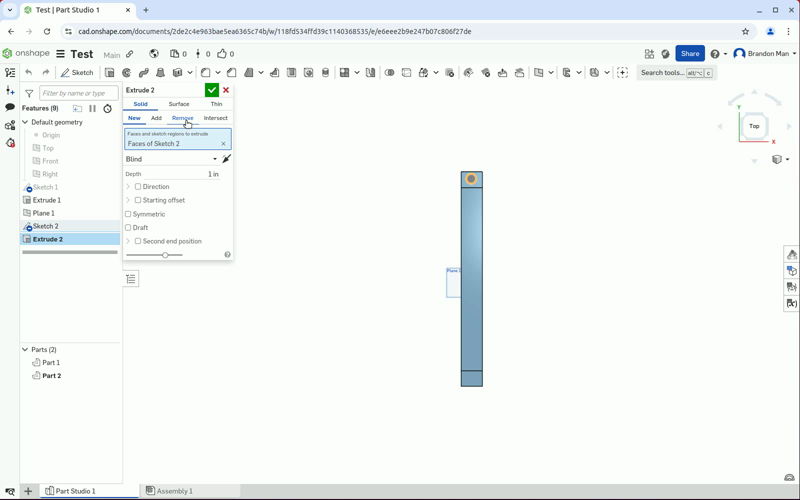
click(186, 120)
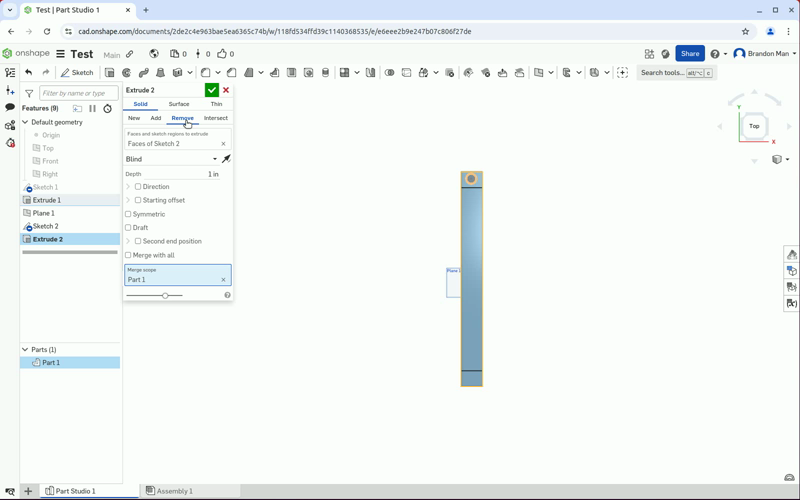
key(tab, 4)
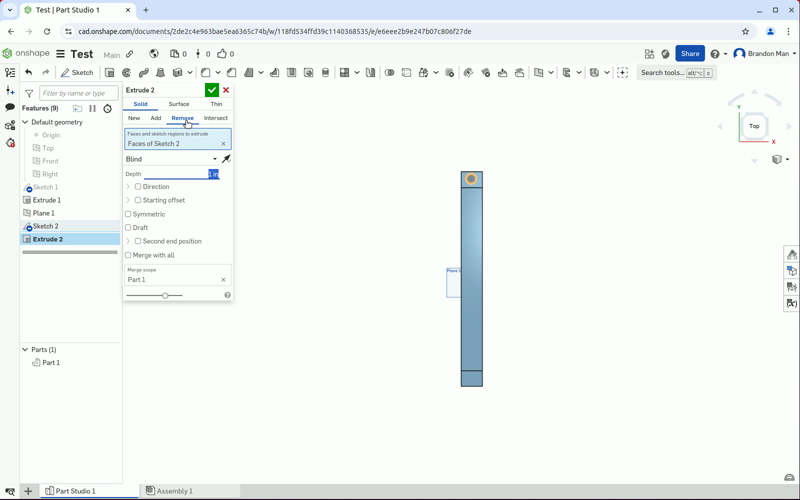
text(10.832)
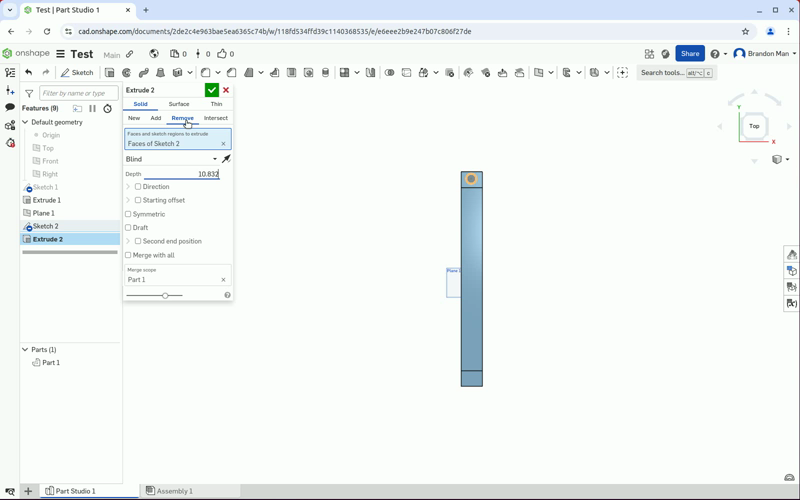
key(tab, 6)
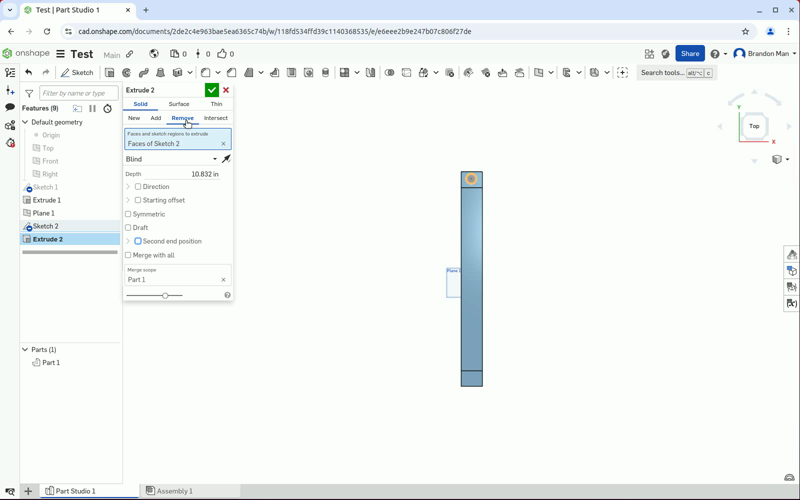
key(space)
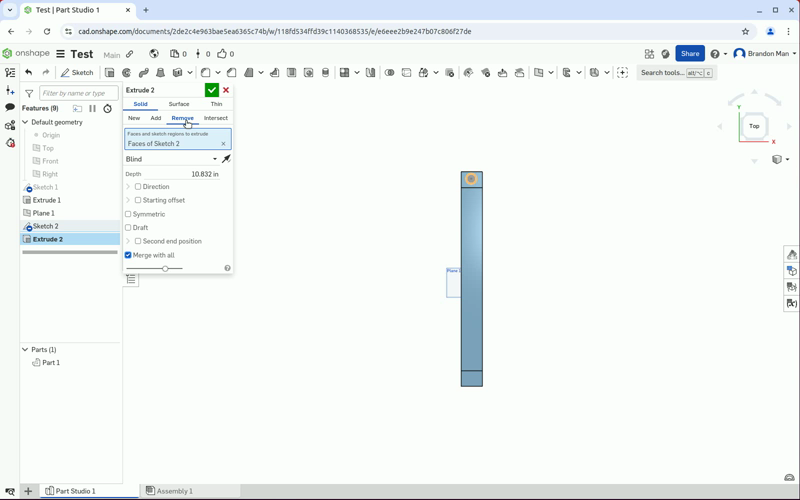
key(enter)
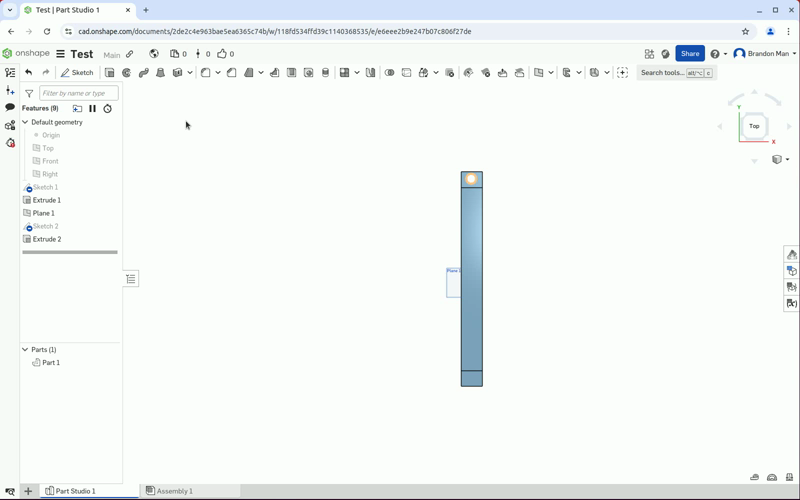
key(shift+h)
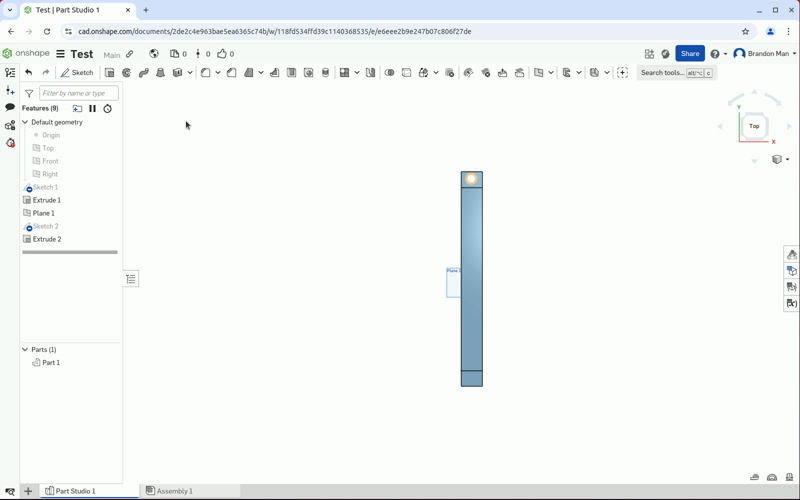
key(shift+h)
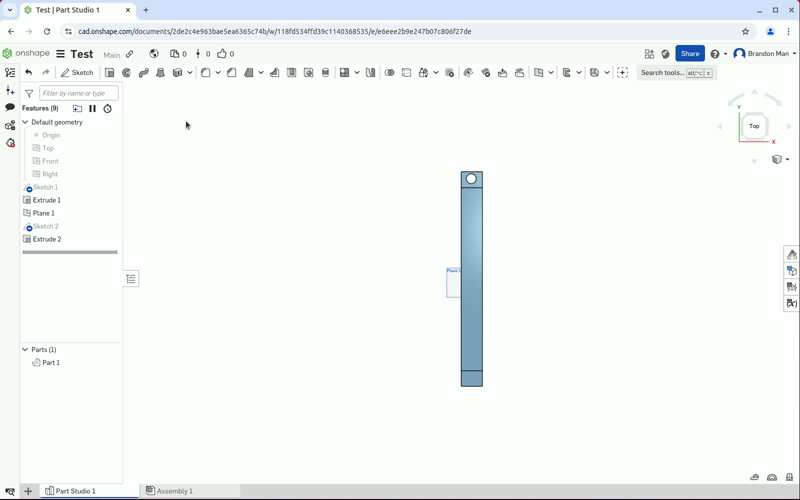
mouse_move(73, 189)
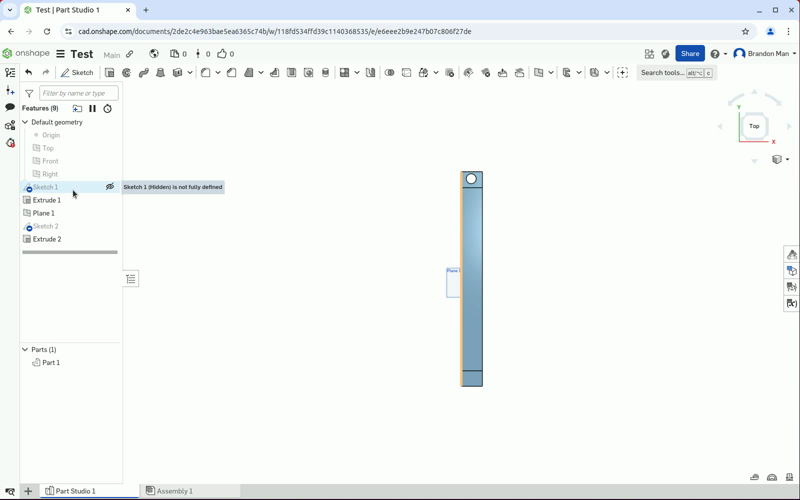
click(73, 189)
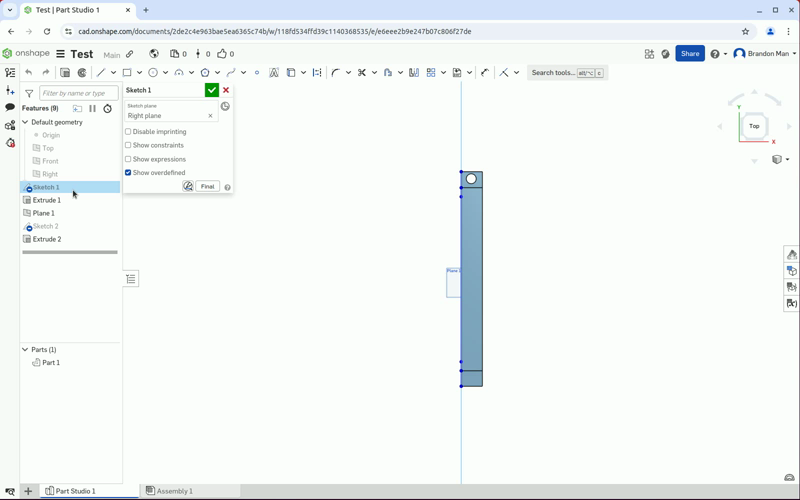
mouse_move(229, 92)
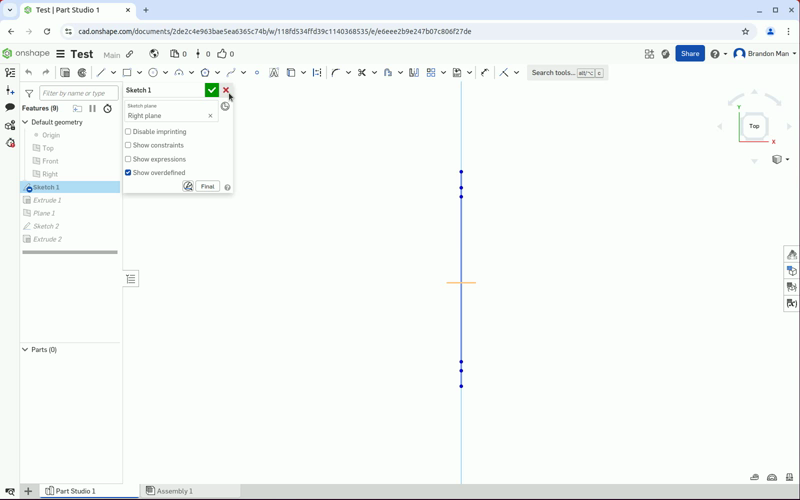
click(229, 92)
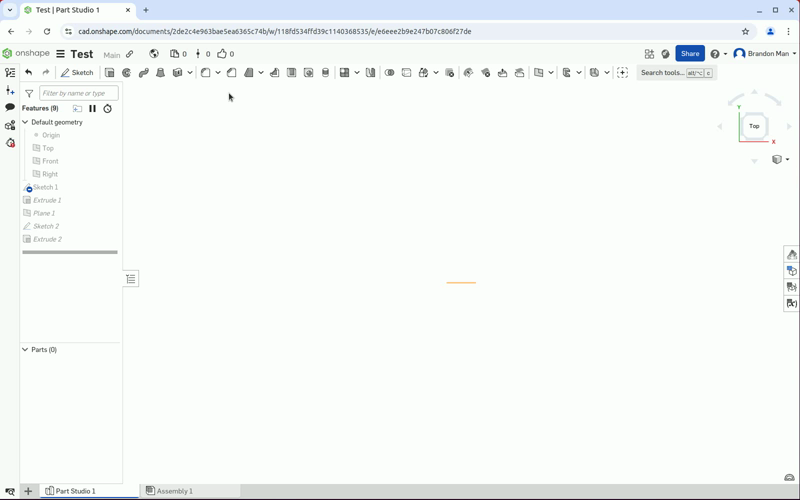
key(shift+s)
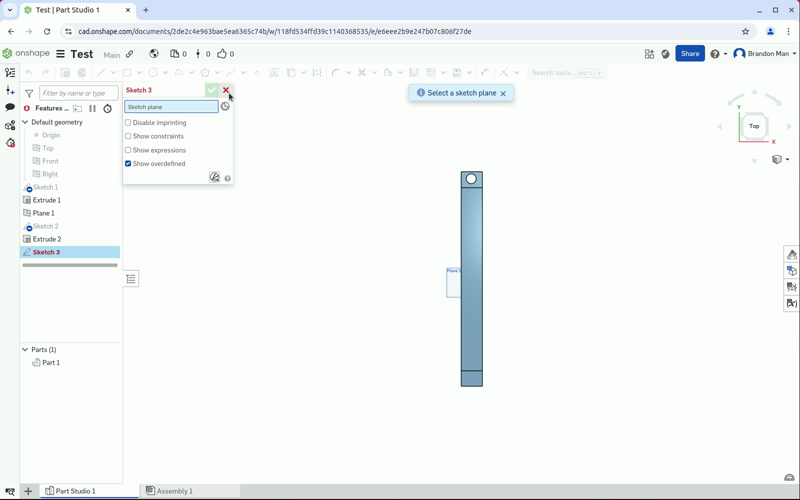
mouse_move(73, 215)
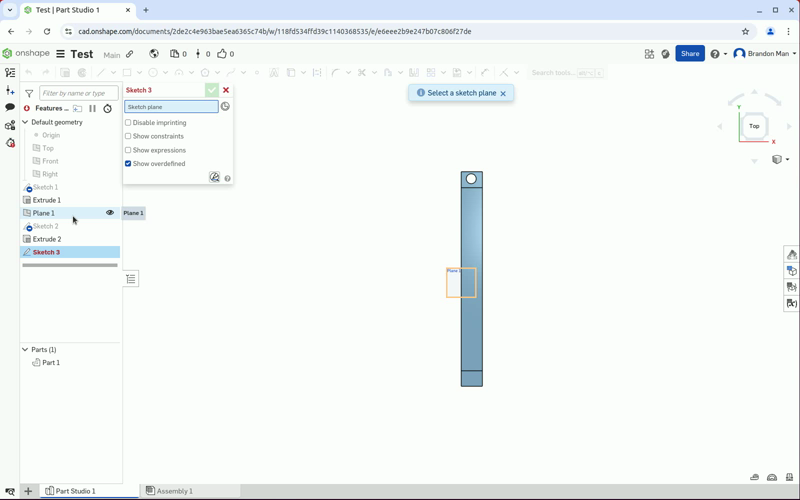
click(73, 215)
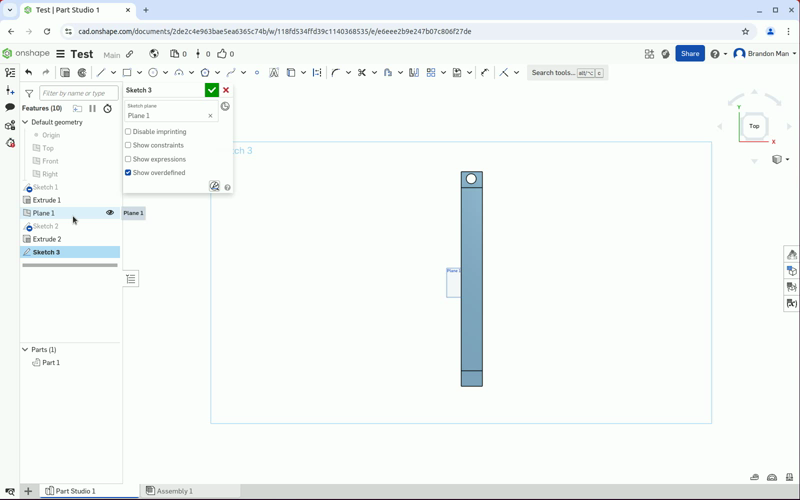
mouse_move(73, 352)
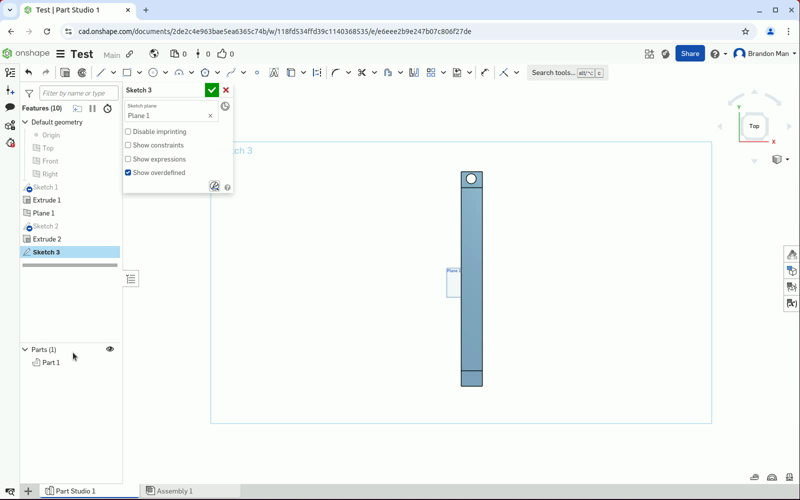
key(y)
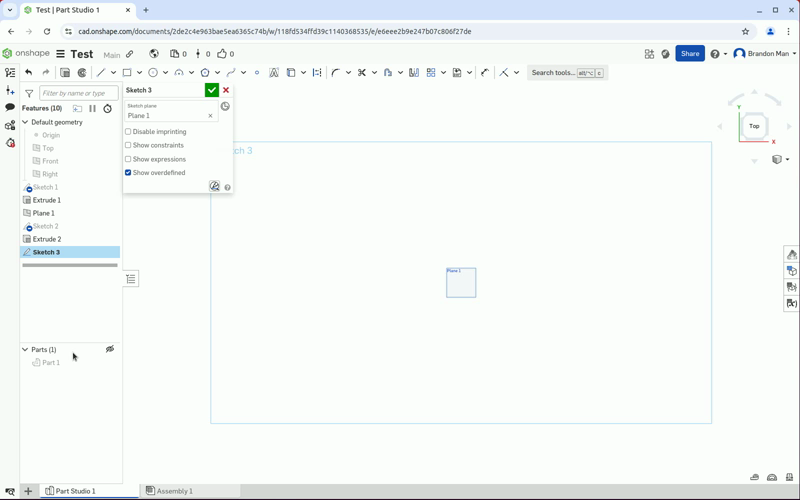
key(c)
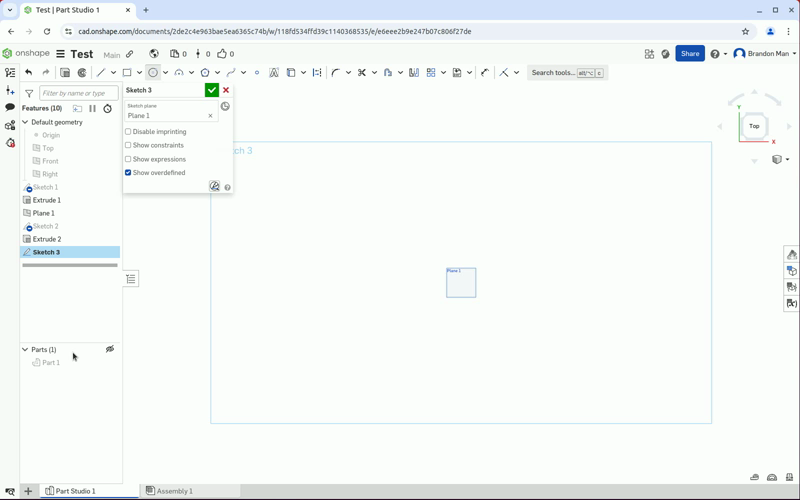
key_down(shift)
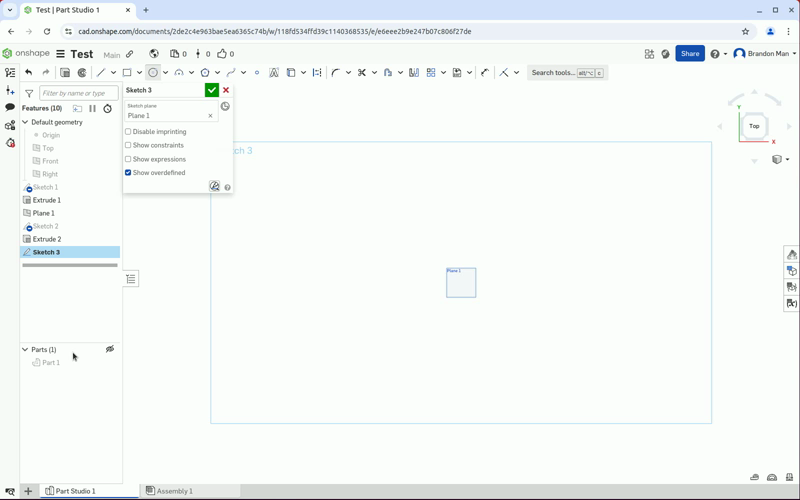
mouse_move(471, 378)
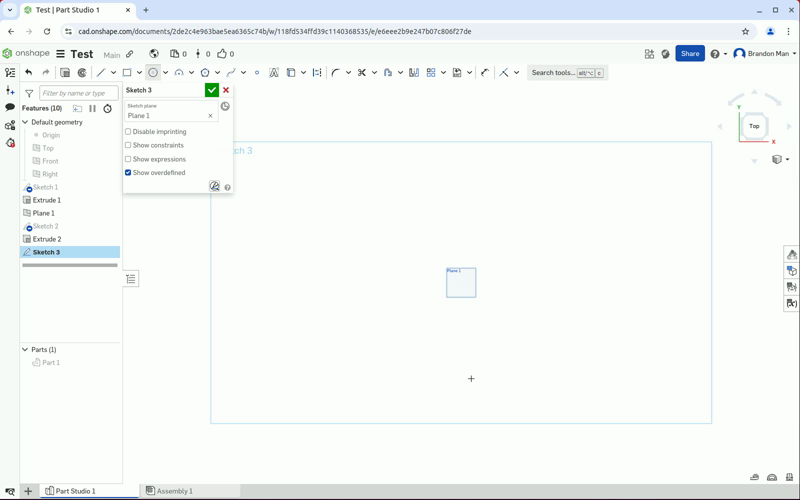
click(471, 378)
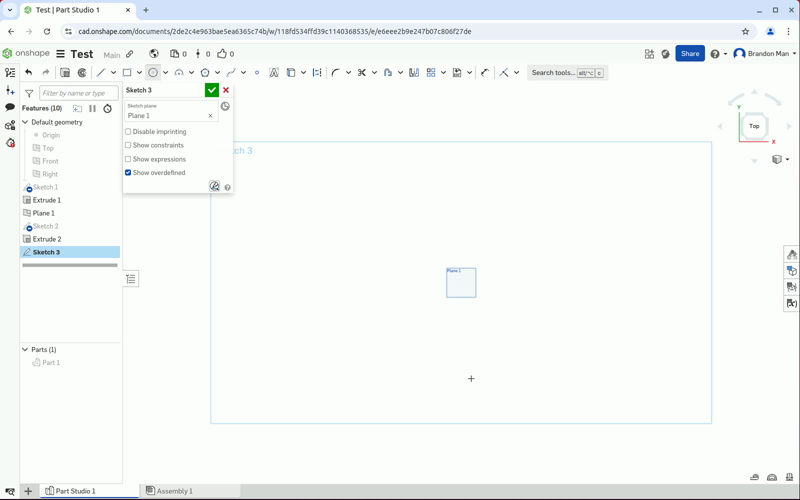
key_up(shift)
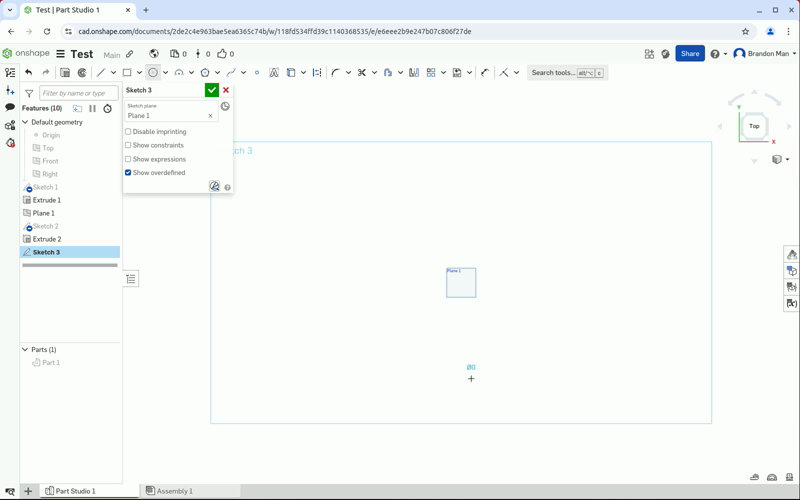
mouse_move(476, 378)
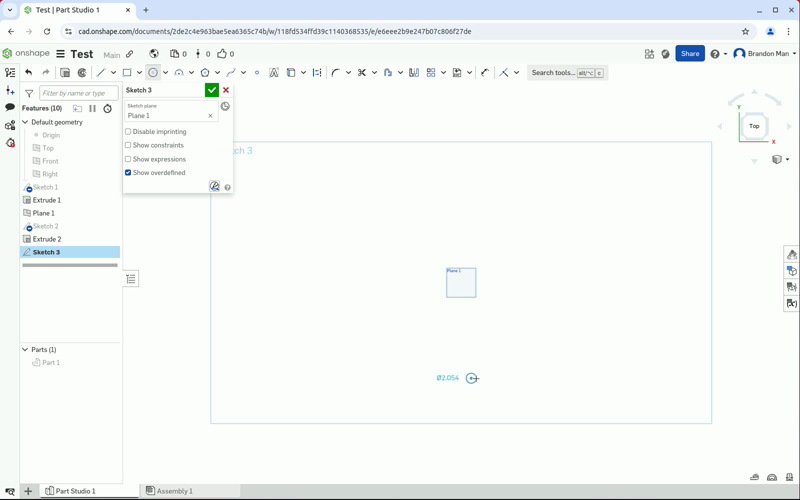
click(476, 378)
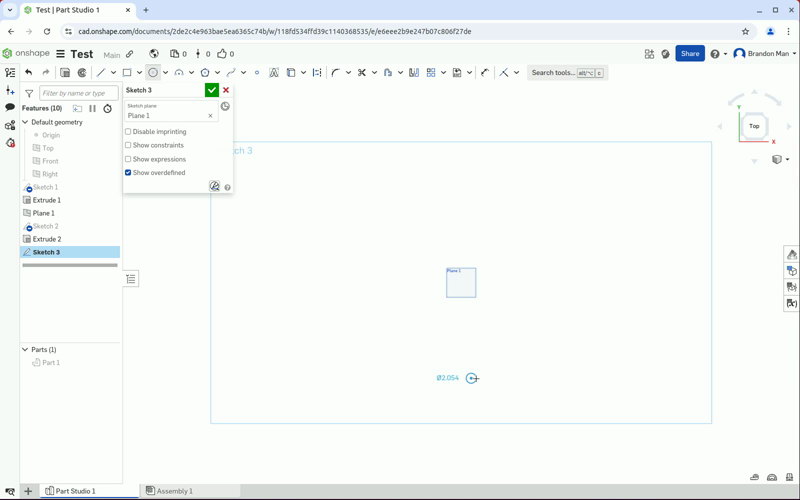
key(esc)
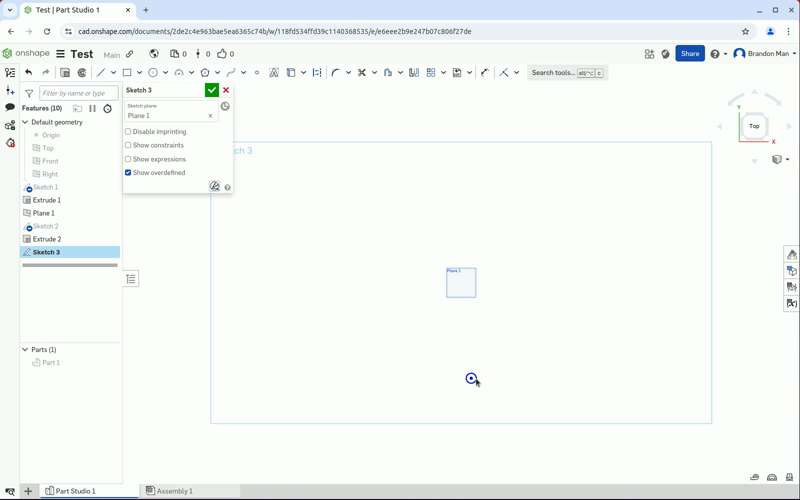
mouse_move(469, 375)
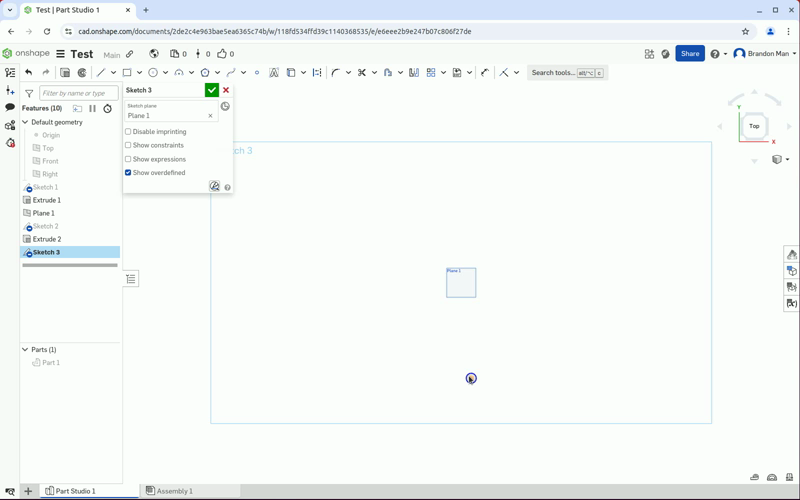
scroll(6)
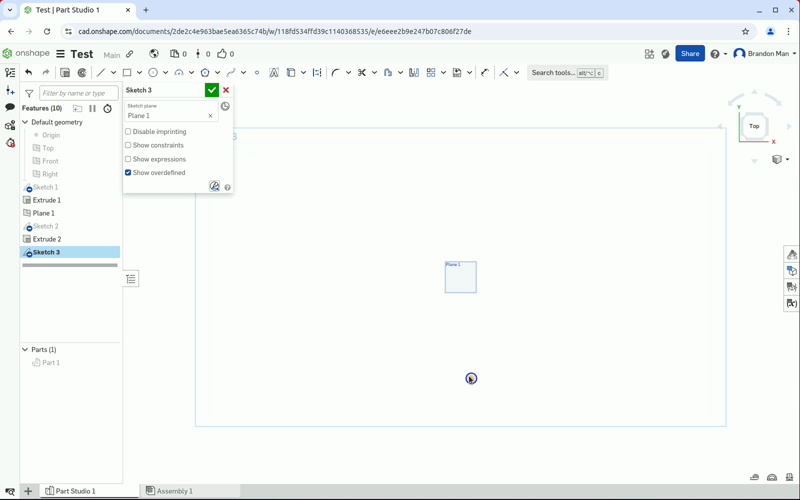
scroll(6)
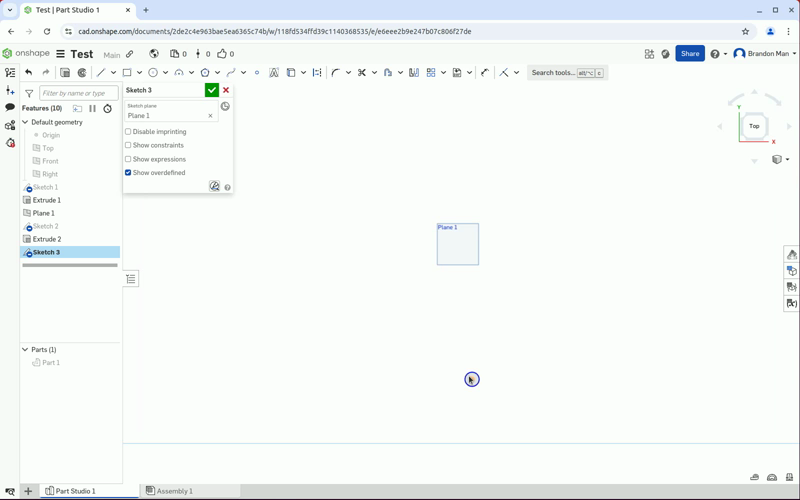
scroll(6)
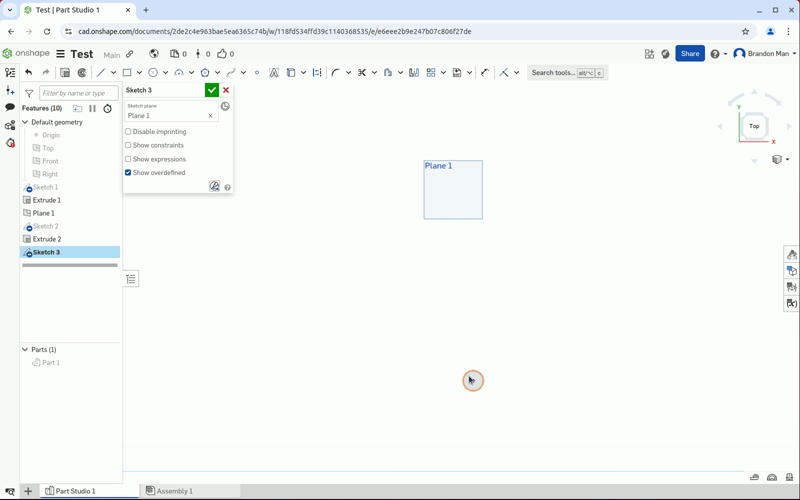
scroll(6)
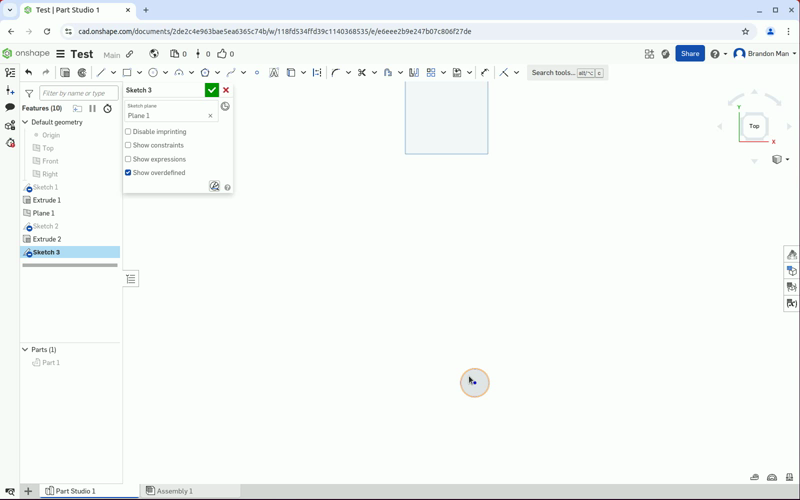
scroll(6)
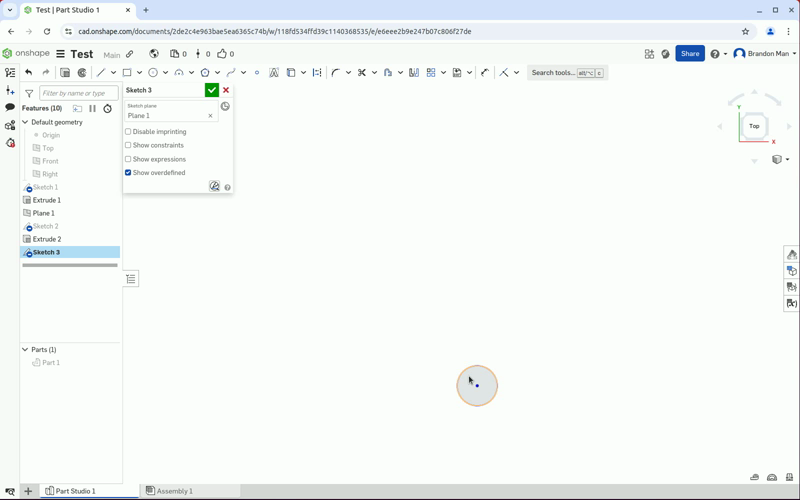
scroll(6)
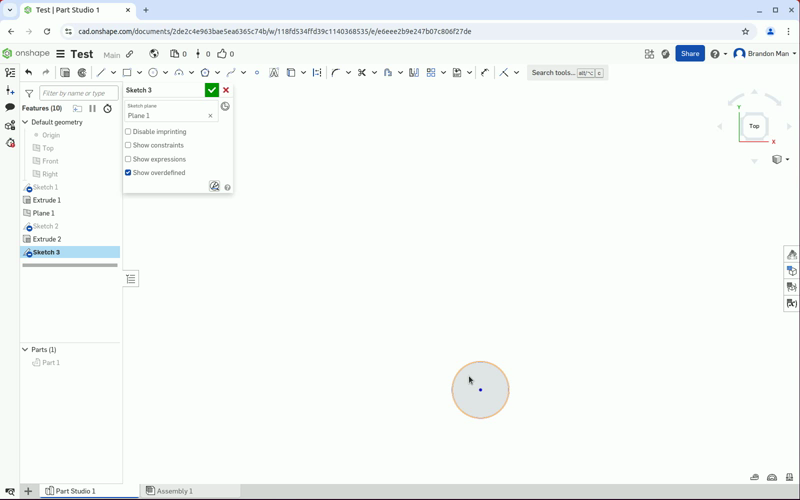
scroll(6)
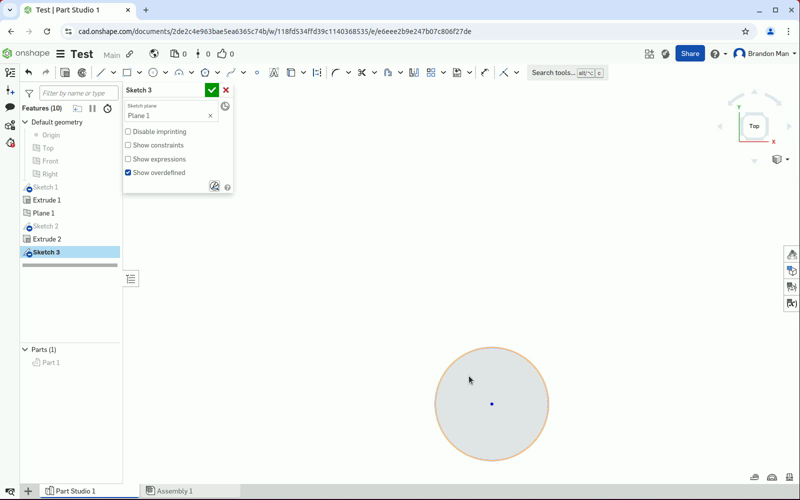
click(469, 375)
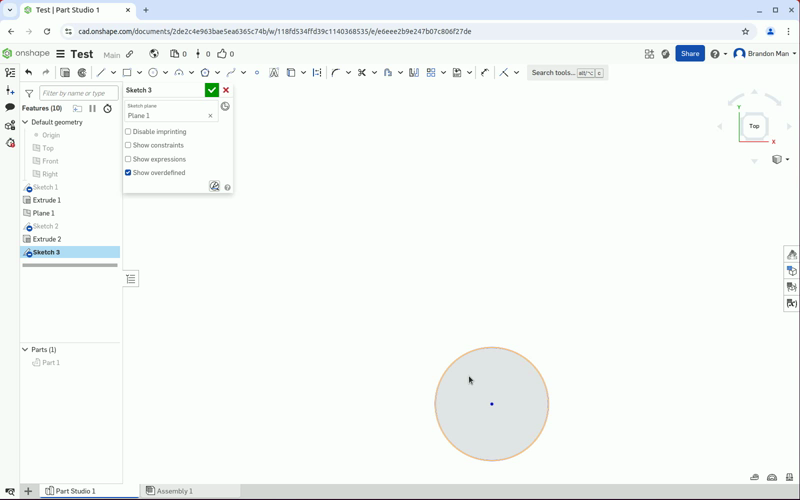
scroll(-6)
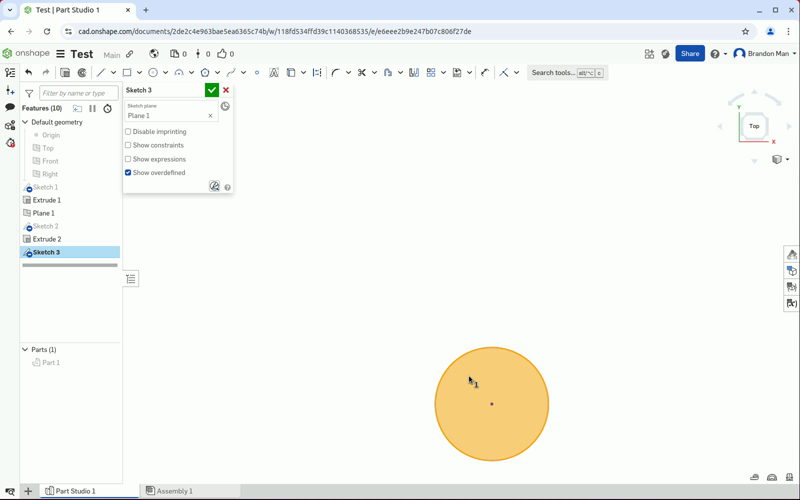
scroll(-6)
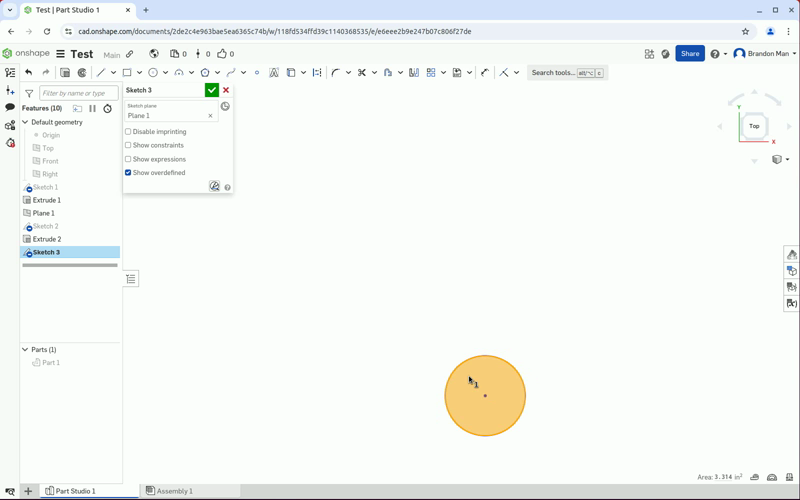
scroll(-6)
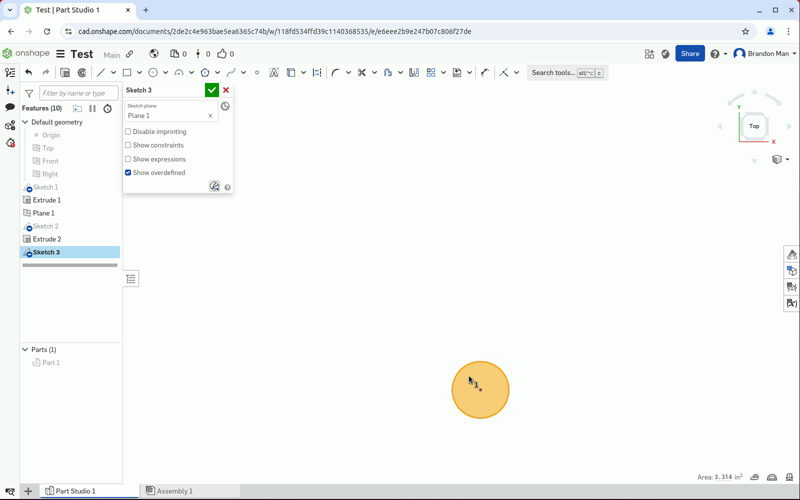
scroll(-6)
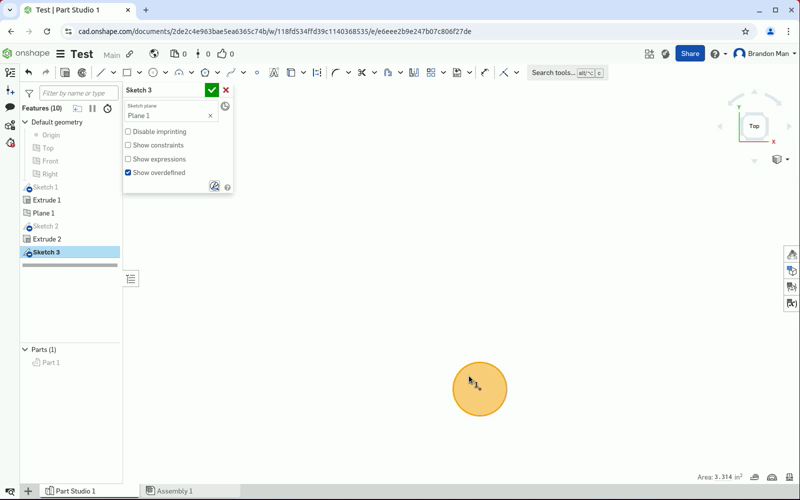
scroll(-6)
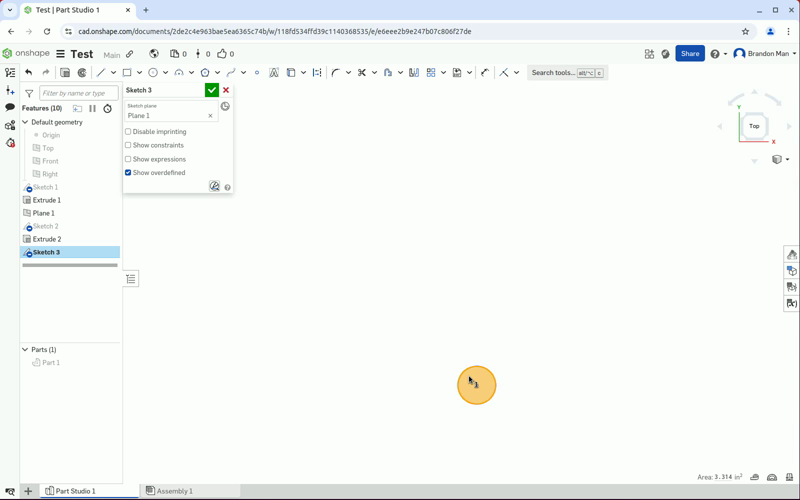
scroll(-6)
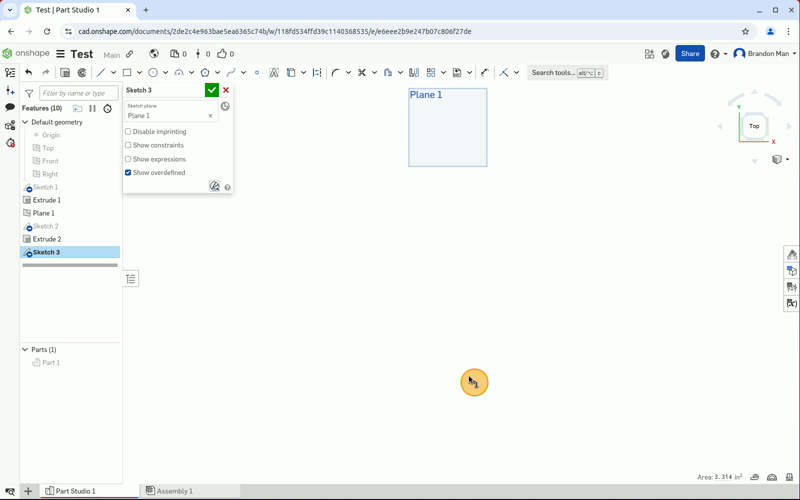
scroll(-6)
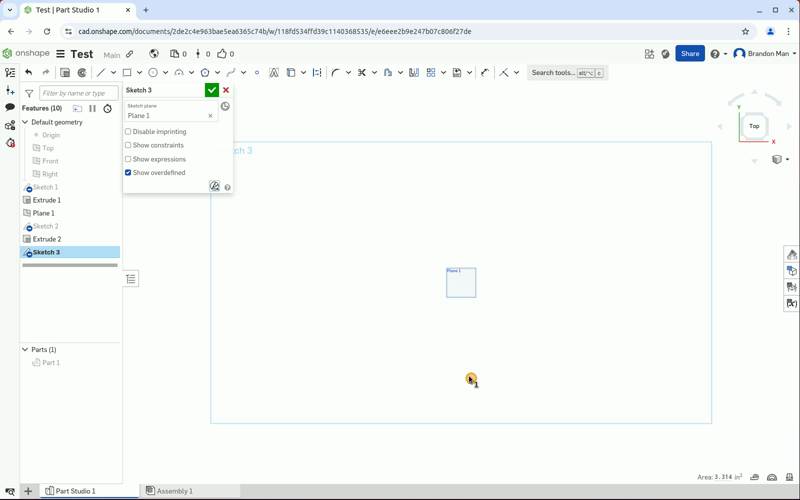
mouse_move(73, 352)
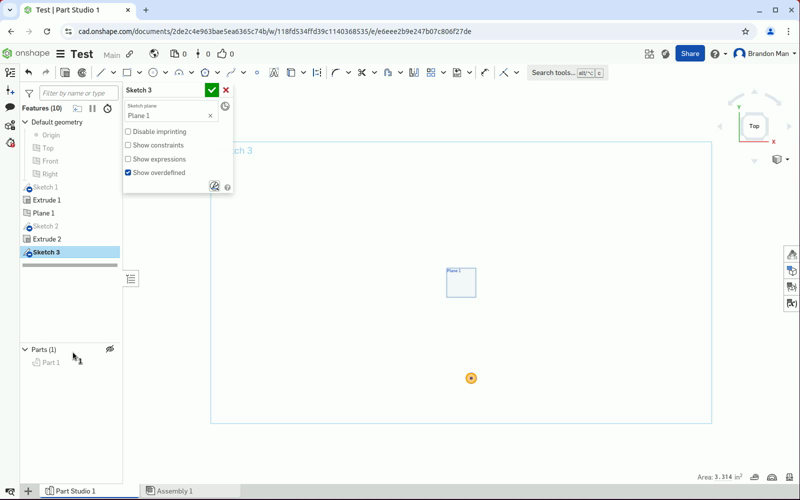
key(shift+y)
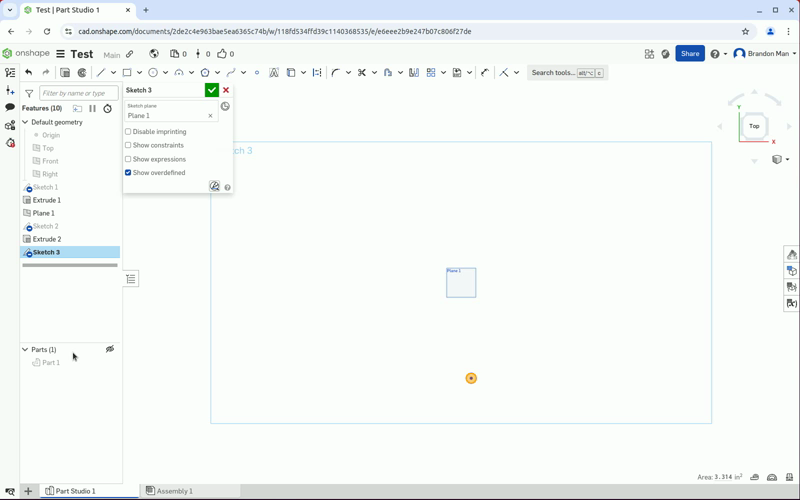
key(shift+e)
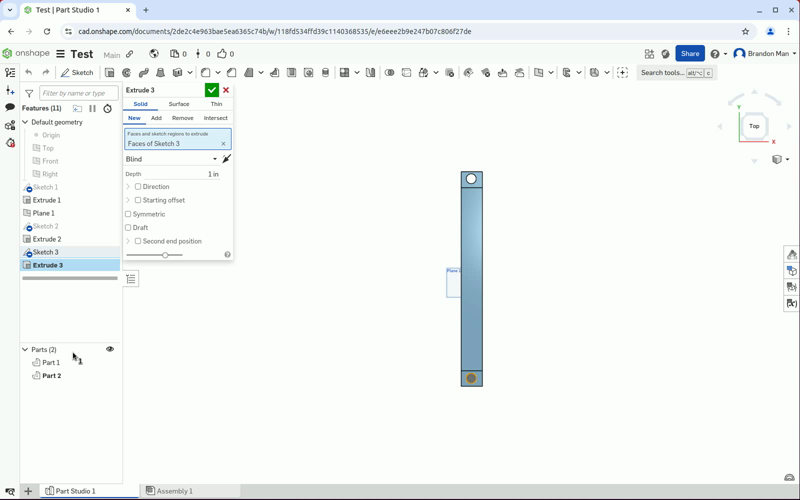
mouse_move(143, 106)
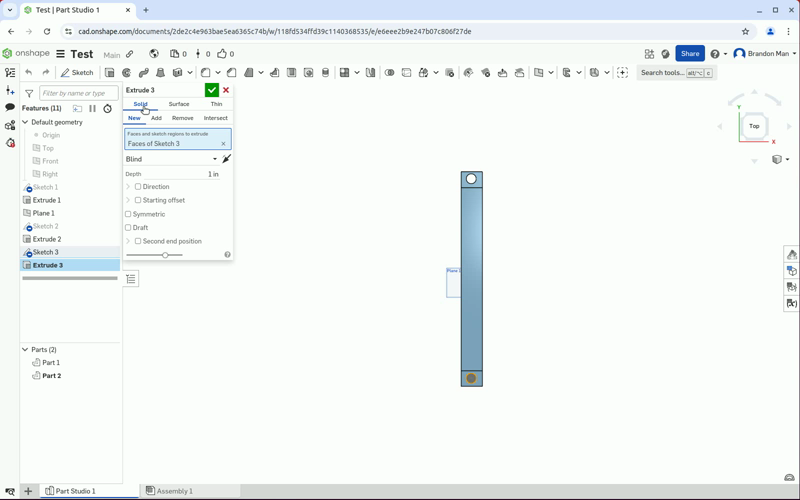
click(143, 106)
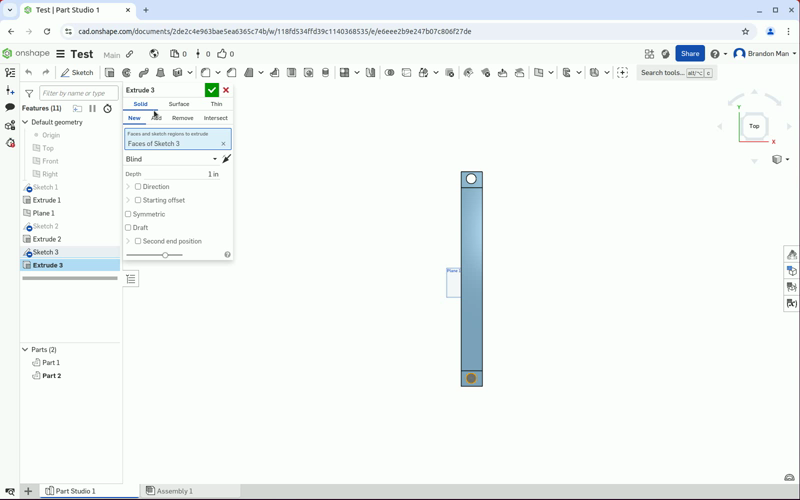
mouse_move(186, 120)
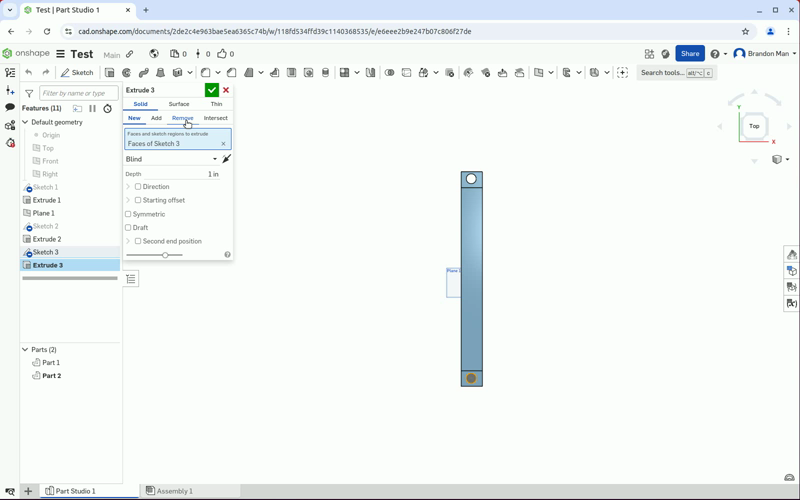
click(186, 120)
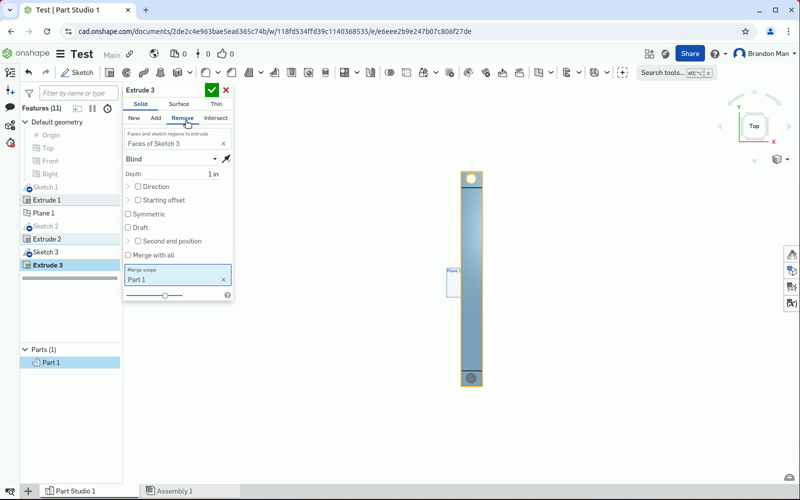
key(tab, 4)
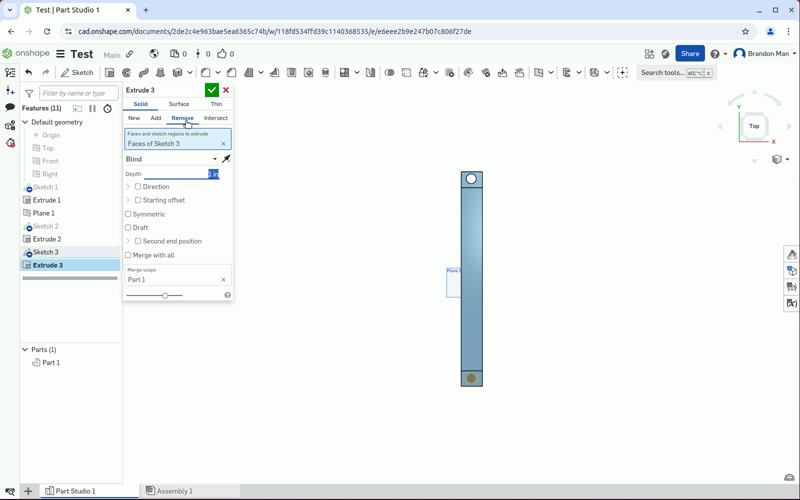
text(10.832)
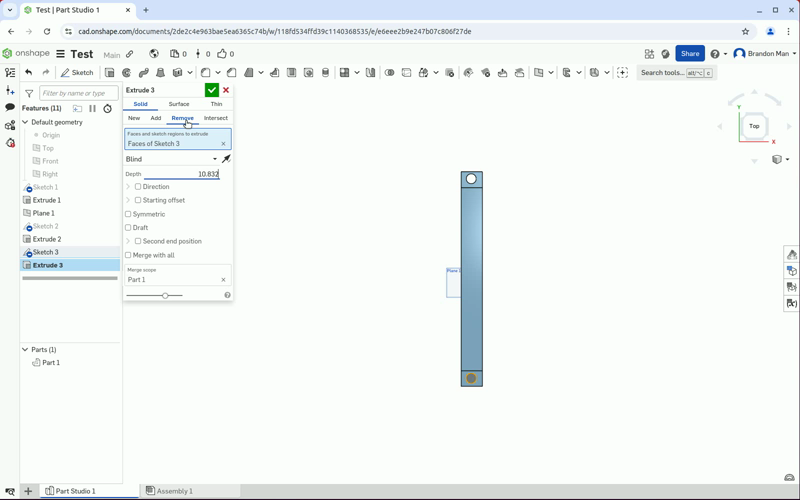
key(tab, 6)
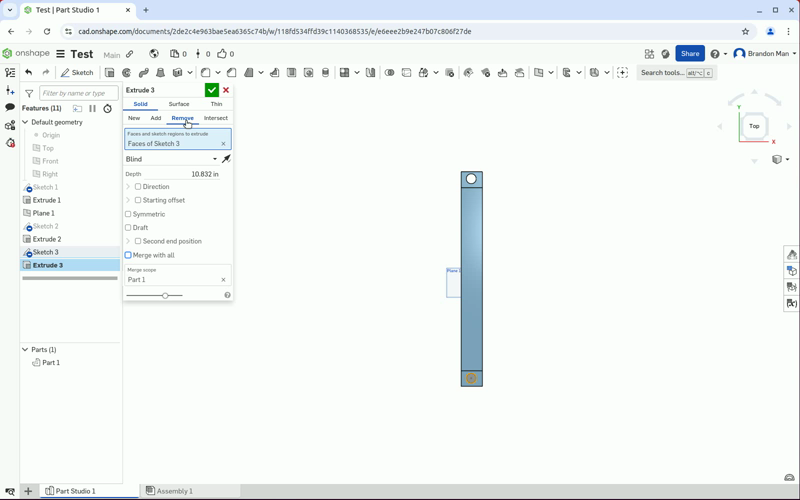
key(space)
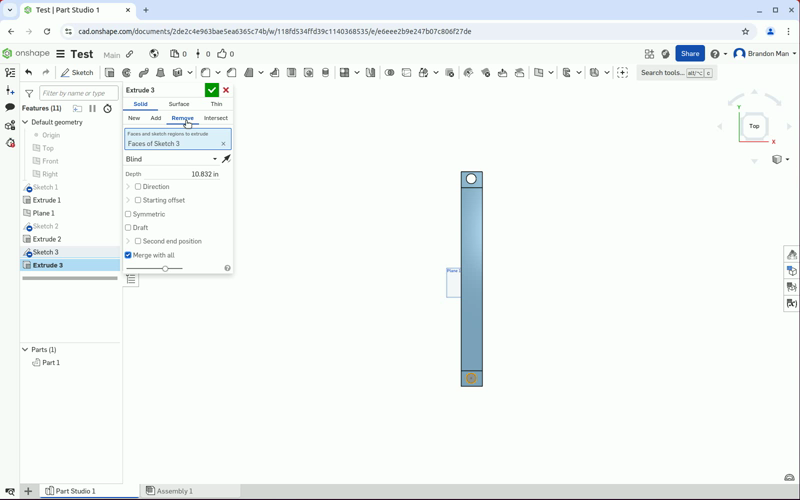
key(enter)
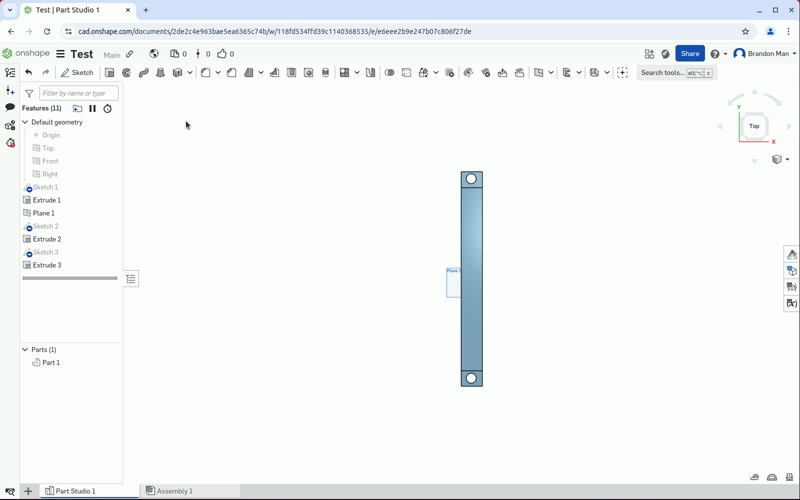
key(shift+h)
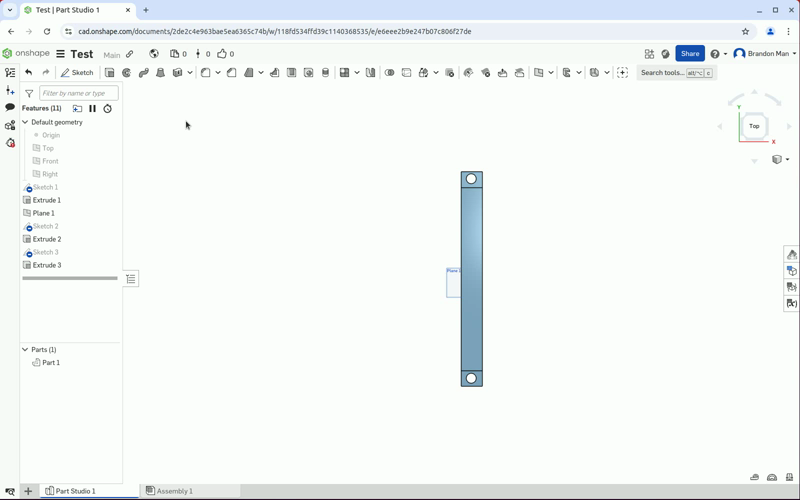
key(shift+h)
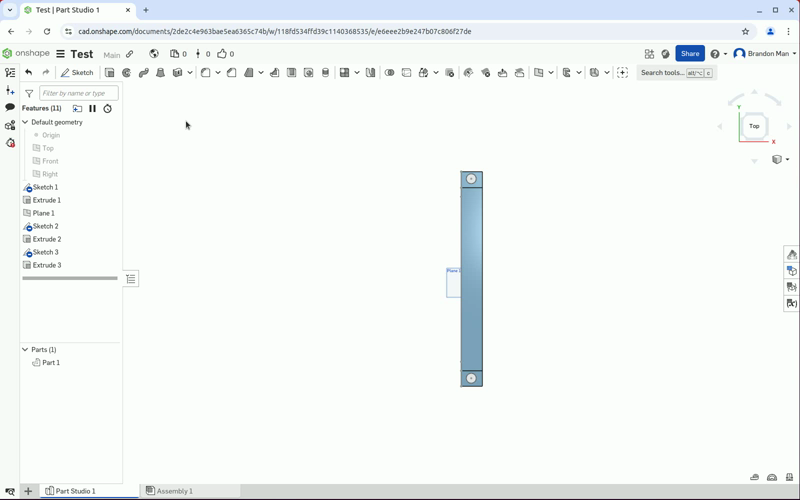
key(shift+7)
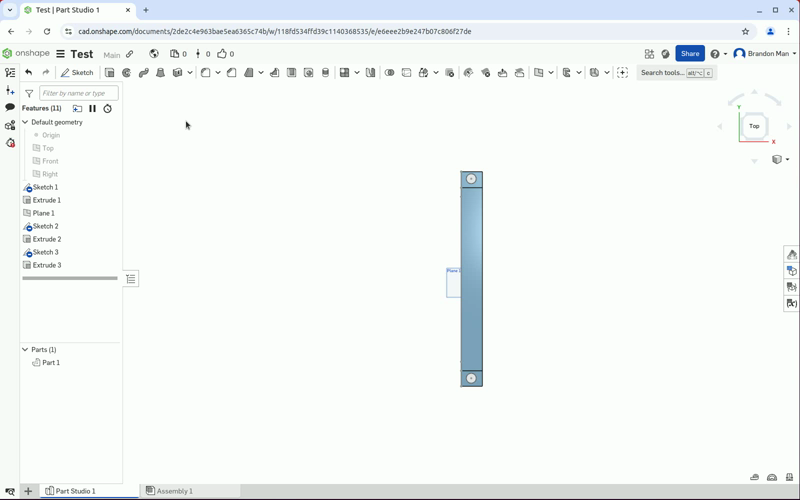
key(up, 3)
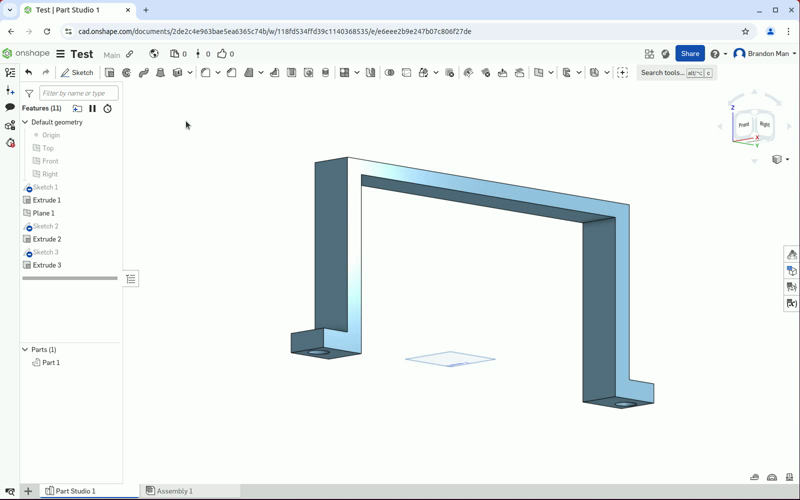
key(left, 3)
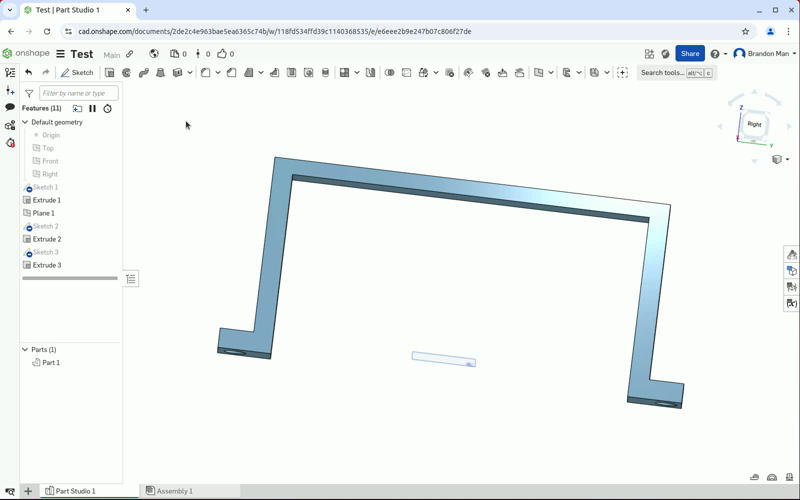
key(right, 3)
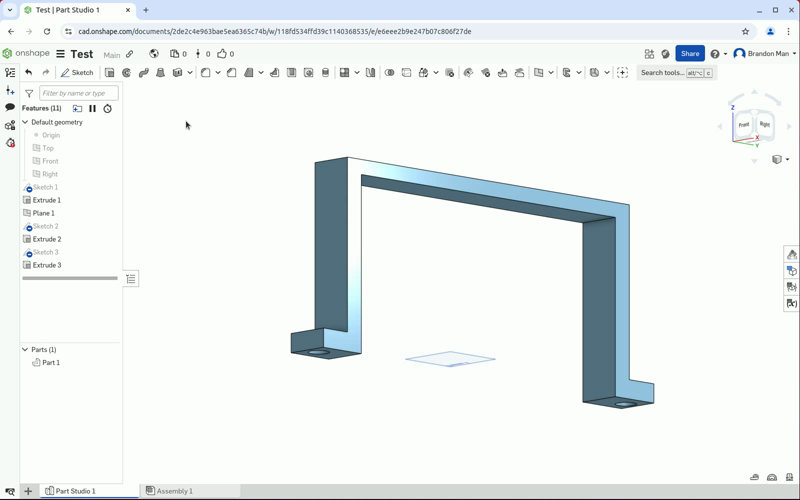
key(down, 3)
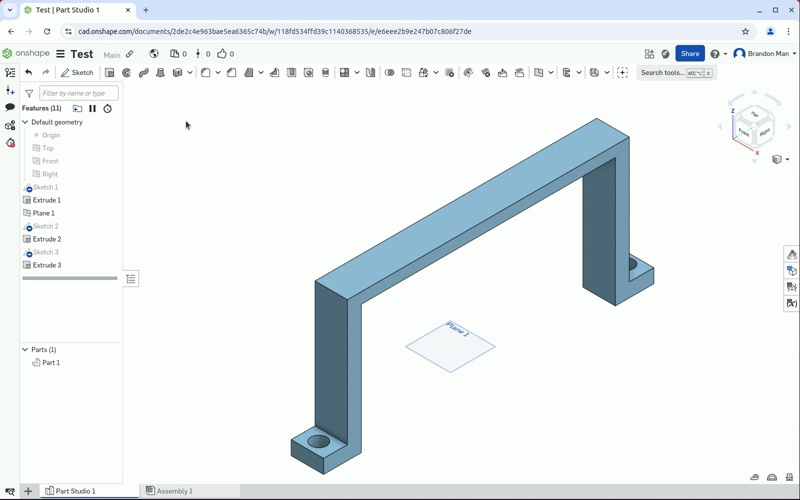
mouse_move(73, 189)
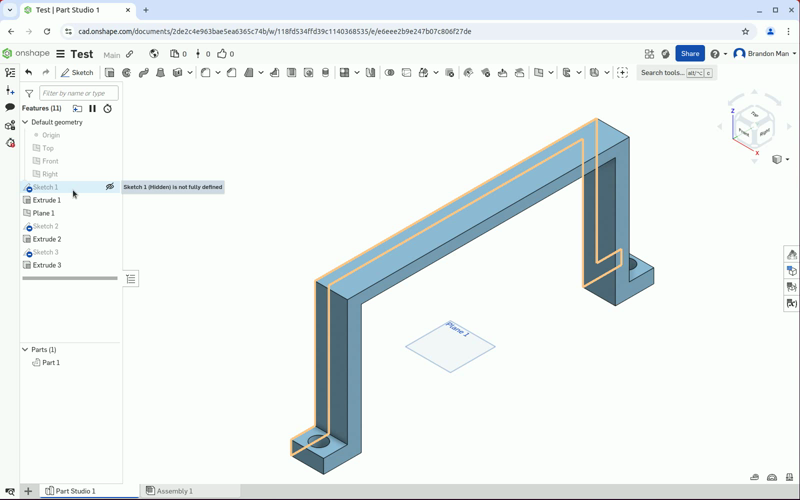
click(73, 189)